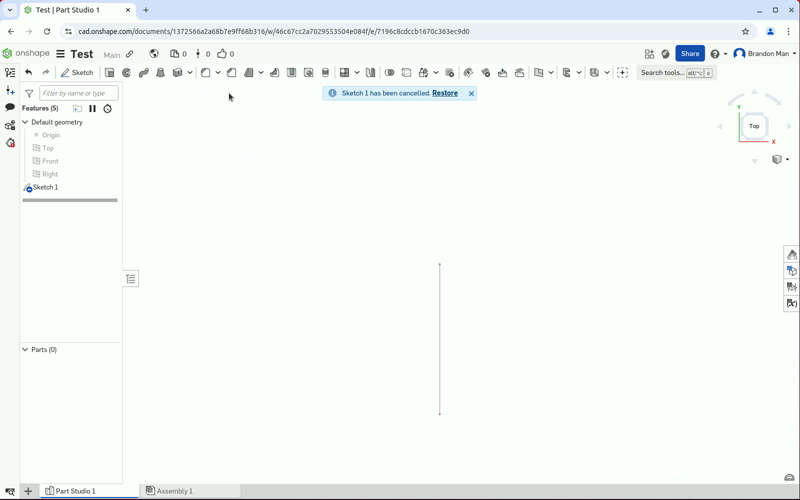
key(shift+h)
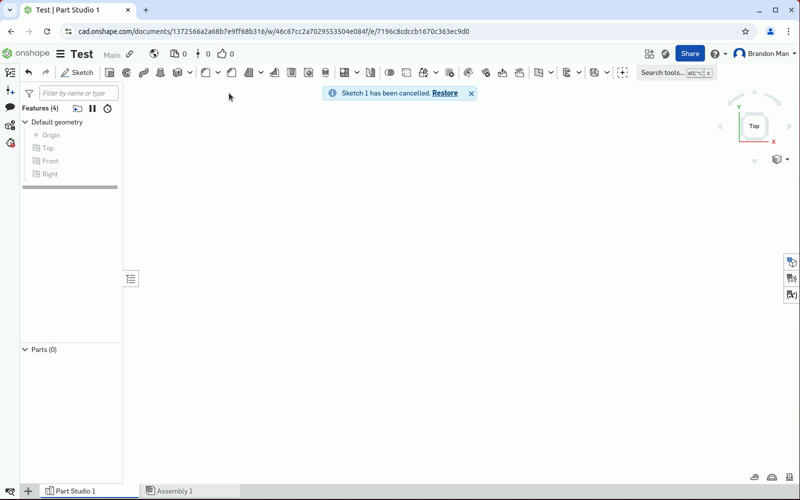
mouse_move(73, 352)
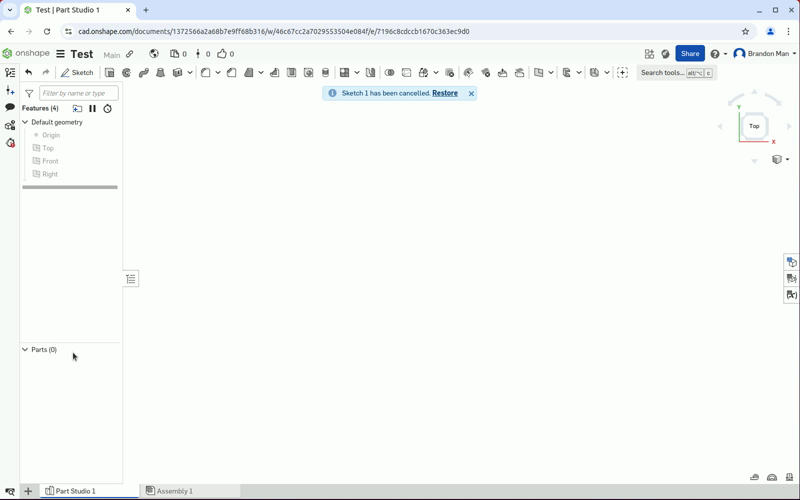
key(y)
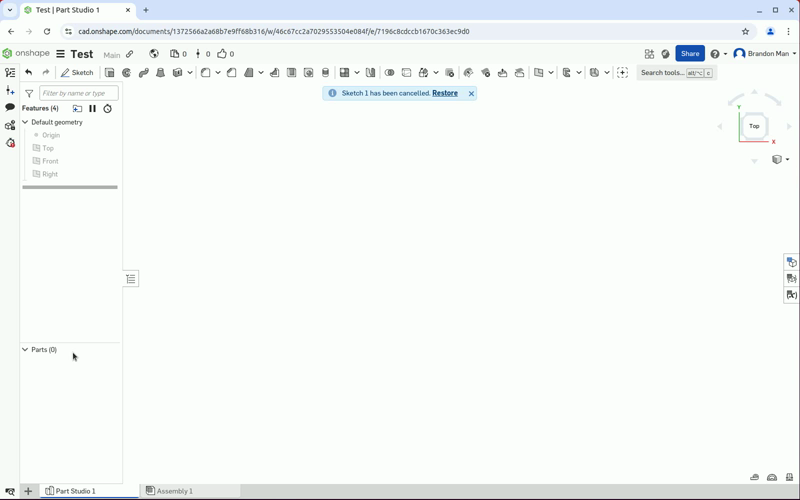
key(shift+p)
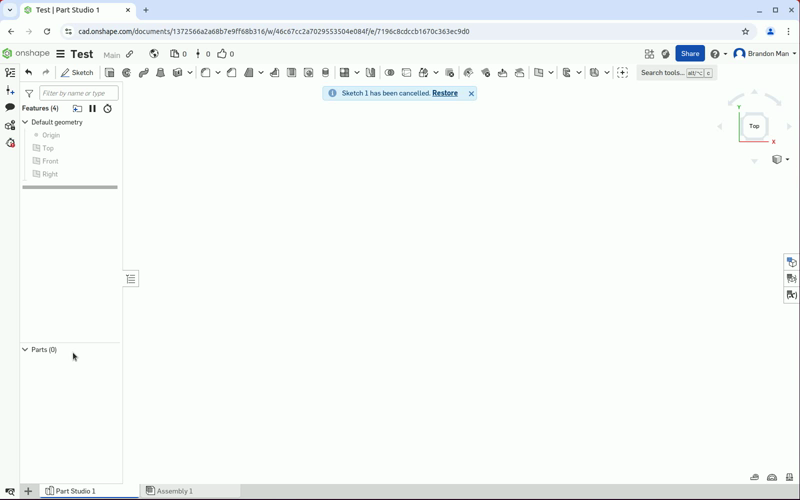
key(space)
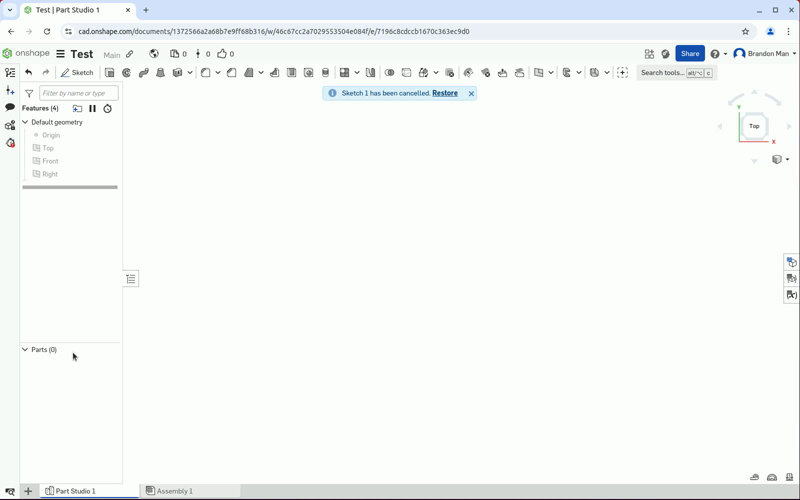
key_down(shift)
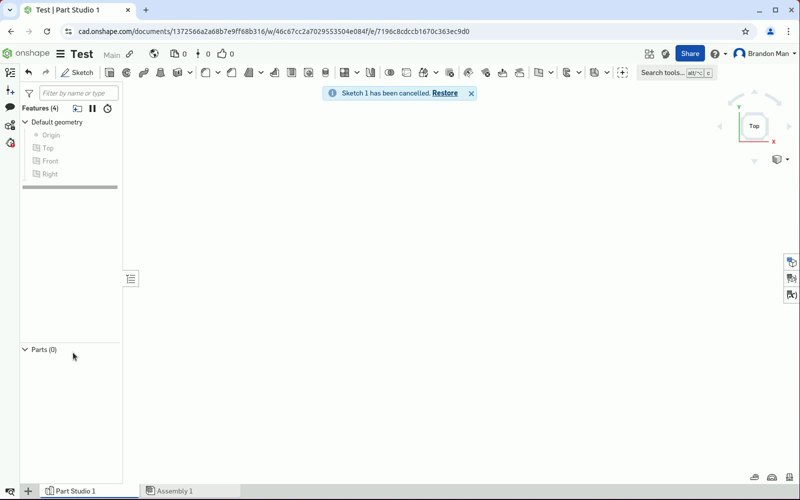
key(up)
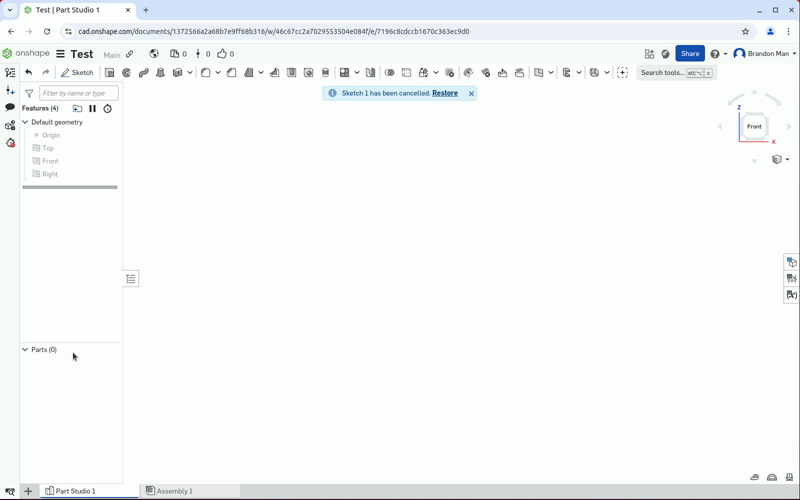
key_up(shift)
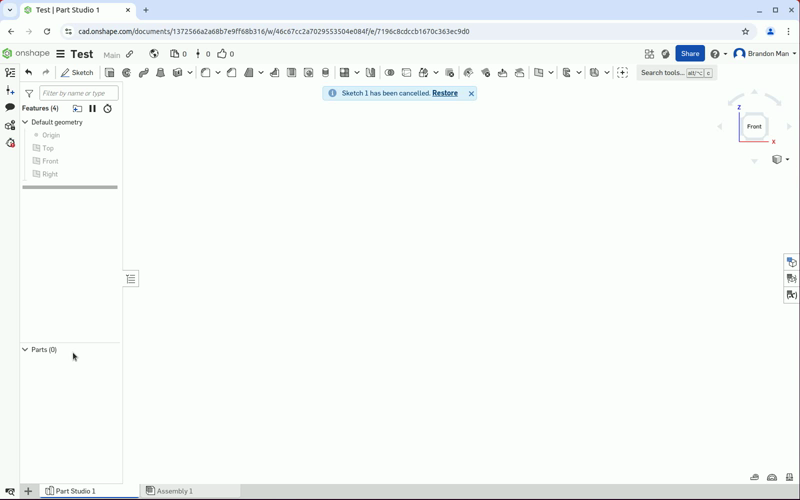
mouse_move(73, 352)
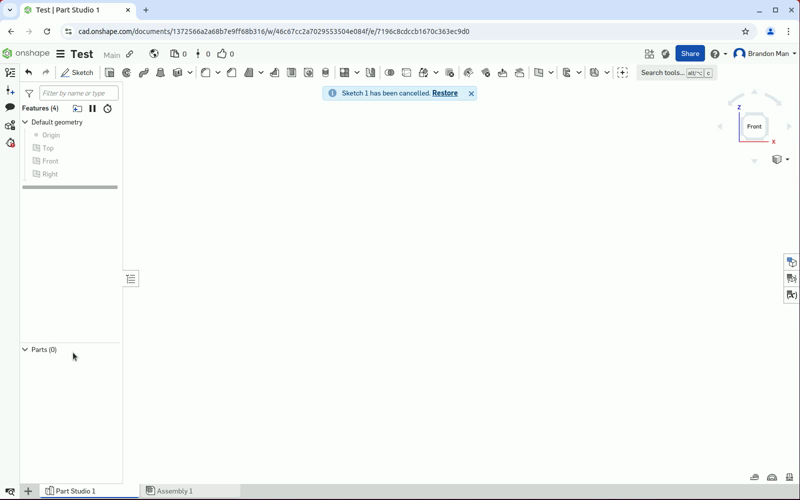
key(shift+y)
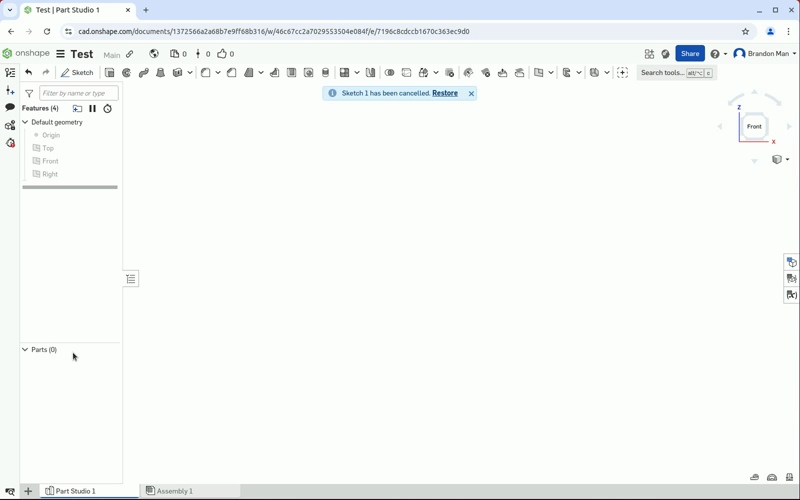
key(shift+s)
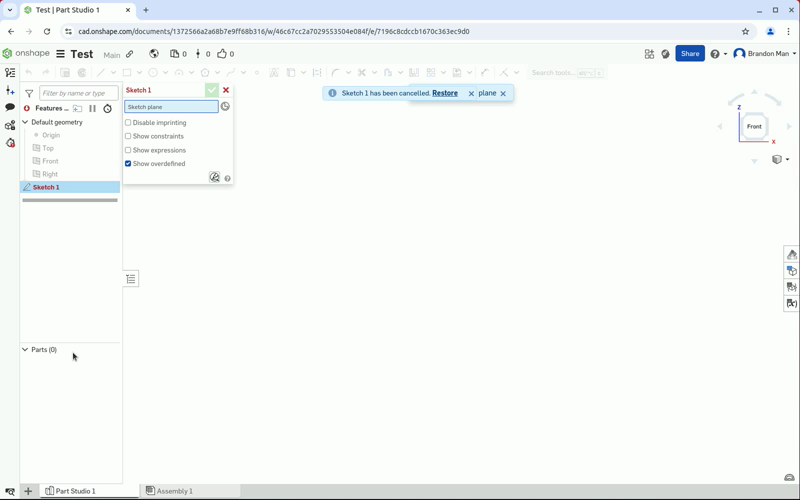
mouse_move(73, 163)
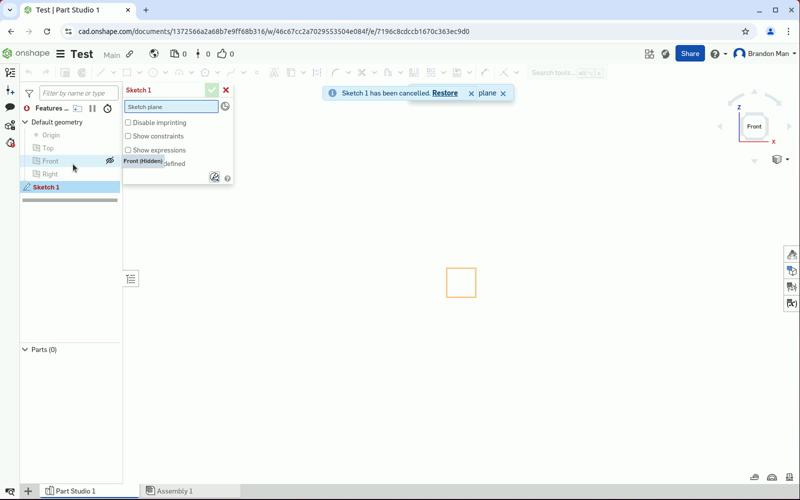
click(73, 163)
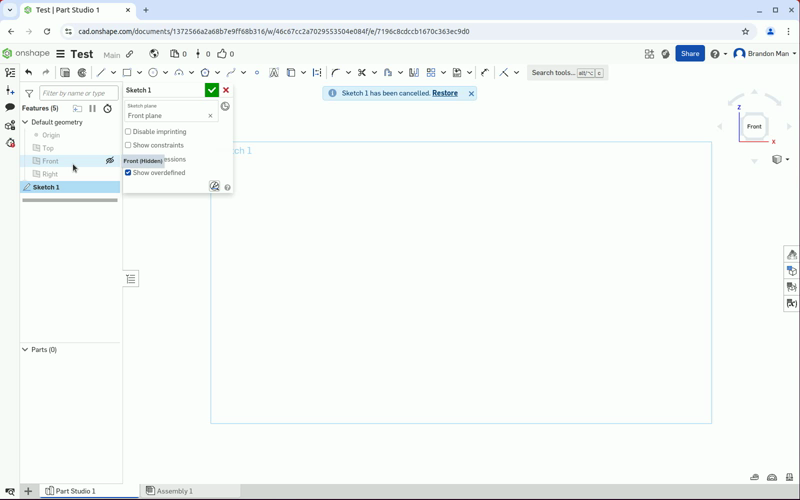
mouse_move(73, 352)
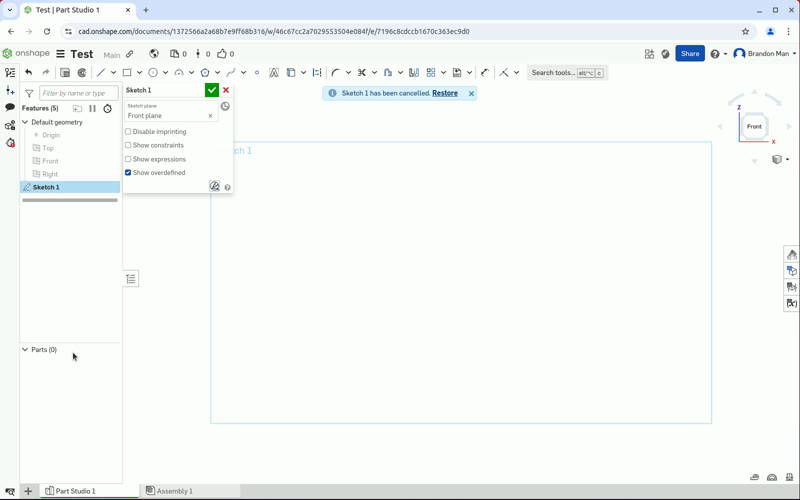
key(y)
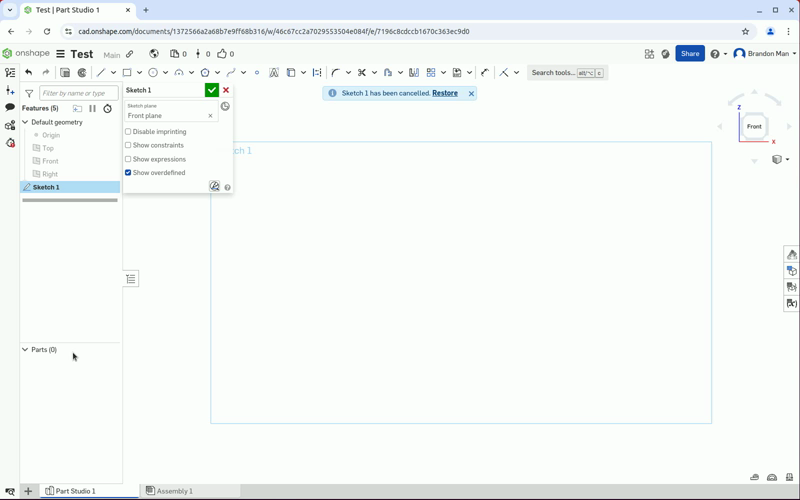
key(l)
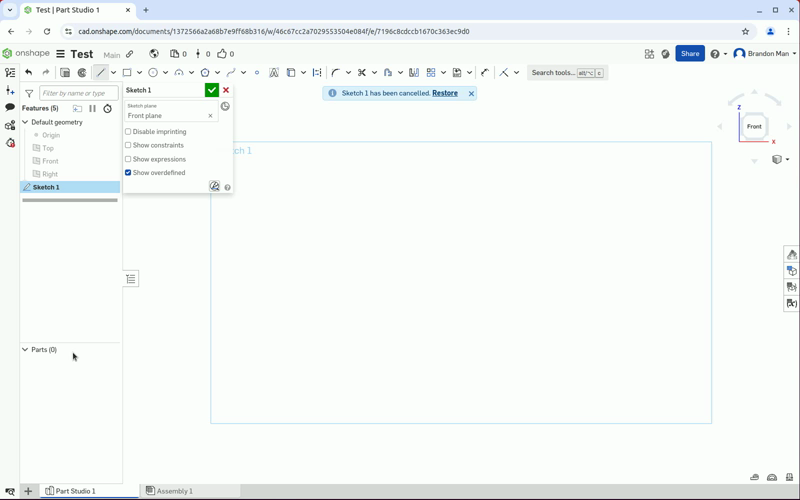
key_down(shift)
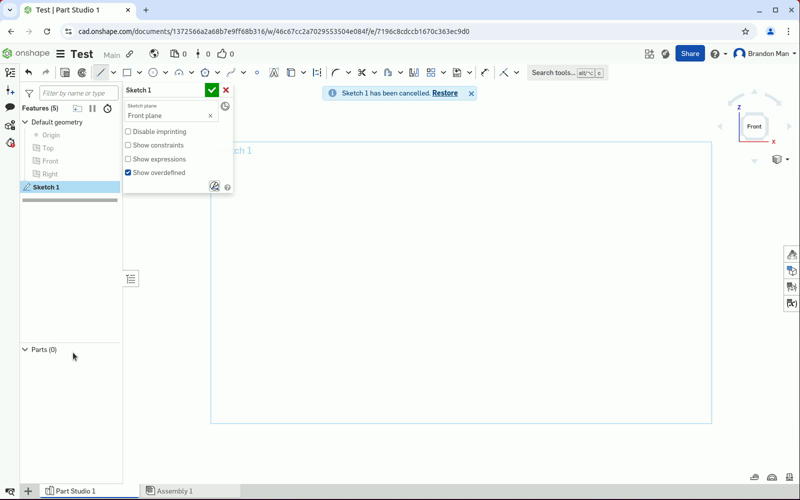
mouse_move(348, 339)
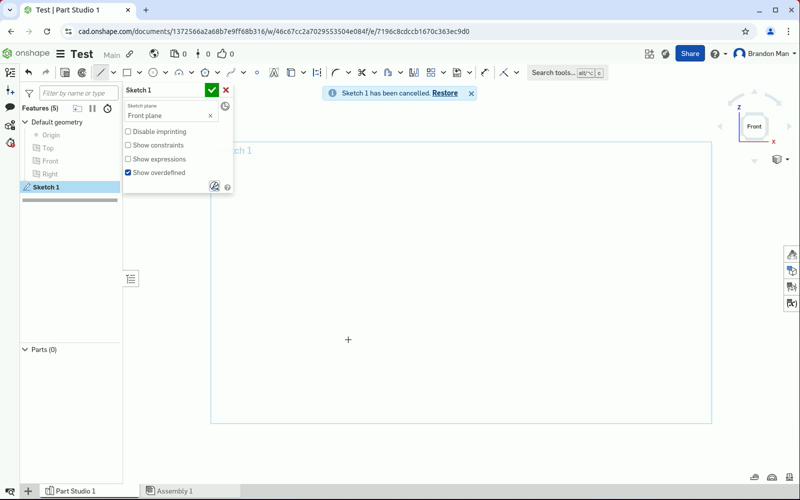
click(348, 339)
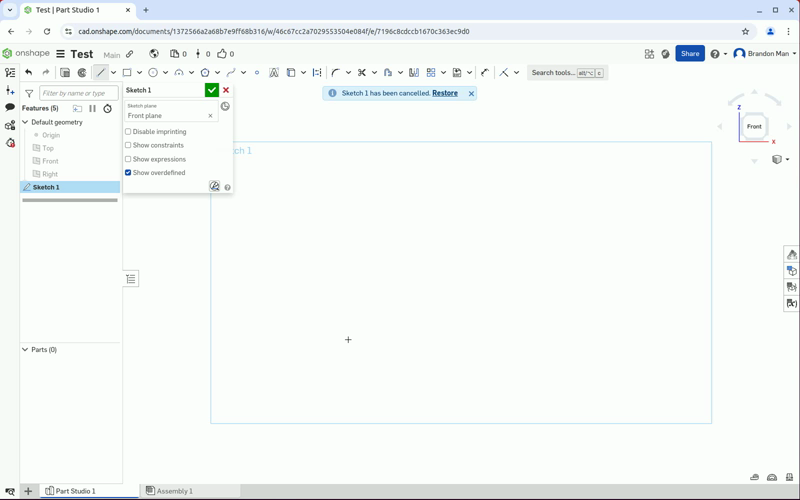
key_up(shift)
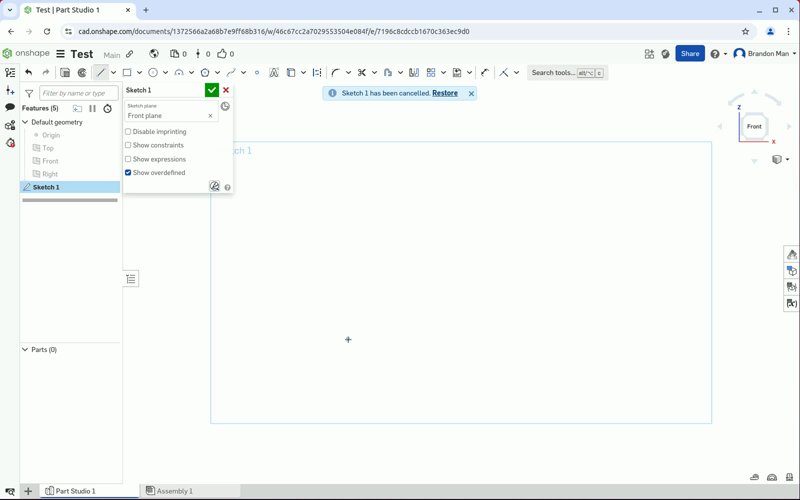
key_down(shift)
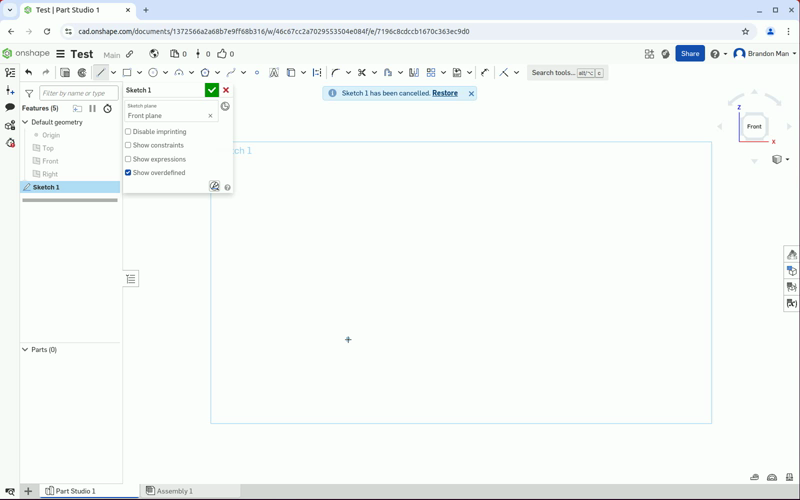
mouse_move(378, 339)
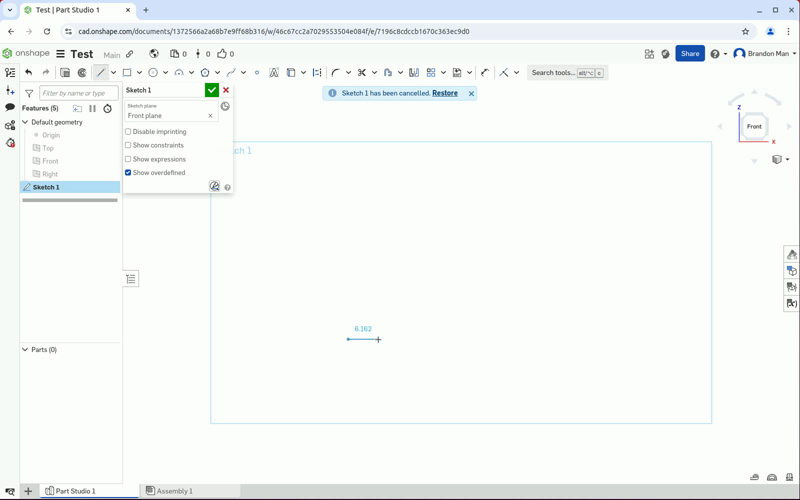
mouse_move(404, 339)
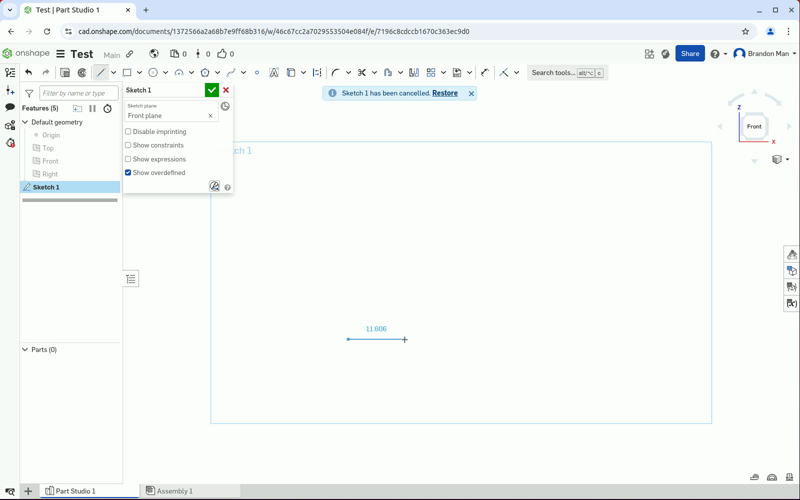
click(404, 339)
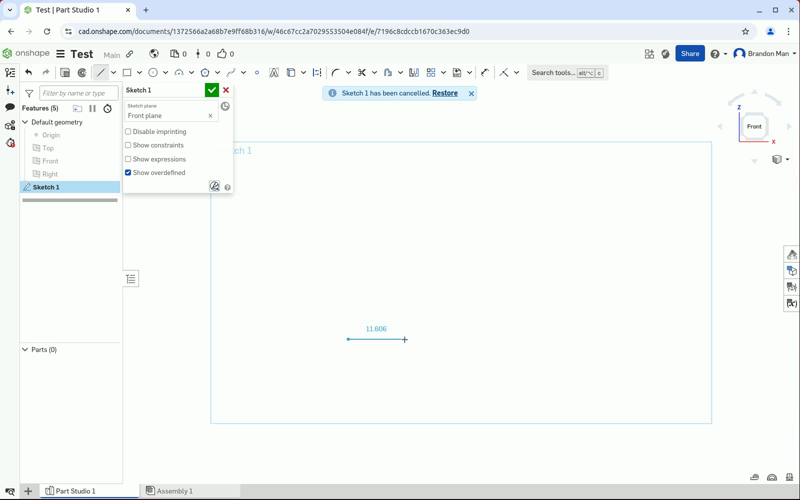
key_up(shift)
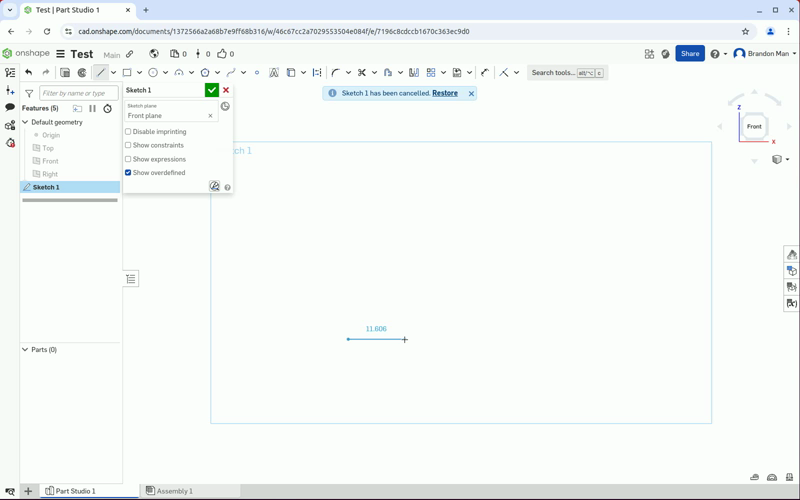
key_down(shift)
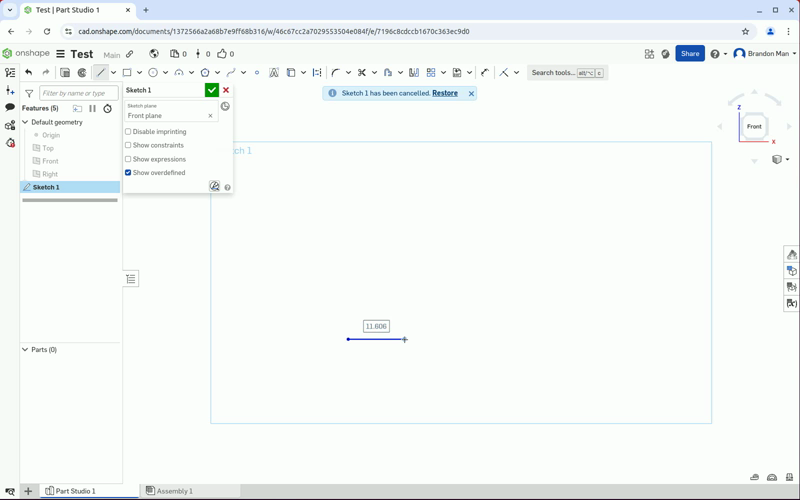
mouse_move(404, 226)
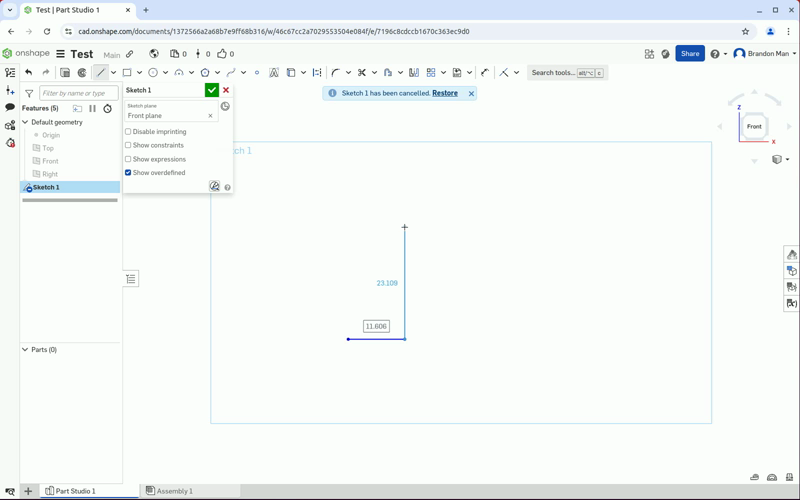
click(404, 226)
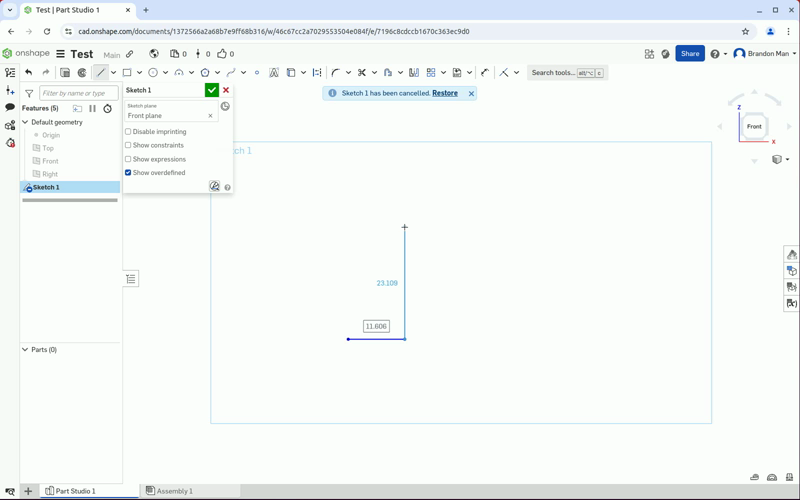
key_up(shift)
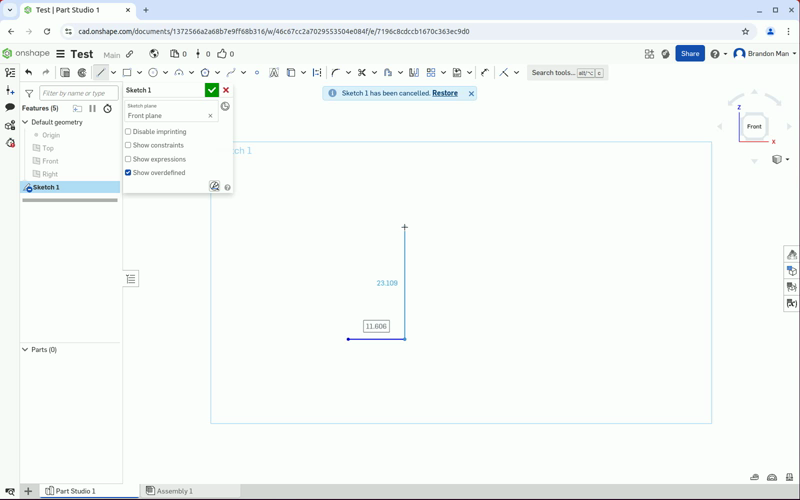
key_down(shift)
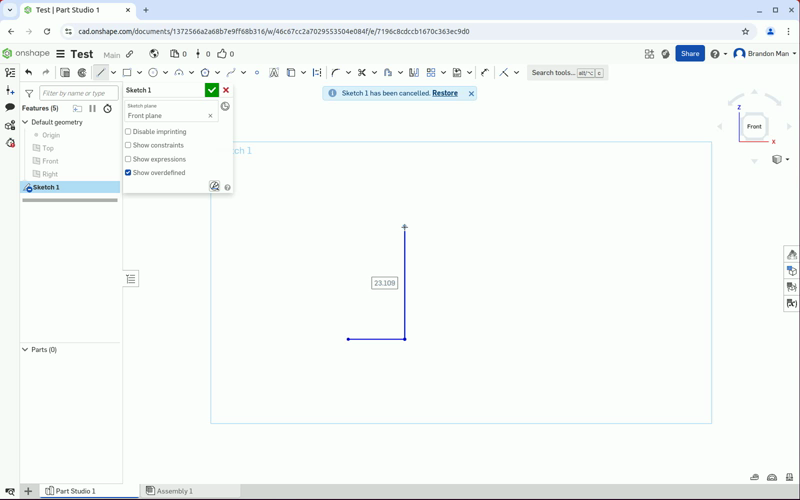
mouse_move(434, 226)
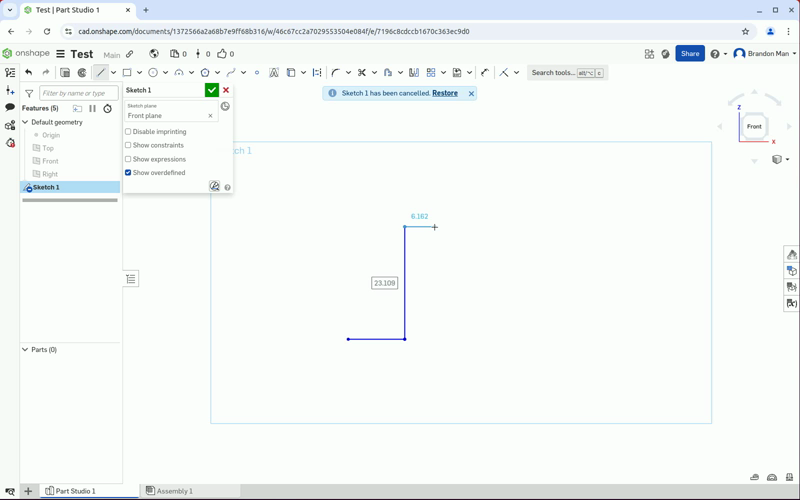
mouse_move(348, 226)
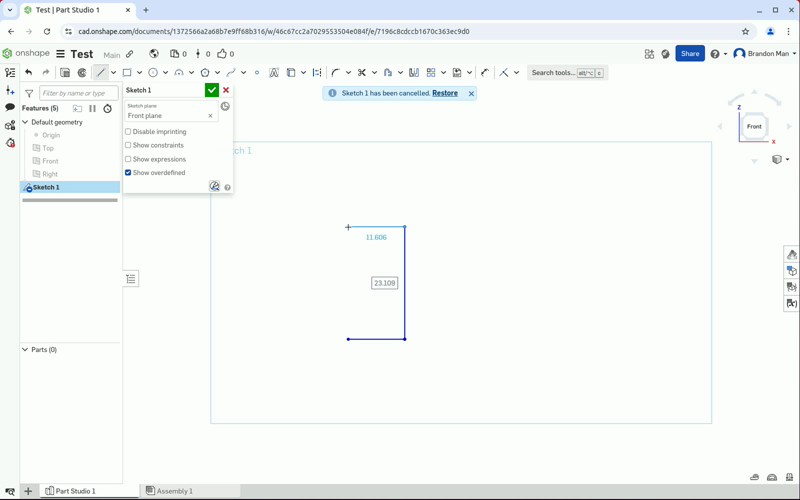
click(348, 226)
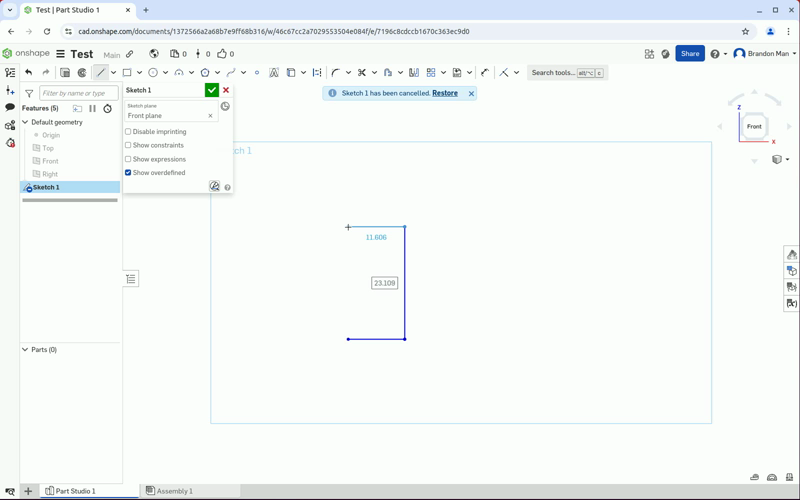
key_up(shift)
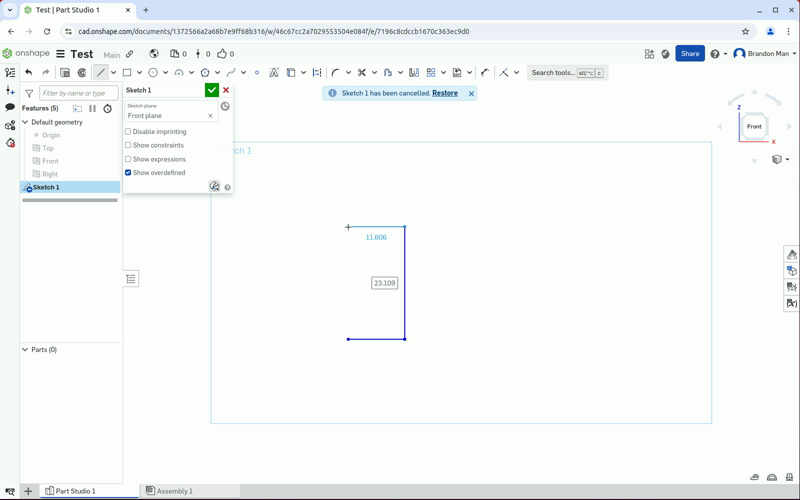
key_down(shift)
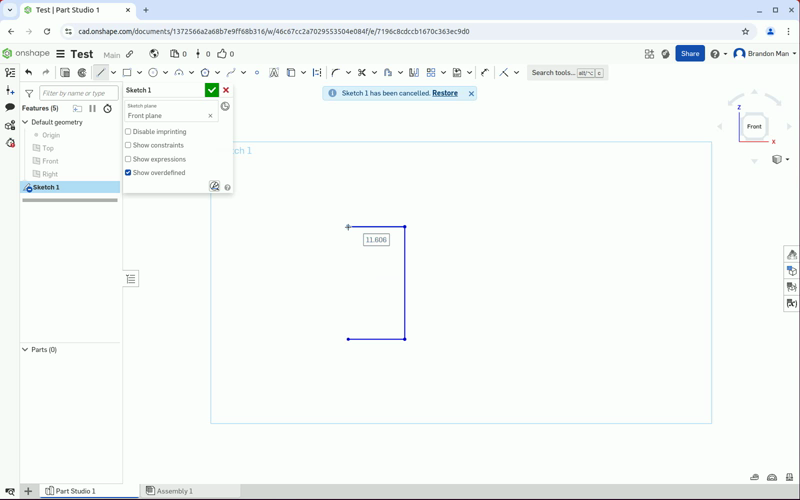
mouse_move(348, 339)
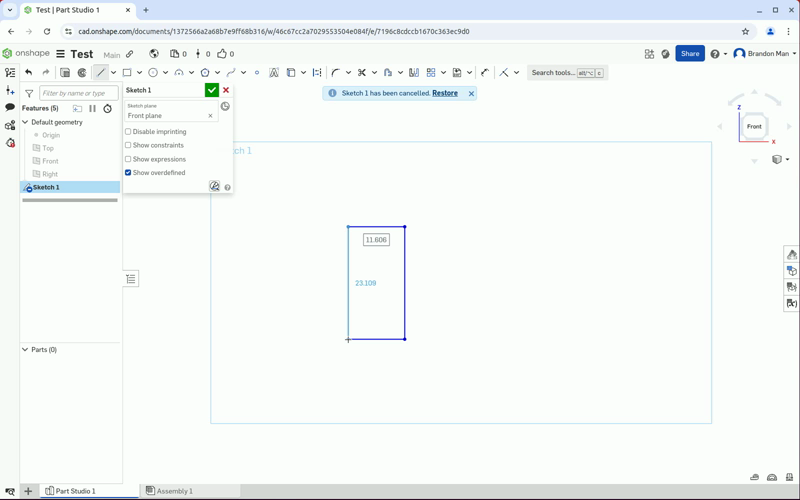
key_up(shift)
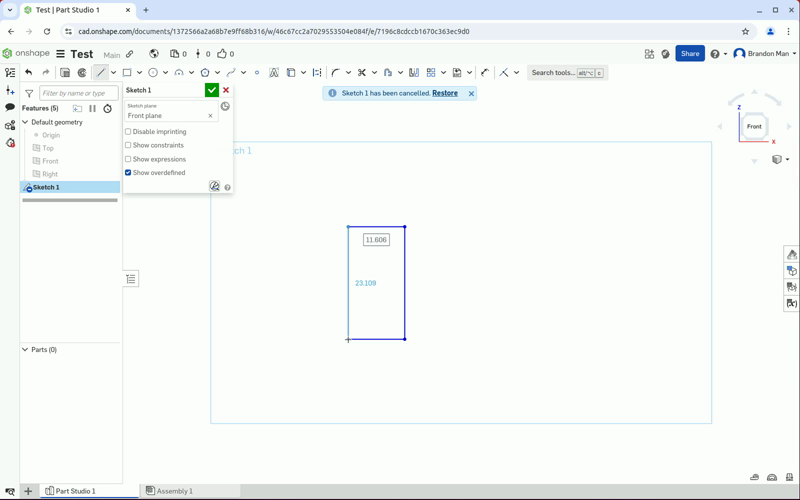
click(348, 339)
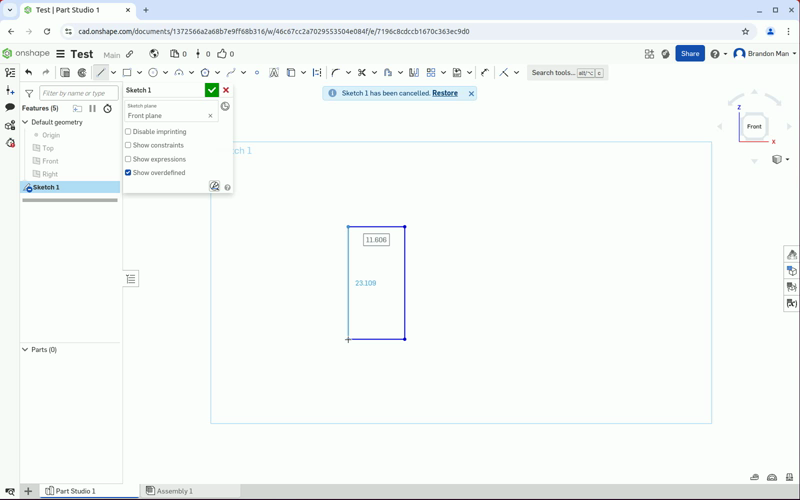
key(esc)
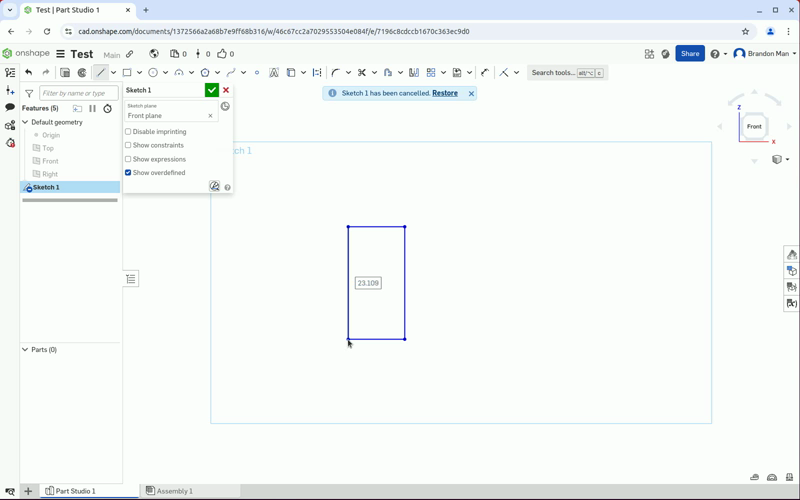
mouse_move(354, 329)
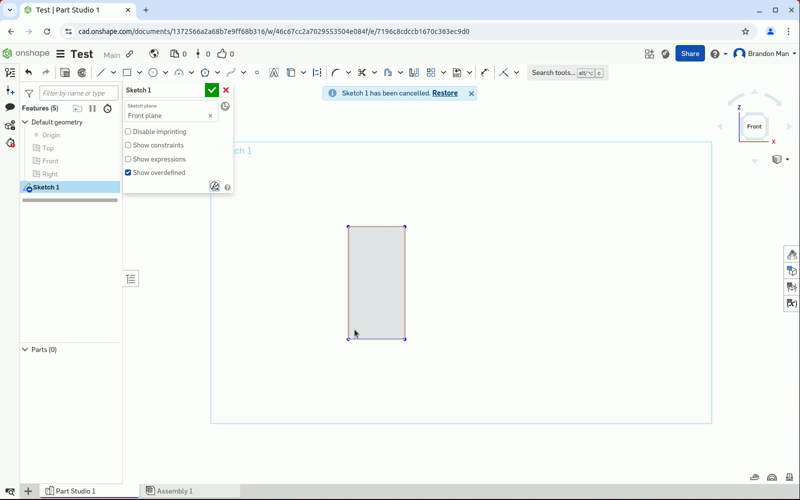
click(354, 329)
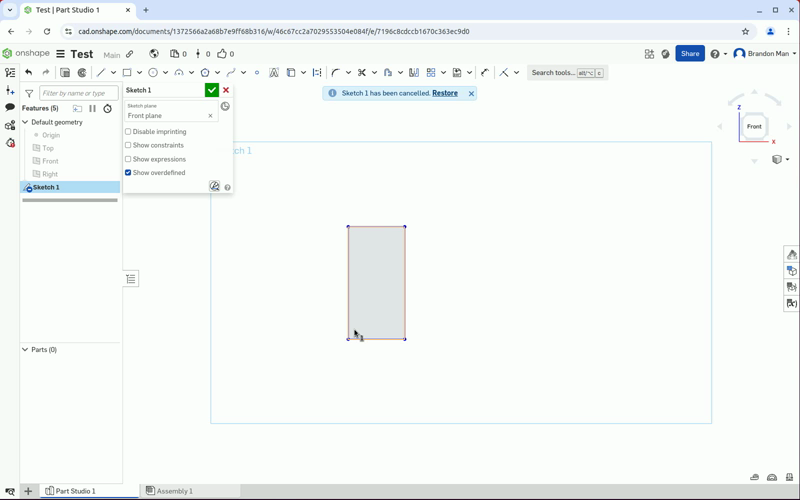
mouse_move(73, 352)
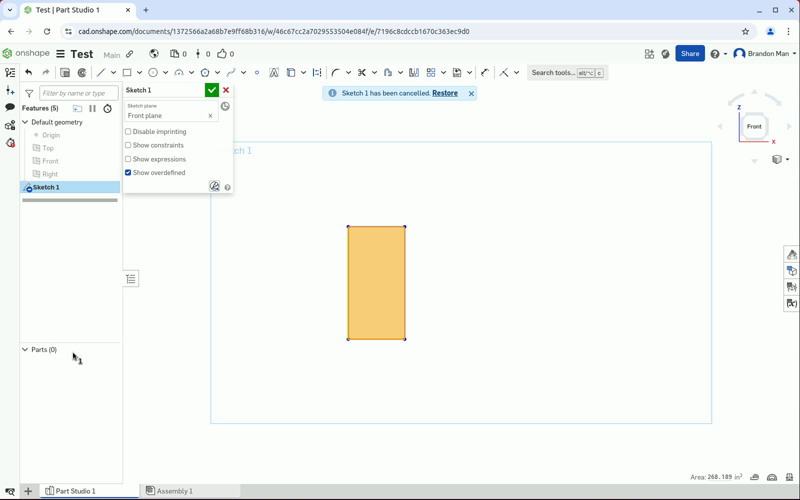
key(shift+y)
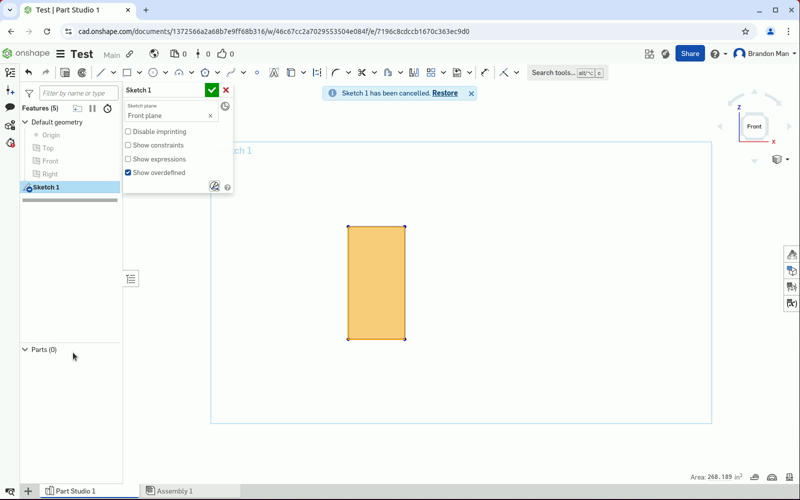
key(shift+e)
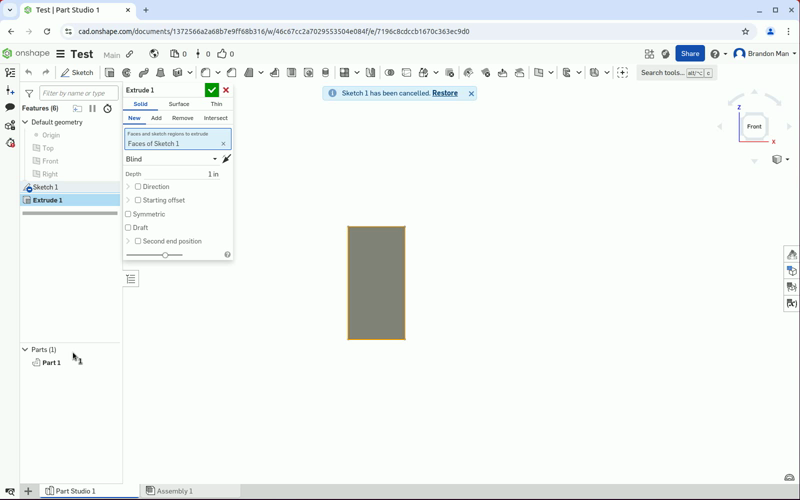
mouse_move(143, 106)
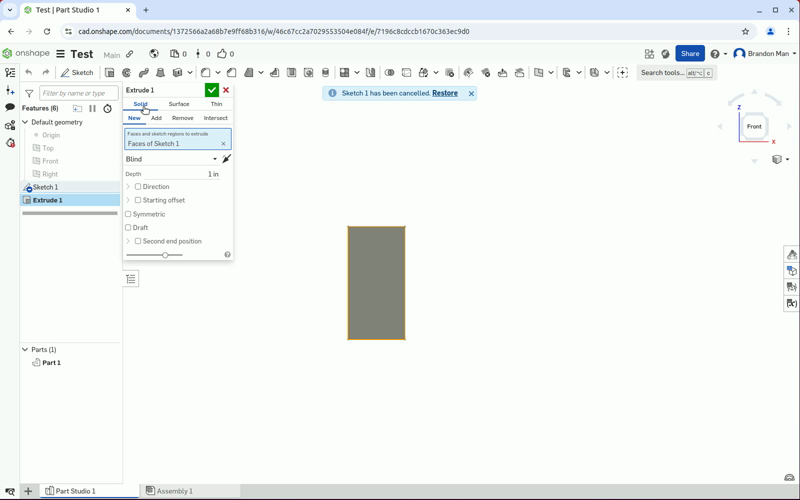
click(143, 106)
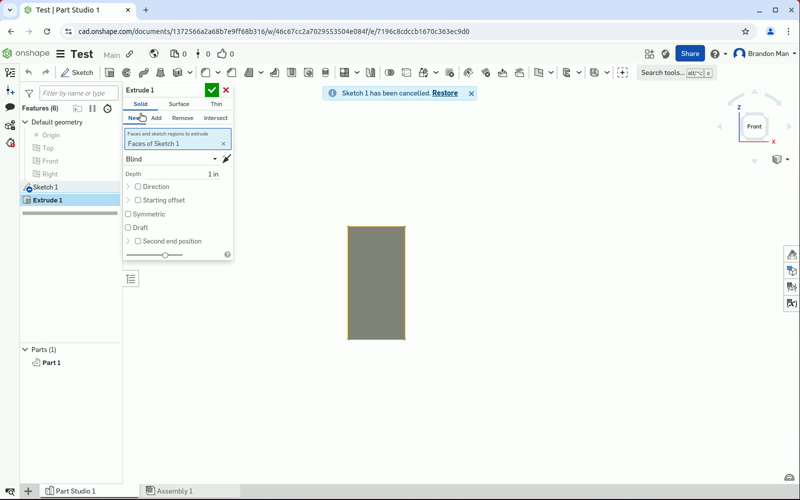
mouse_move(137, 120)
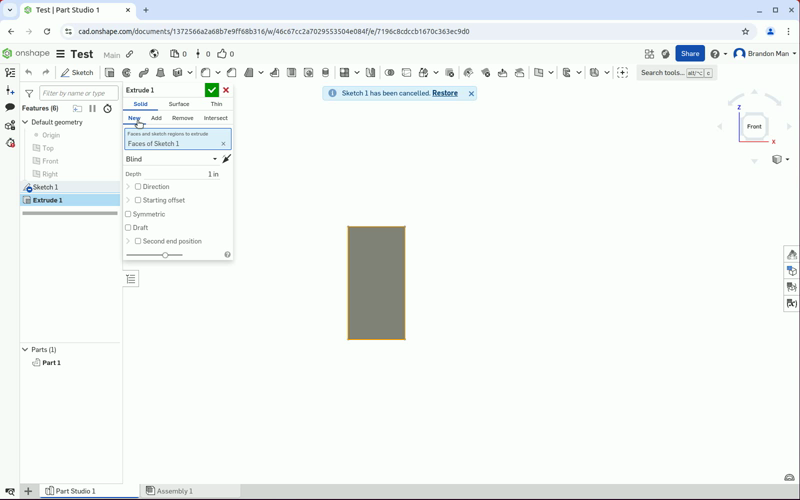
click(137, 120)
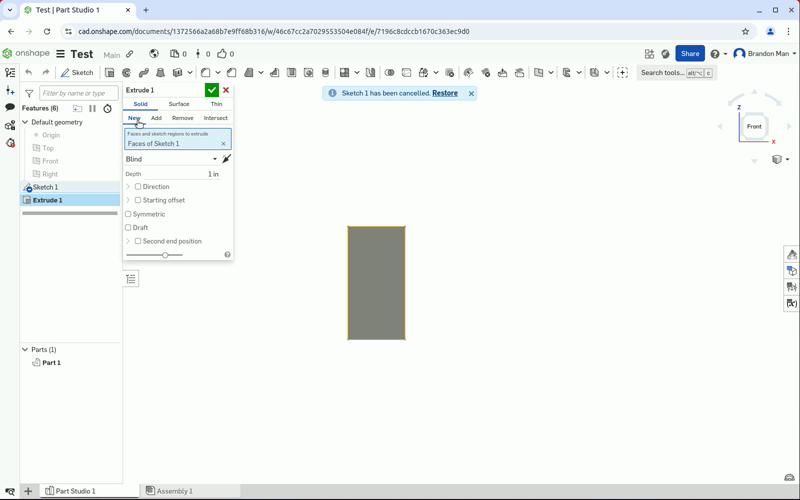
key(tab, 4)
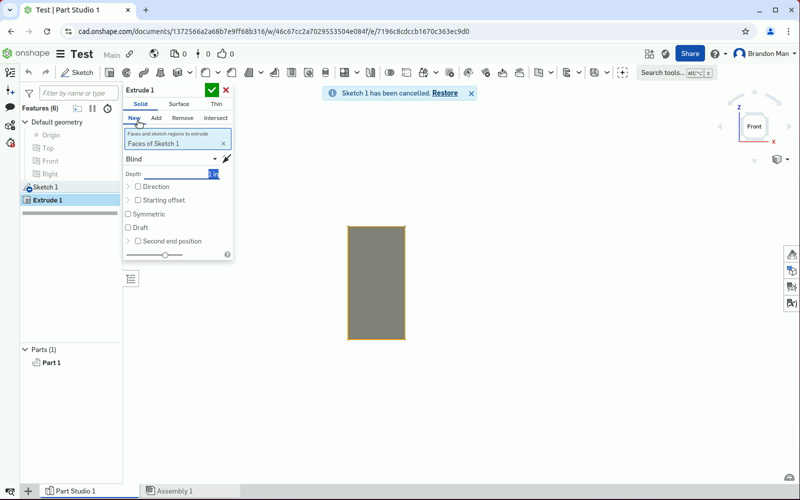
text(2.889)
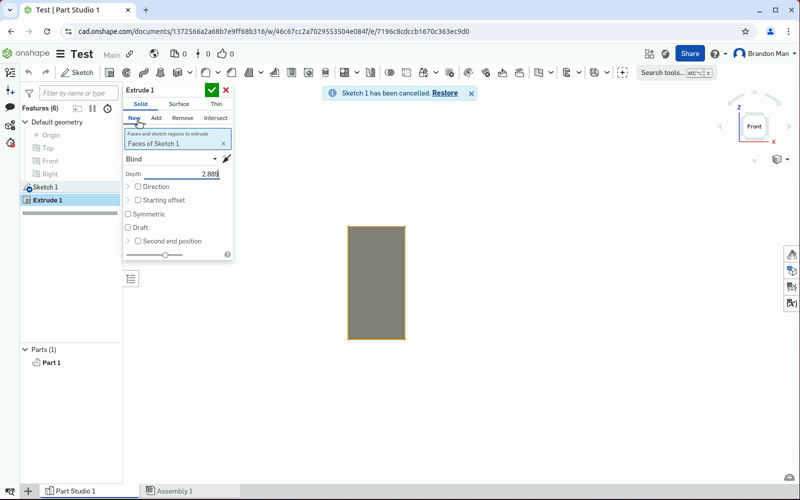
key(enter)
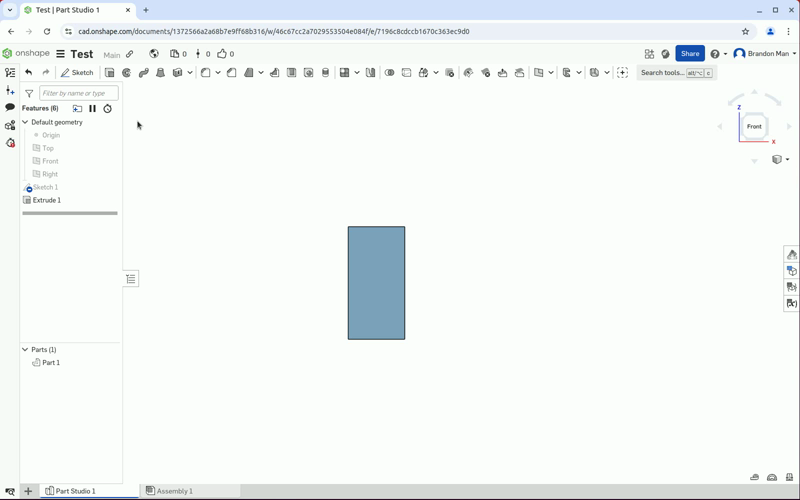
key(shift+h)
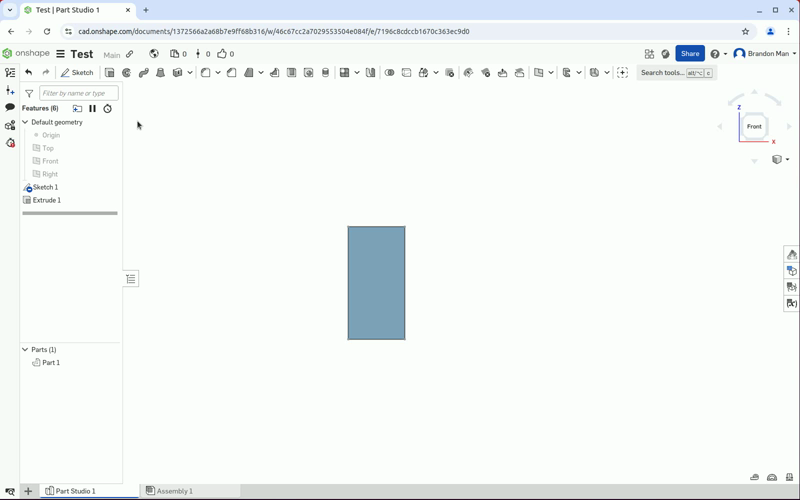
key(shift+h)
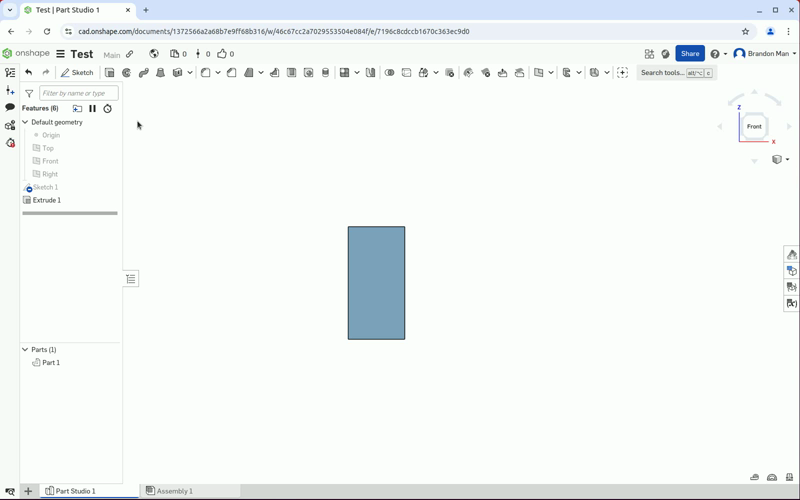
mouse_move(73, 189)
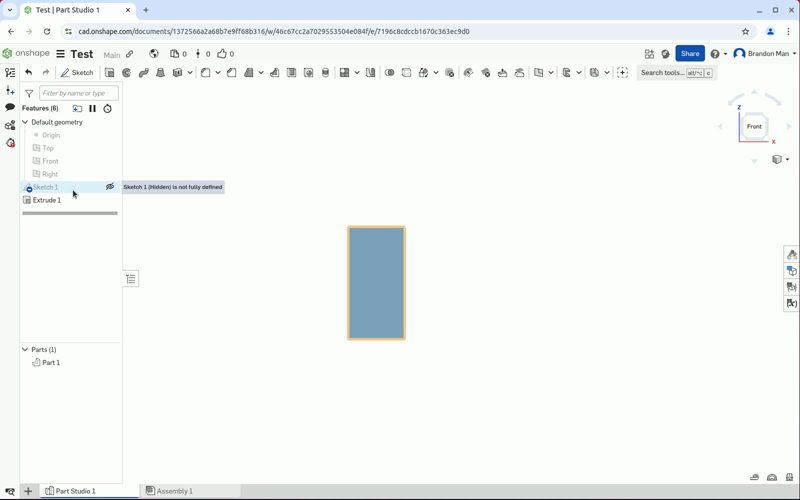
click(73, 189)
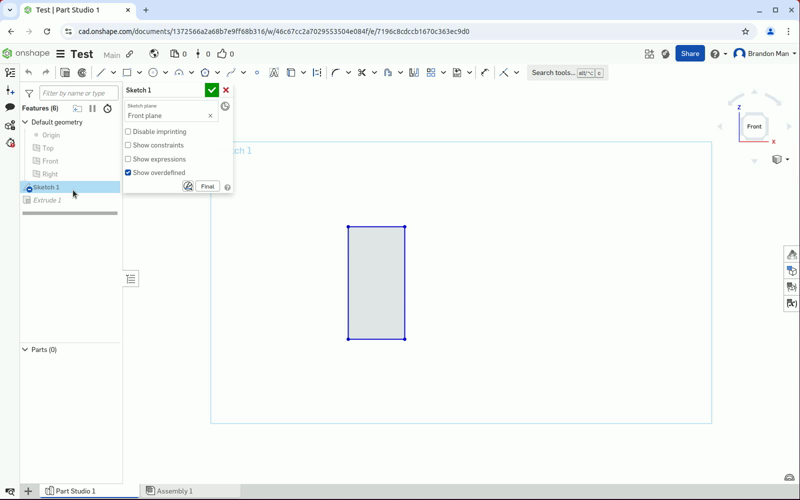
mouse_move(229, 92)
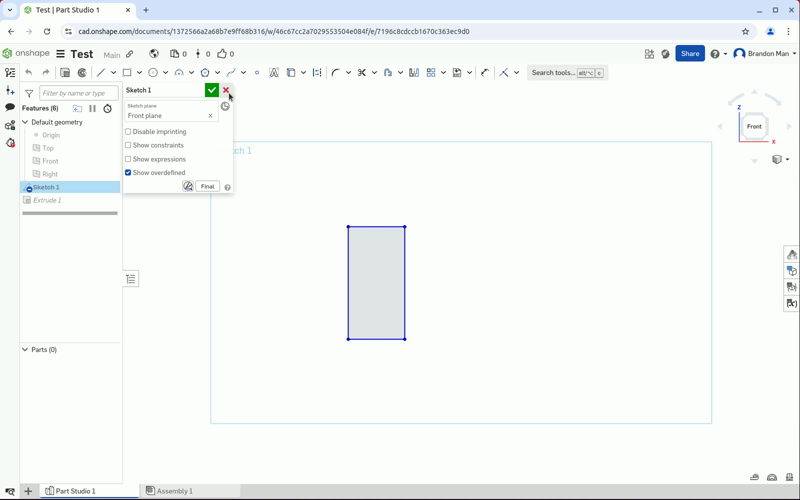
click(229, 92)
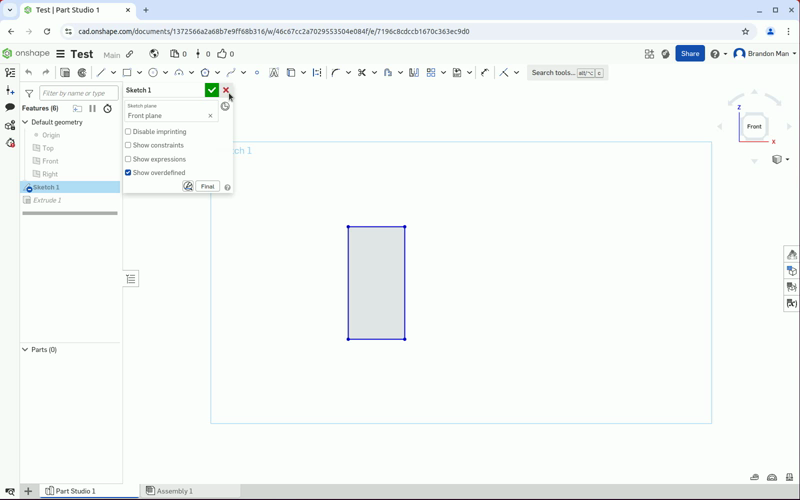
key(shift+s)
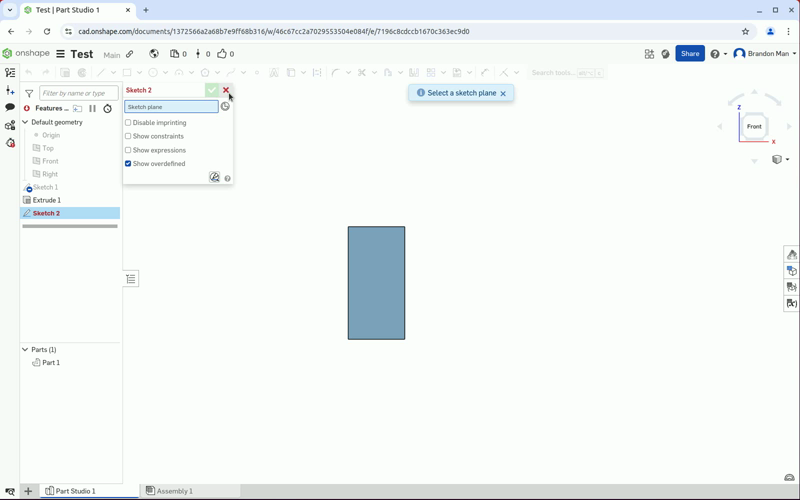
mouse_move(73, 163)
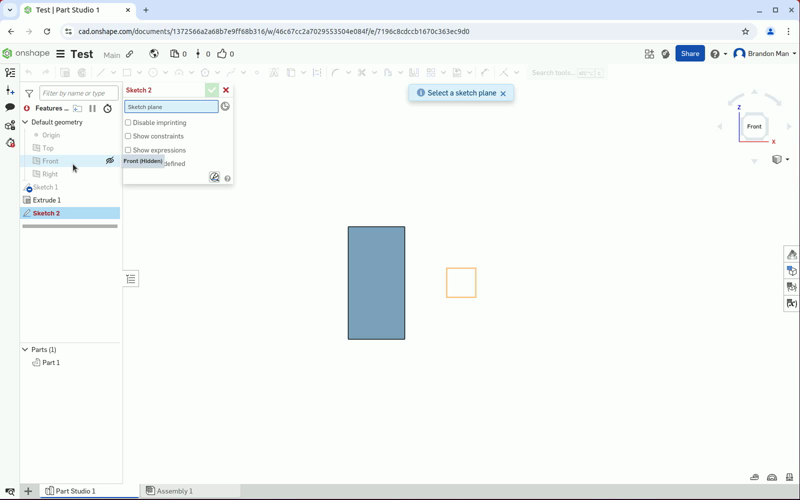
click(73, 163)
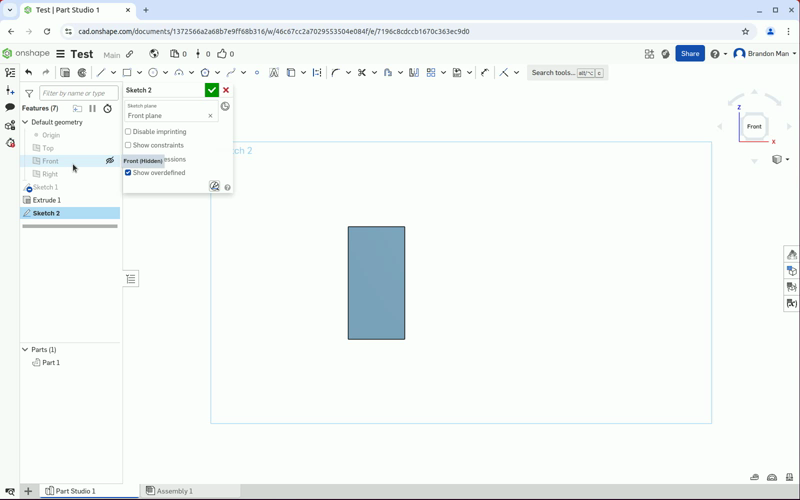
mouse_move(73, 352)
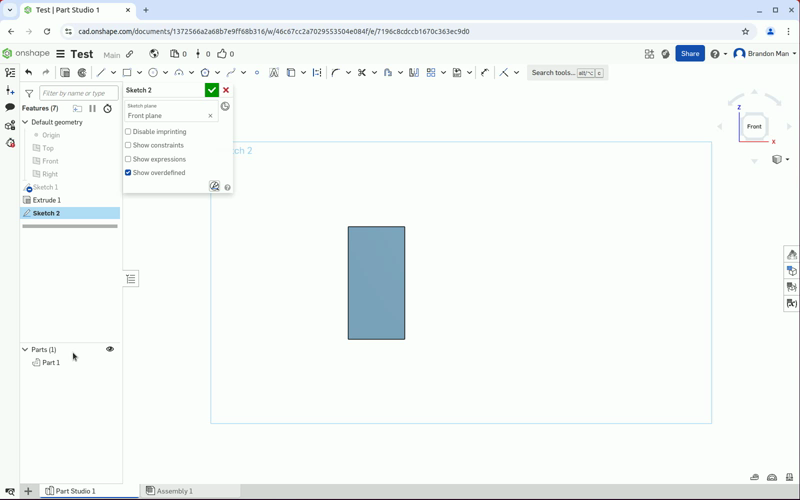
key(y)
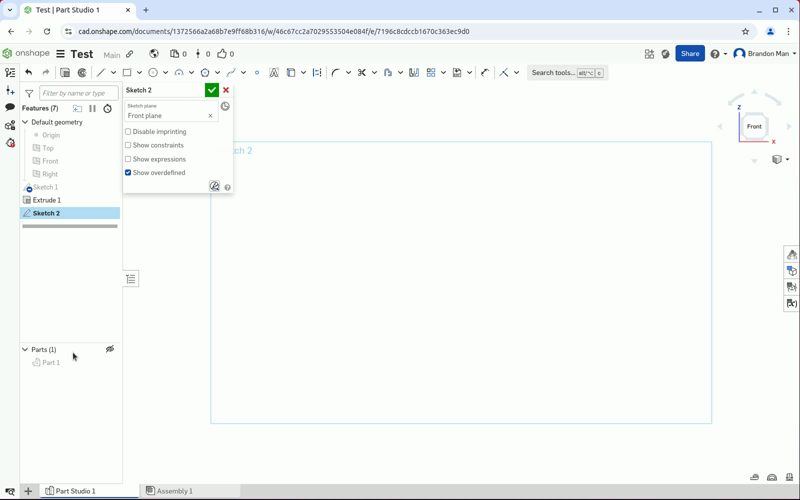
key(l)
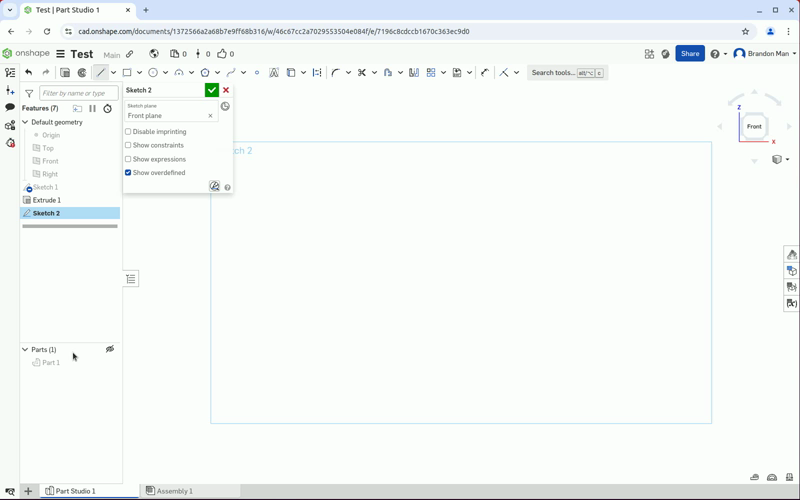
key_down(shift)
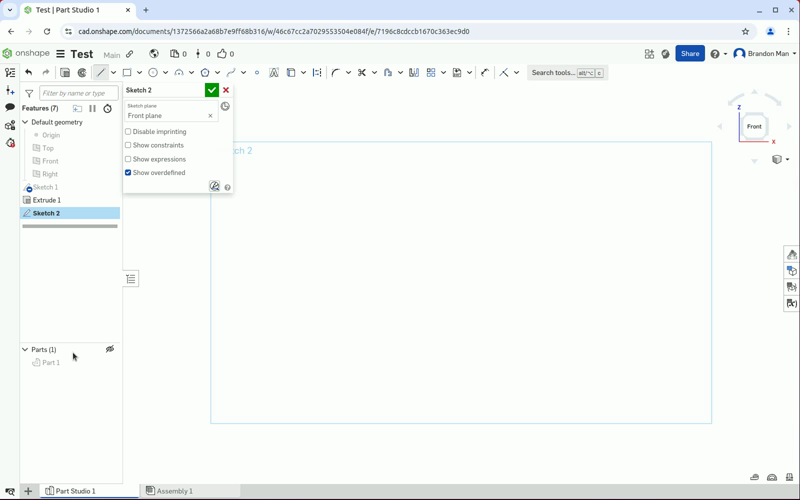
mouse_move(516, 339)
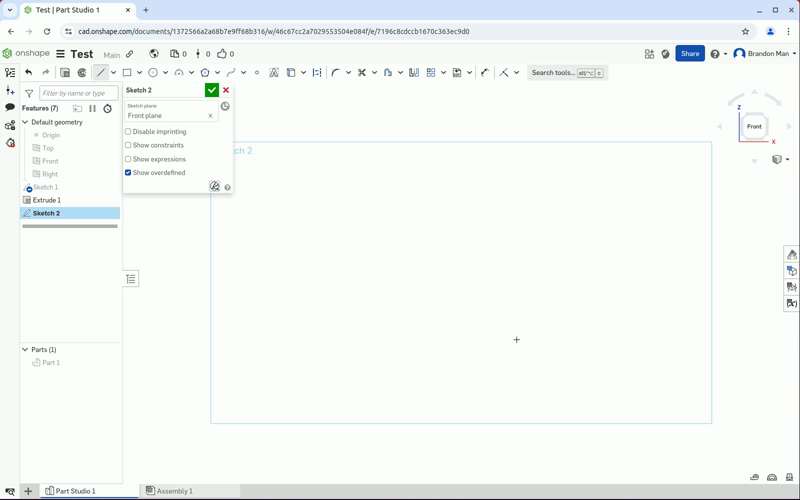
click(516, 339)
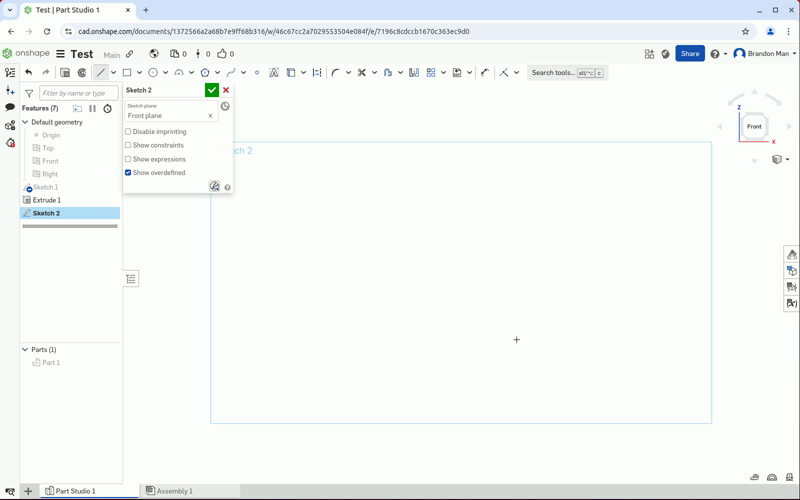
key_up(shift)
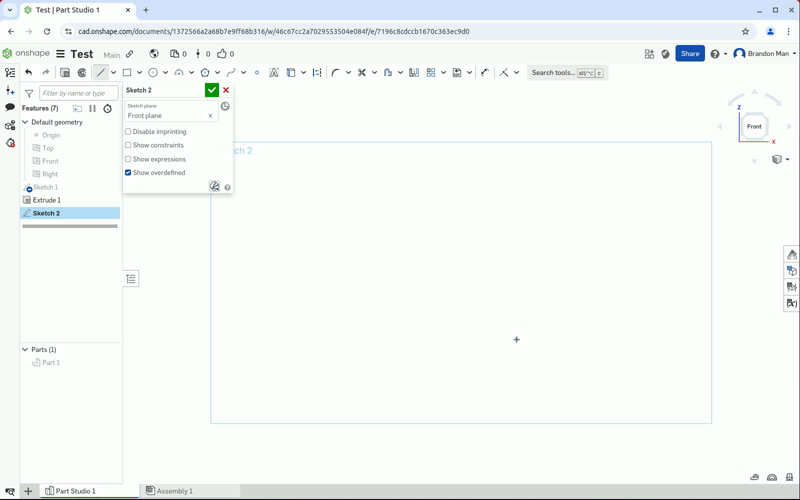
key_down(shift)
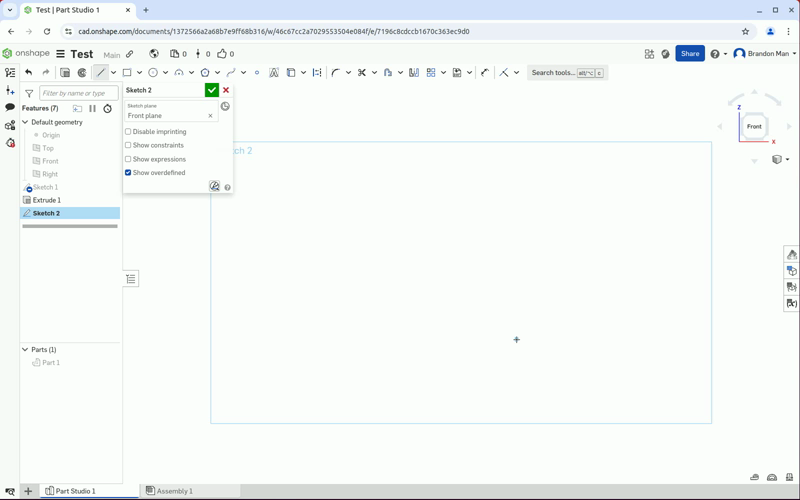
mouse_move(546, 339)
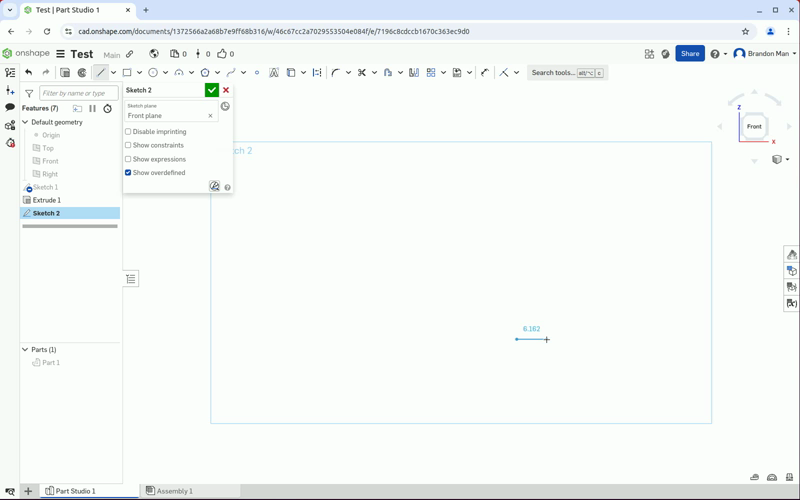
mouse_move(573, 339)
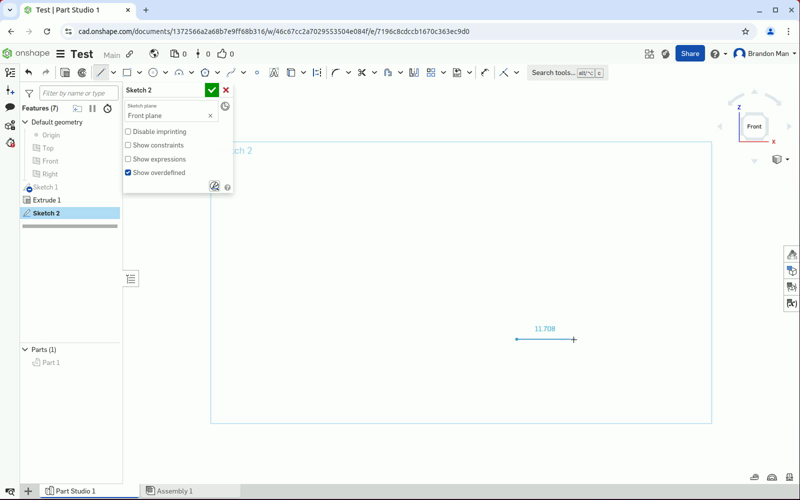
click(573, 339)
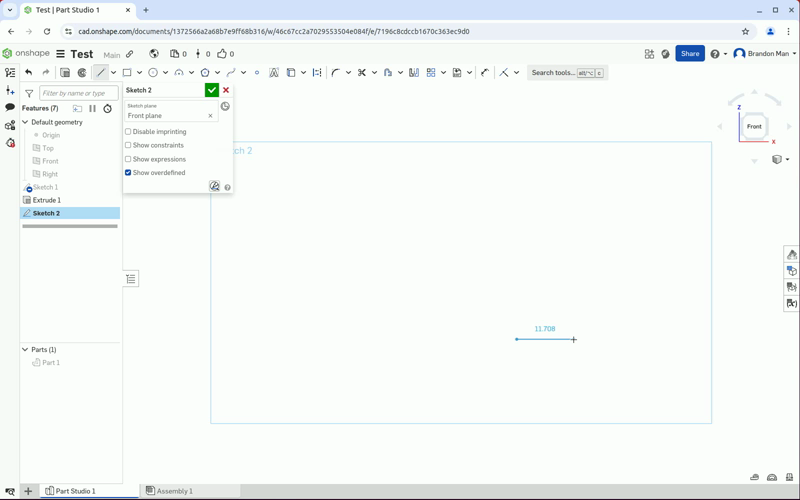
key_up(shift)
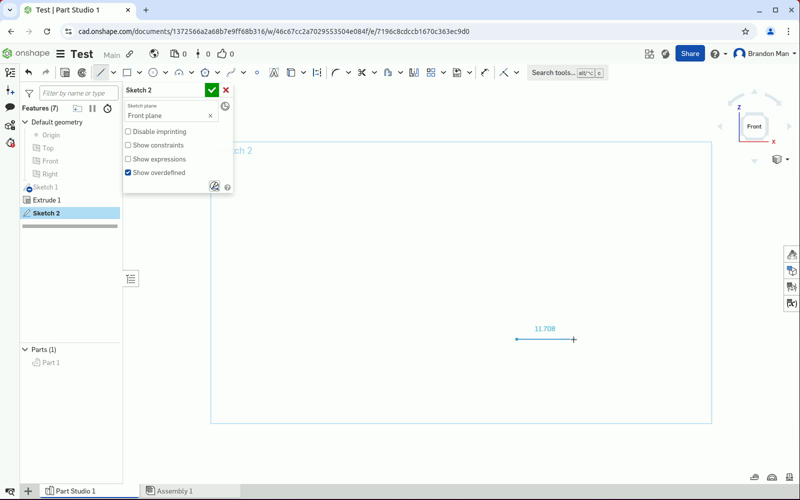
key_down(shift)
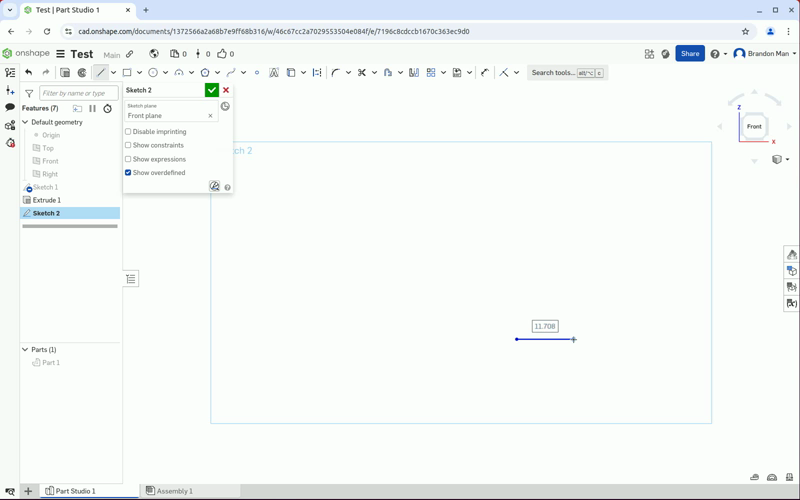
mouse_move(589, 339)
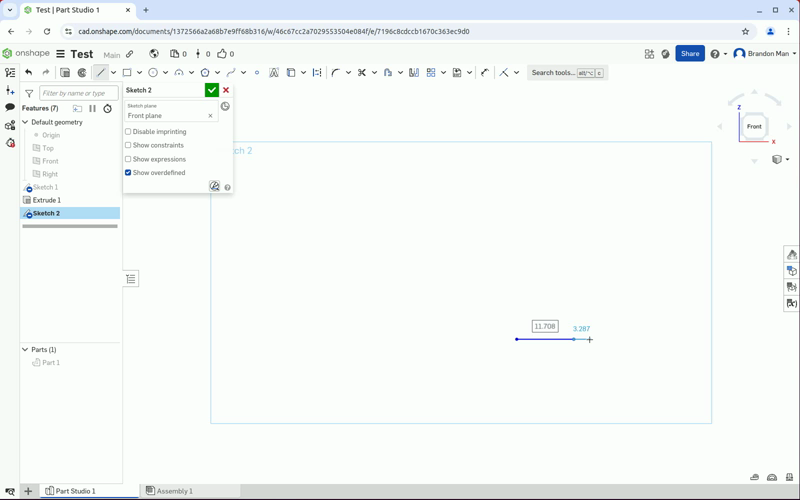
mouse_move(573, 282)
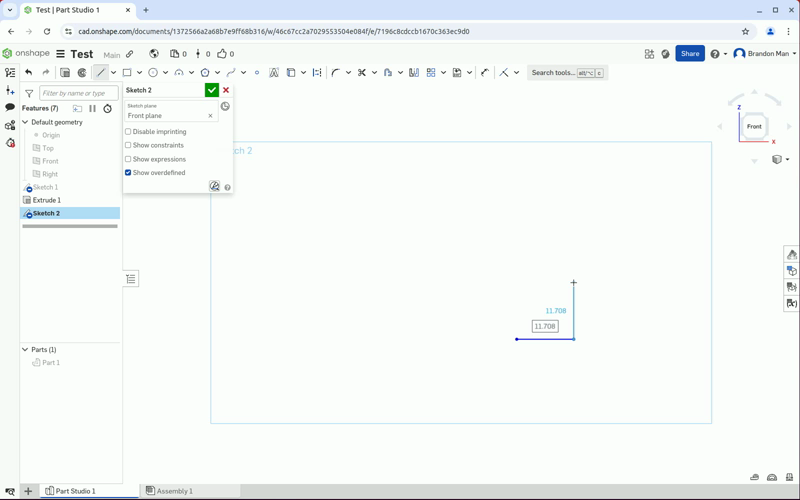
click(573, 282)
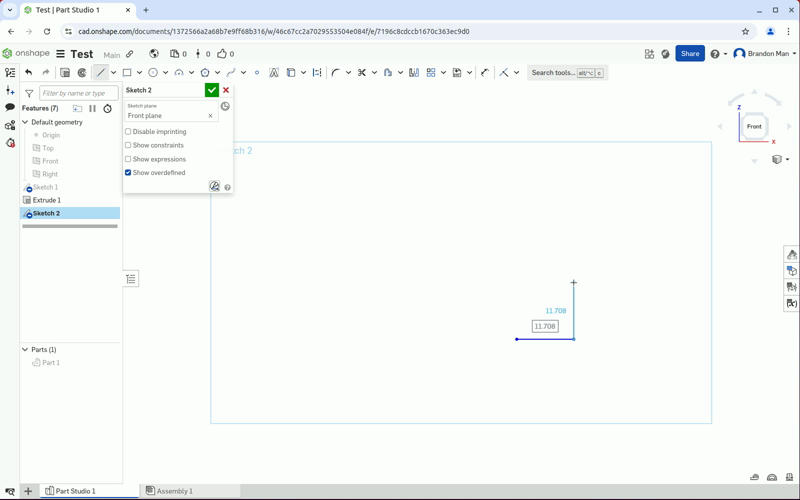
key_up(shift)
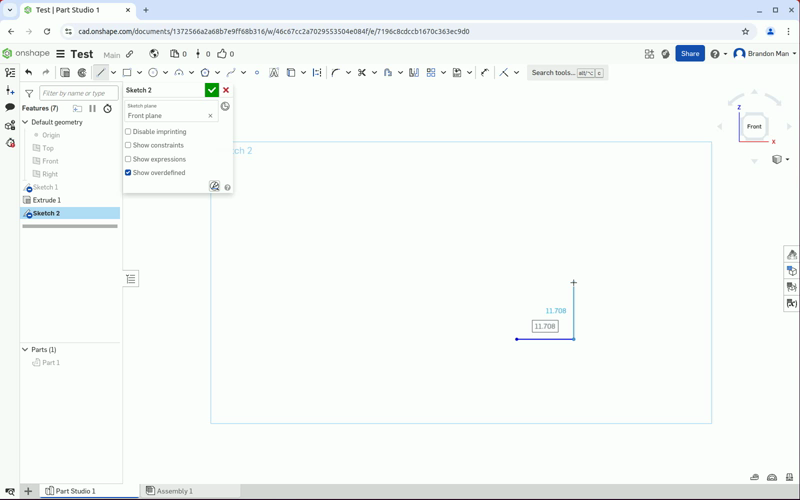
key_down(shift)
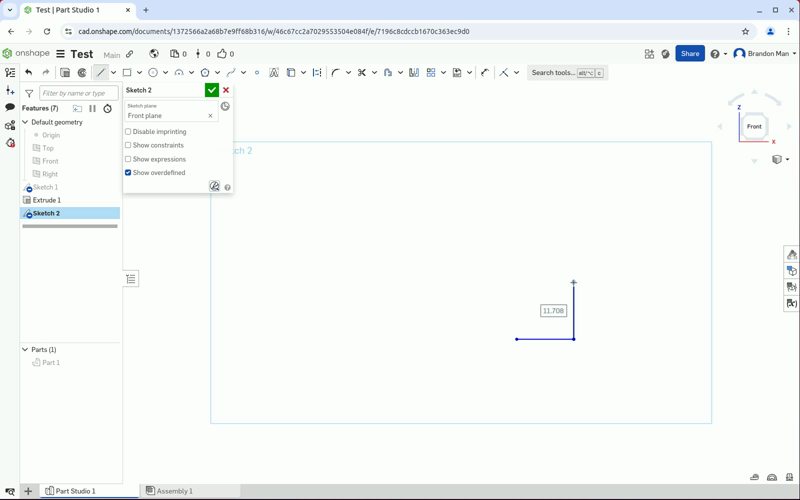
mouse_move(589, 282)
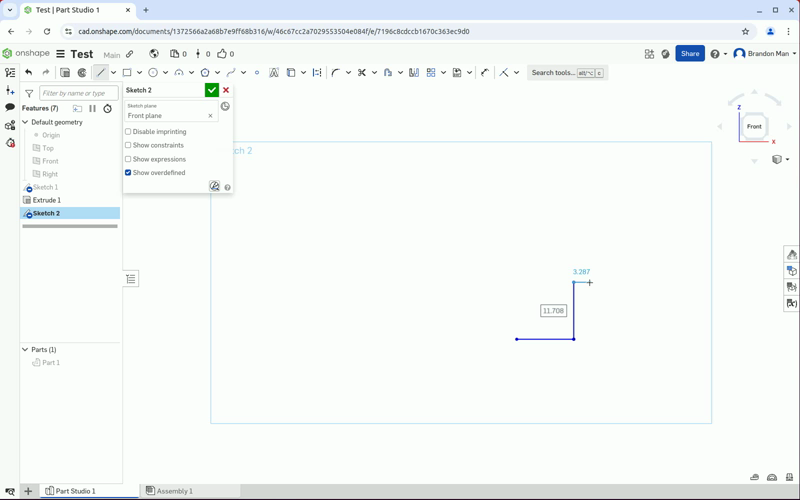
mouse_move(516, 282)
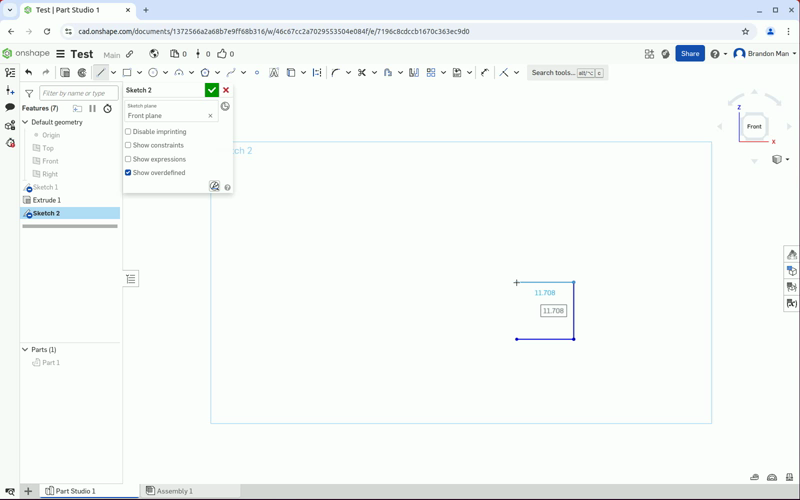
click(516, 282)
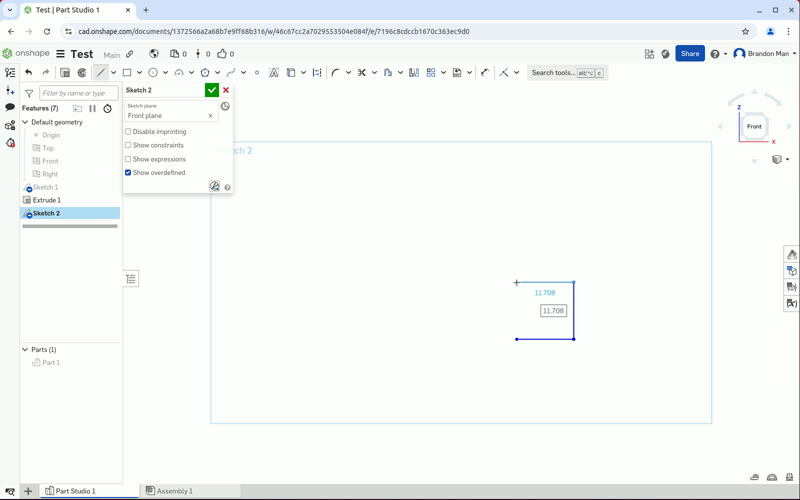
key_up(shift)
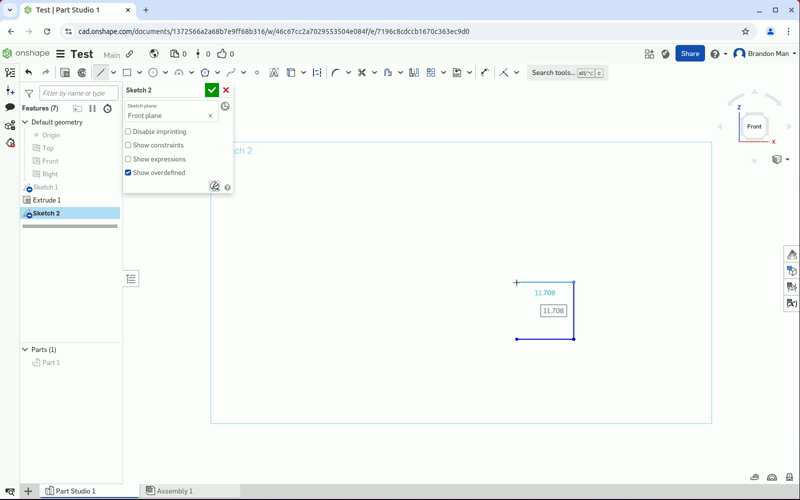
mouse_move(546, 282)
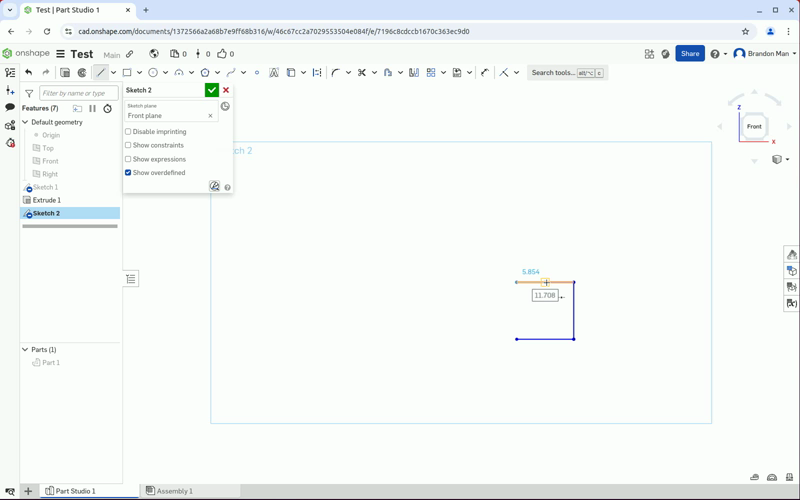
key_down(shift)
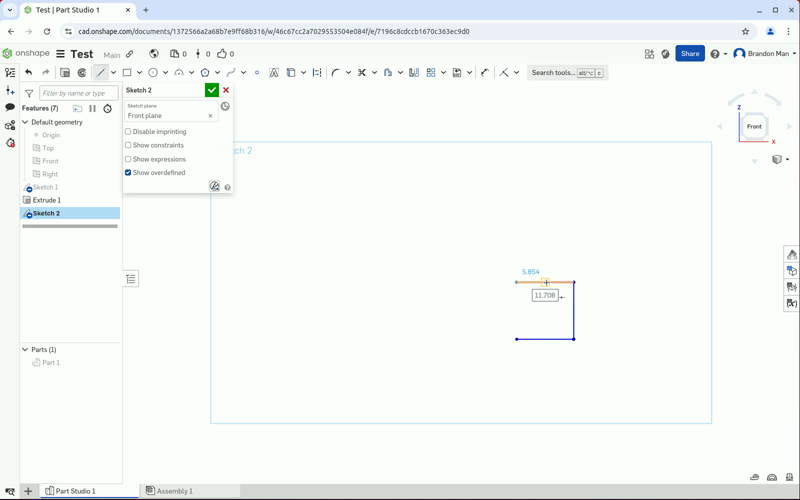
mouse_move(516, 339)
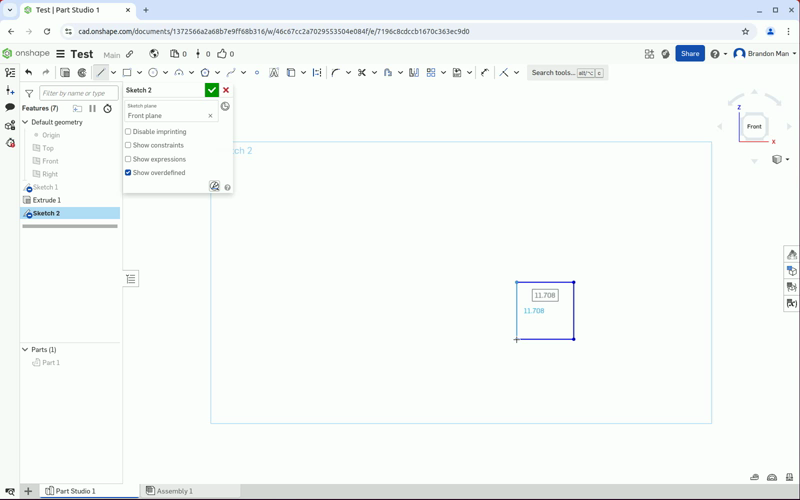
key_up(shift)
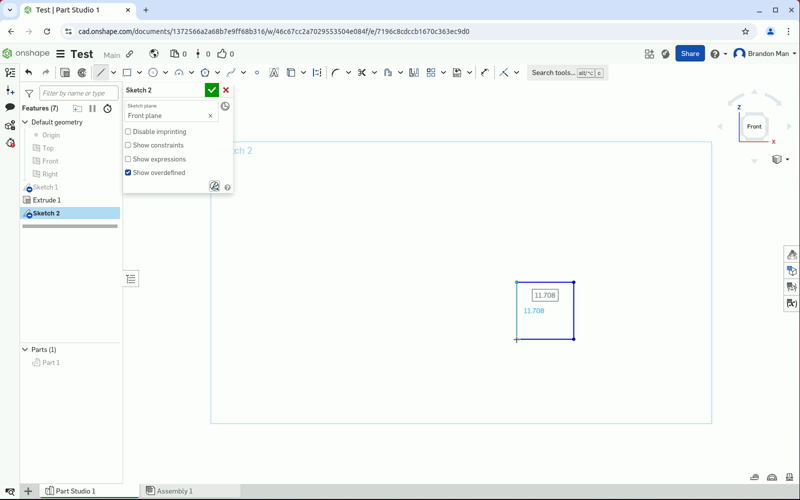
click(516, 339)
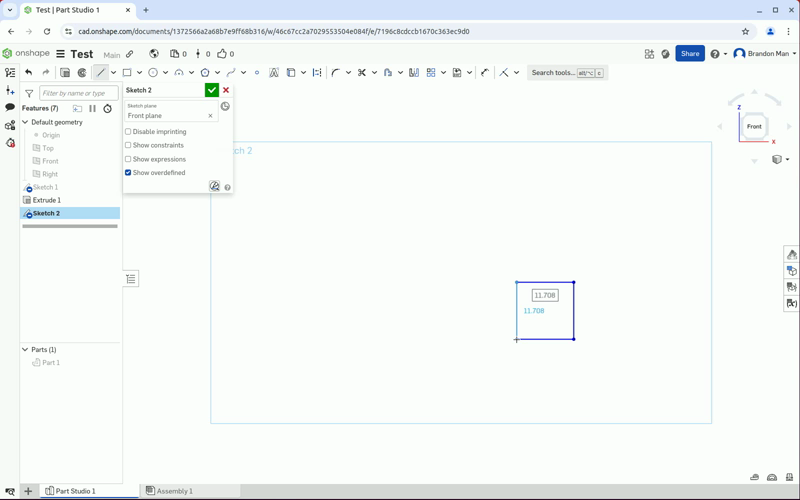
key(esc)
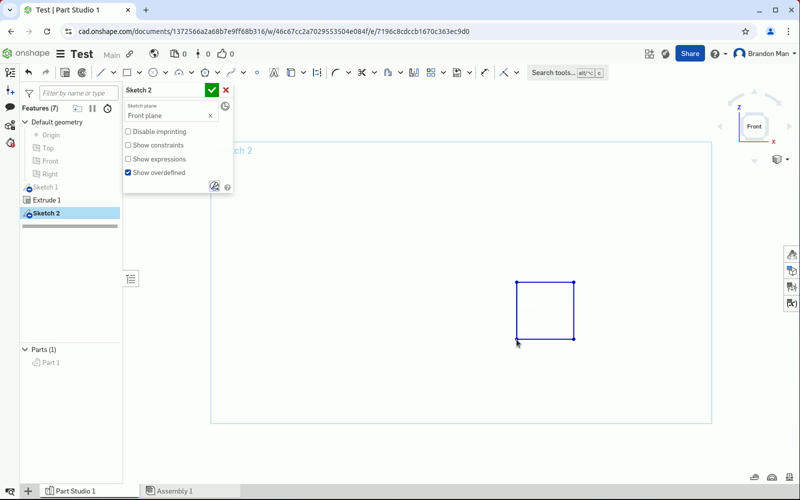
mouse_move(570, 334)
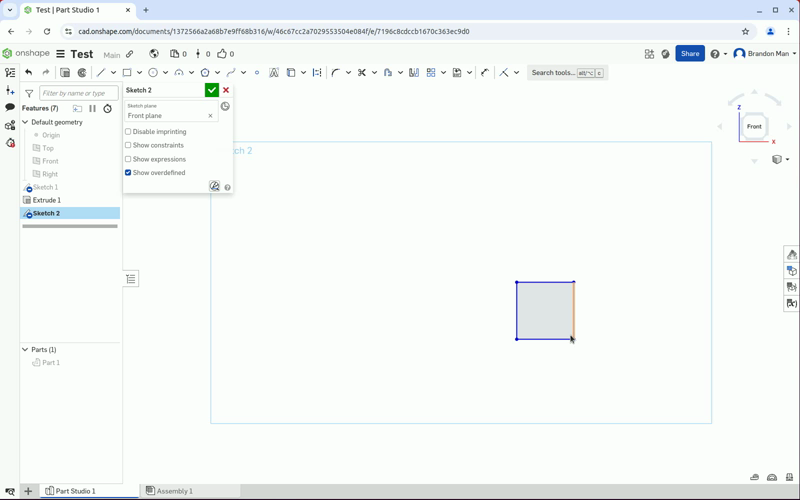
click(570, 334)
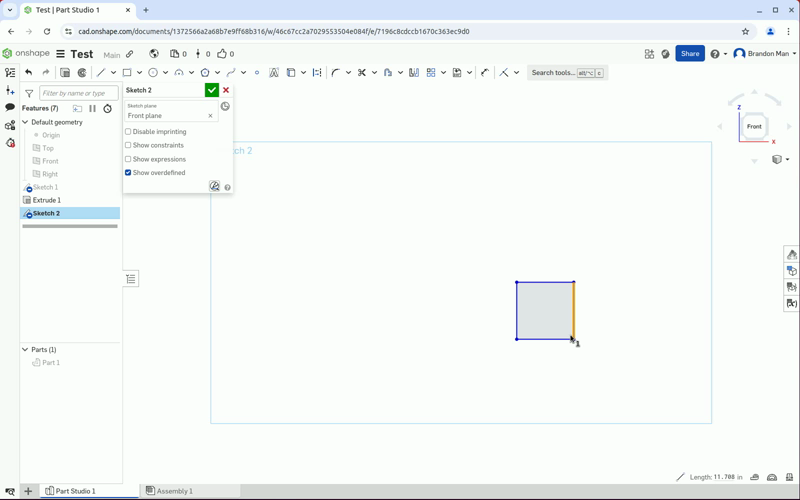
mouse_move(73, 352)
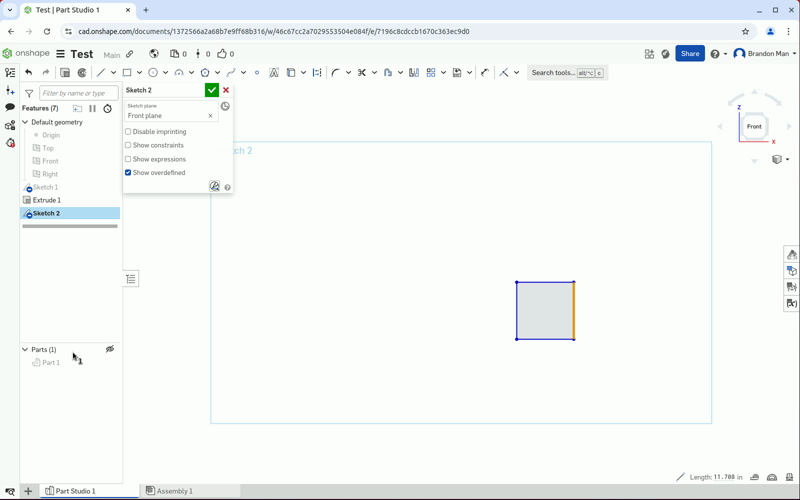
key(shift+y)
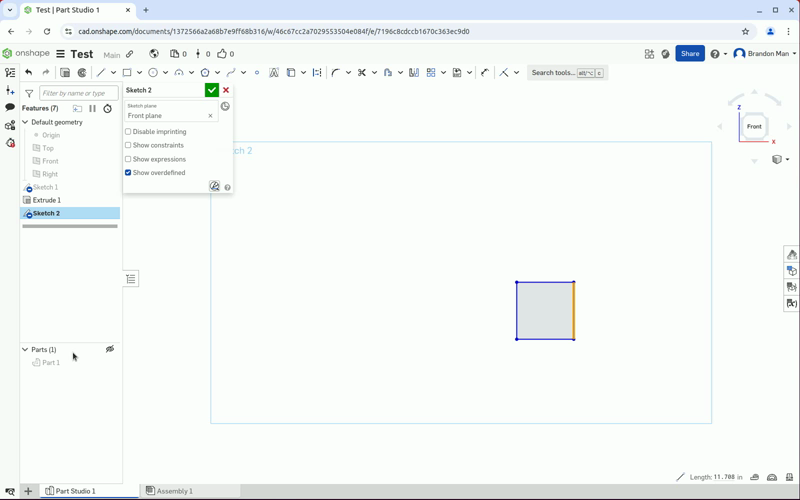
key(shift+e)
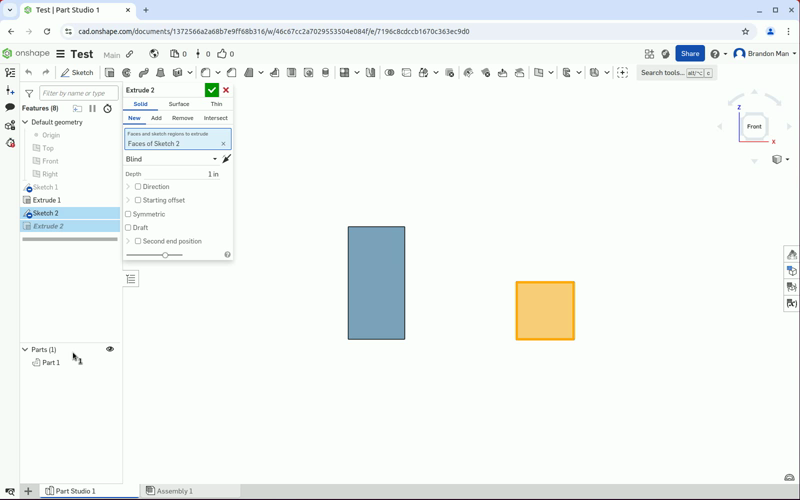
mouse_move(143, 106)
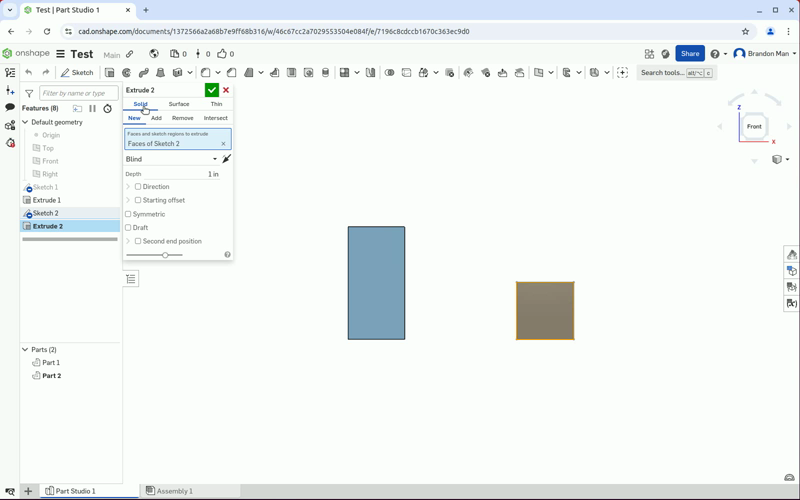
click(143, 106)
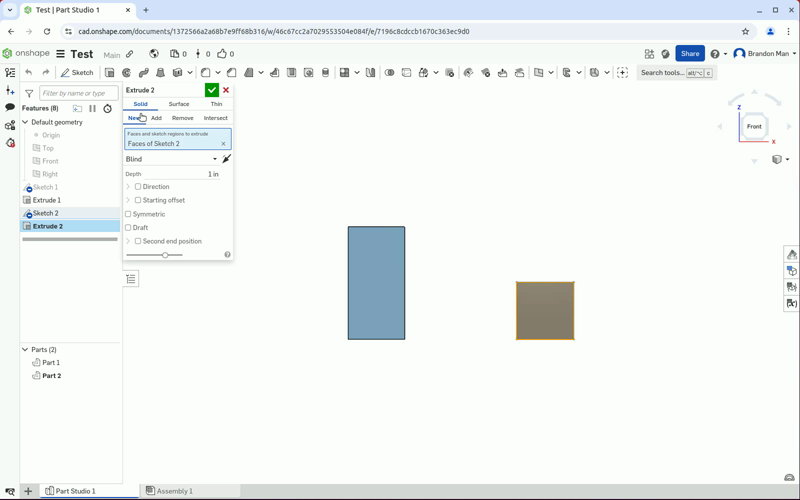
mouse_move(137, 120)
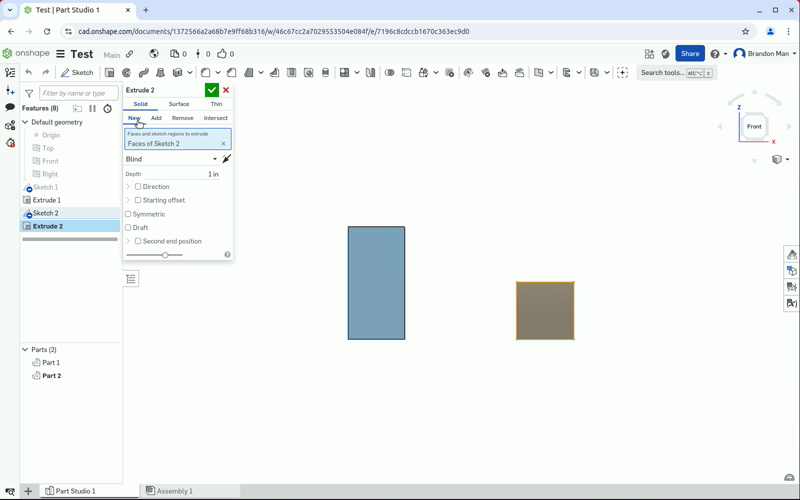
click(137, 120)
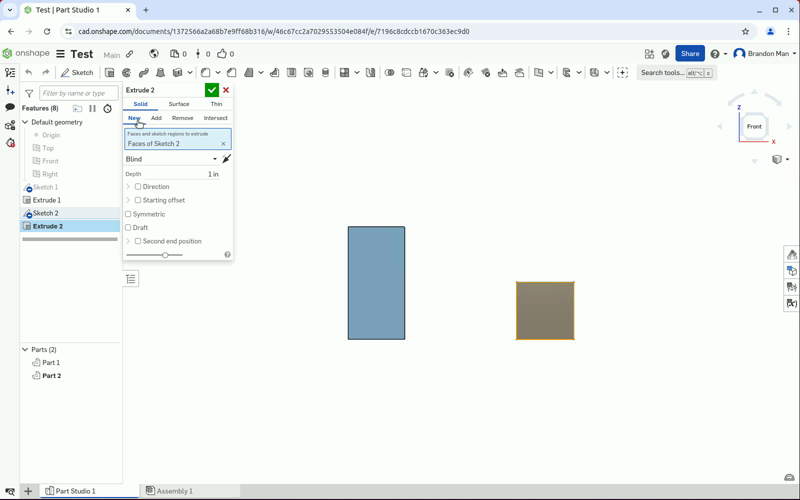
key(tab, 4)
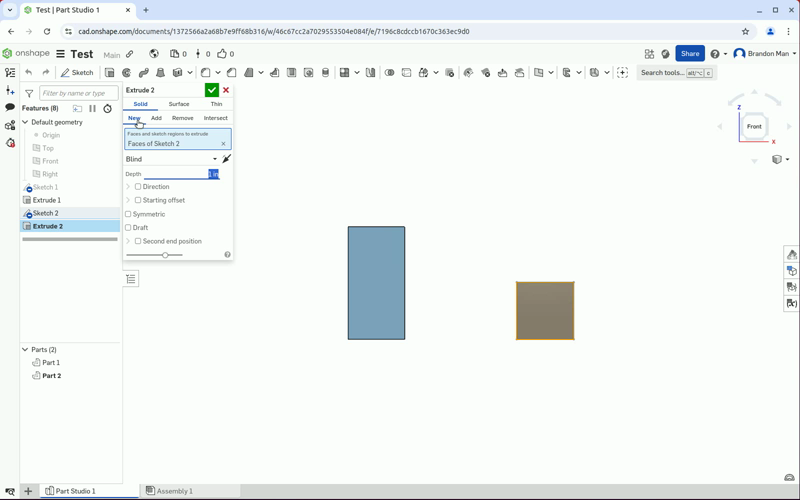
text(2.889)
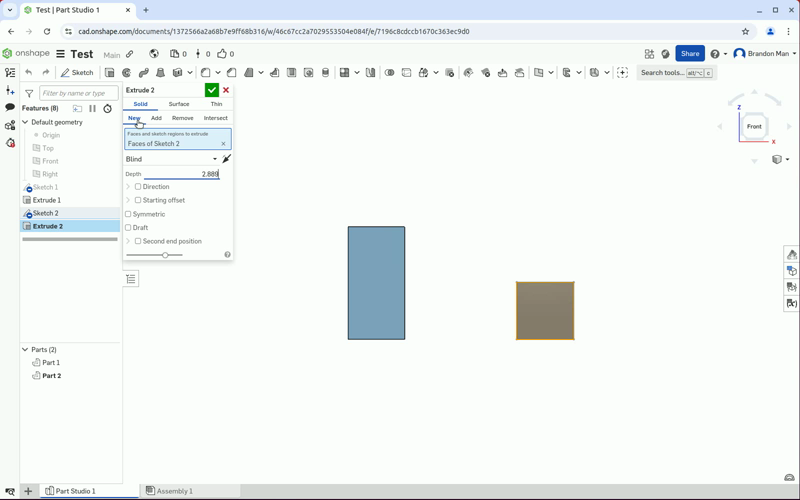
key(enter)
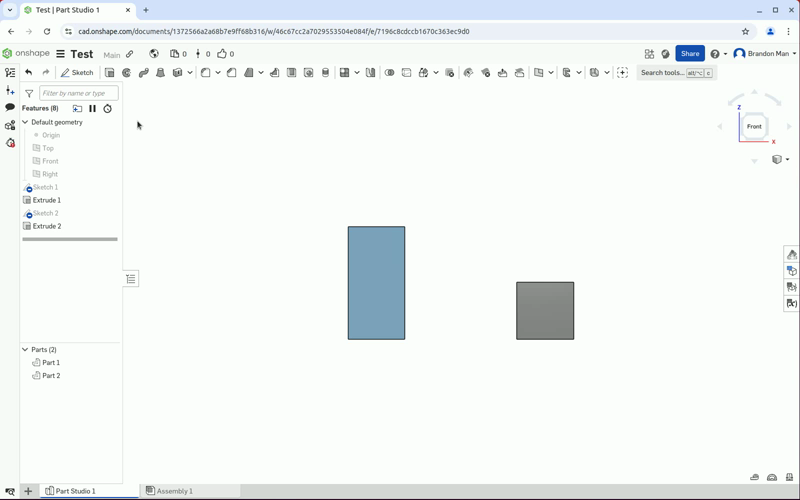
key(shift+h)
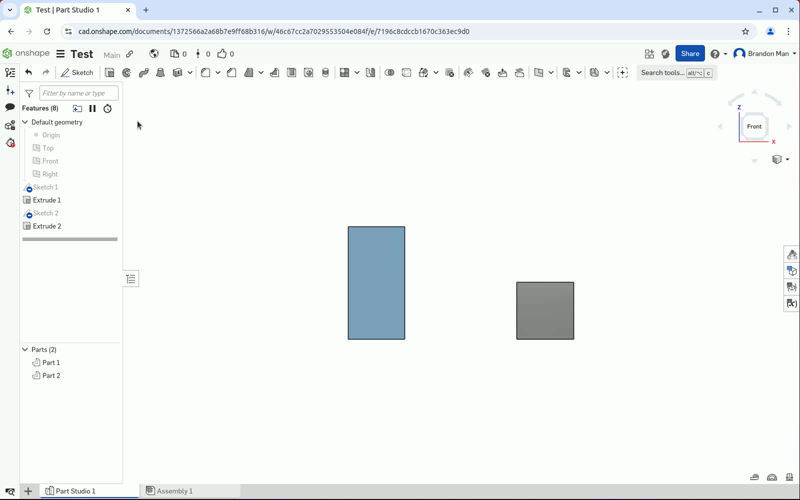
key(shift+h)
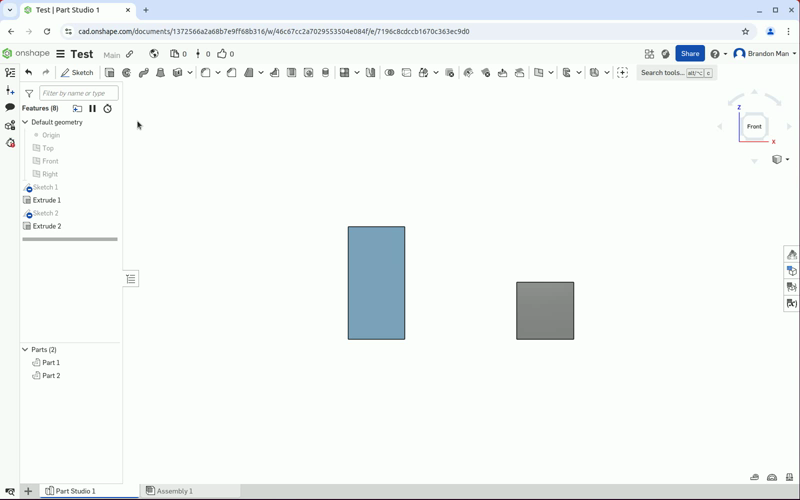
mouse_move(73, 189)
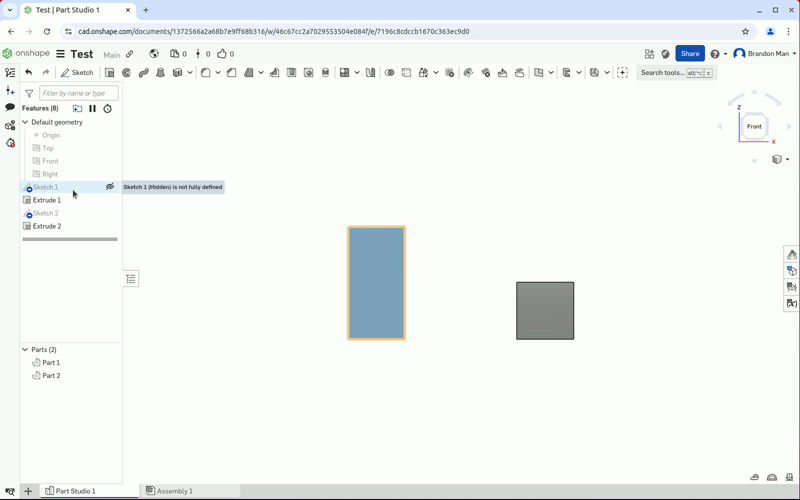
click(73, 189)
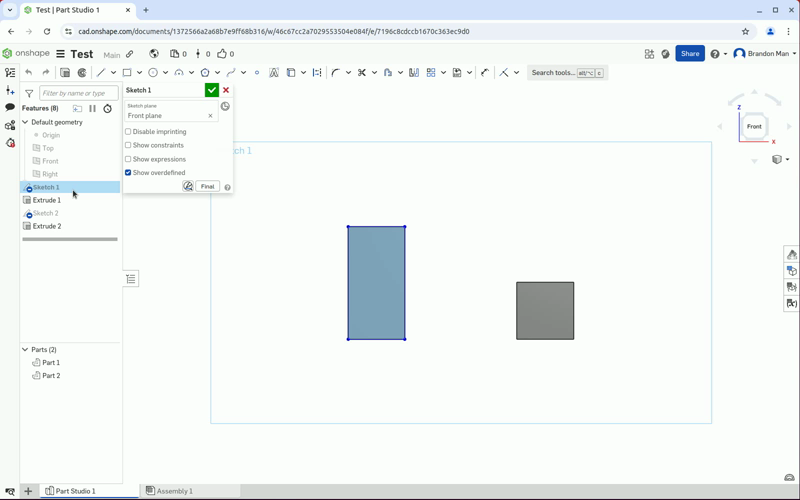
mouse_move(229, 92)
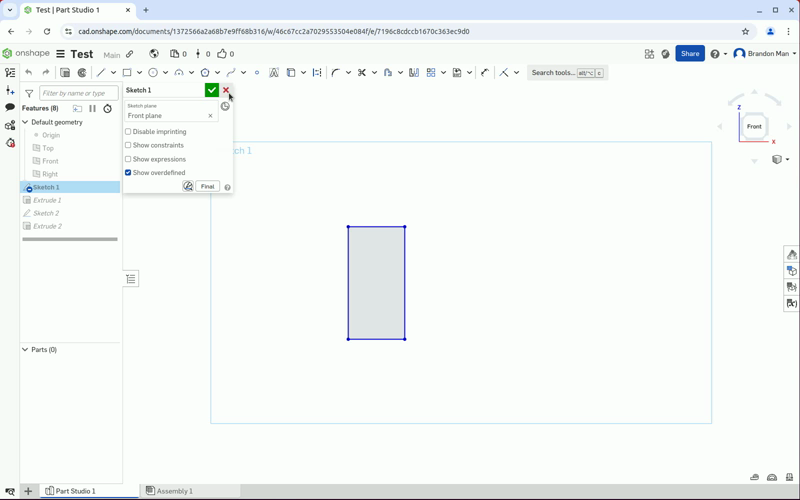
click(229, 92)
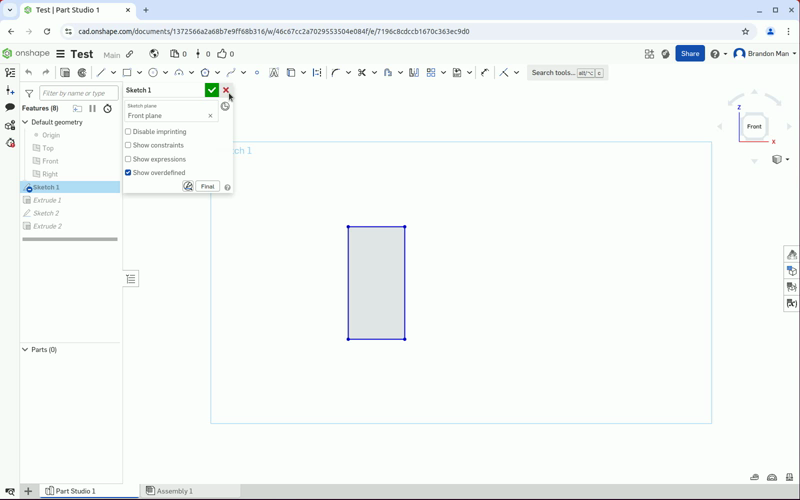
key(shift+s)
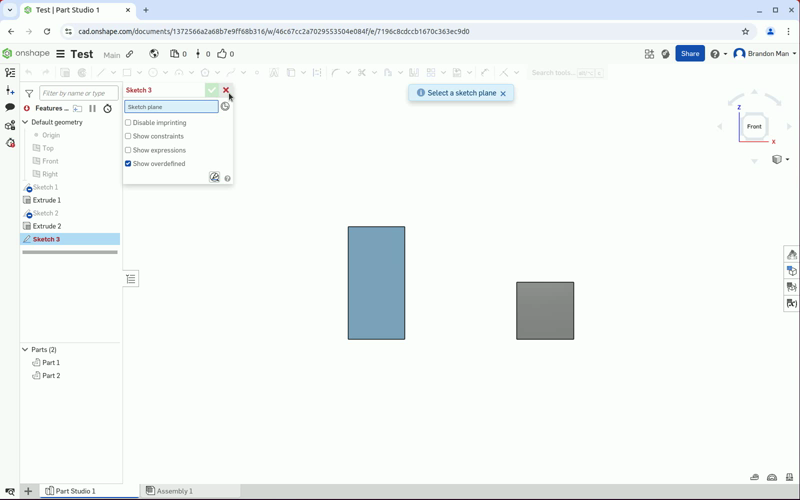
mouse_move(73, 163)
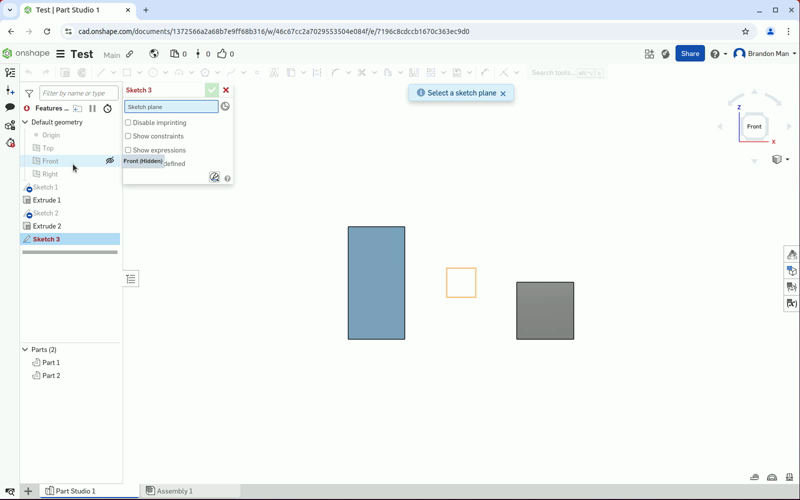
click(73, 163)
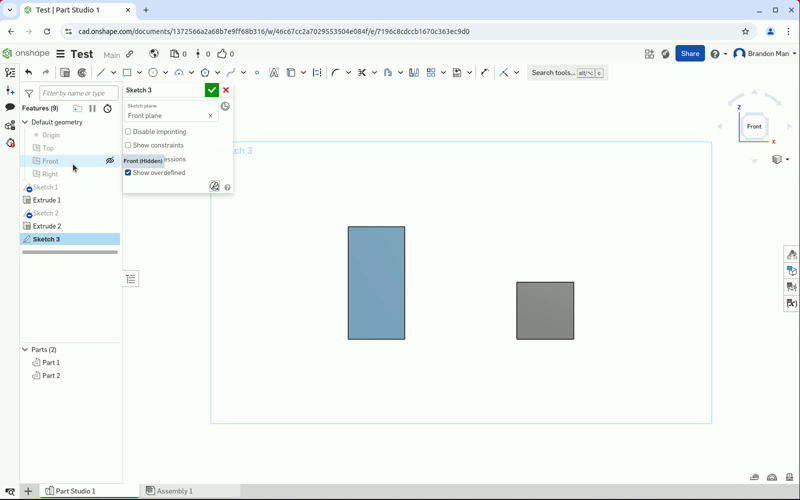
mouse_move(73, 352)
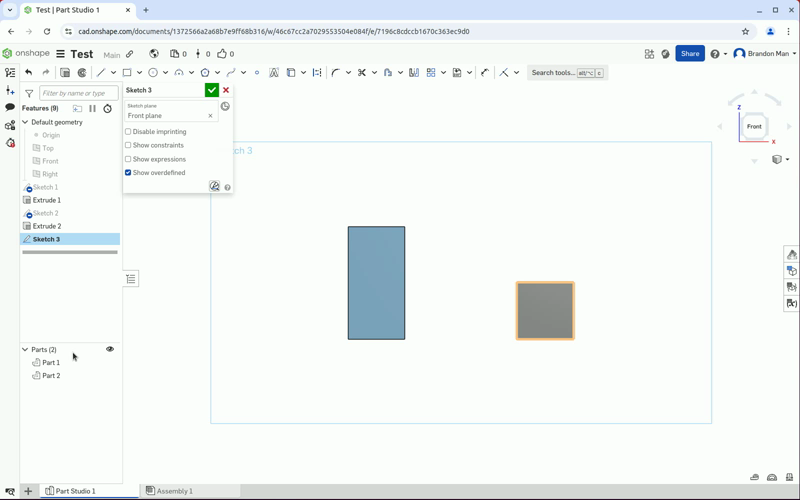
key(y)
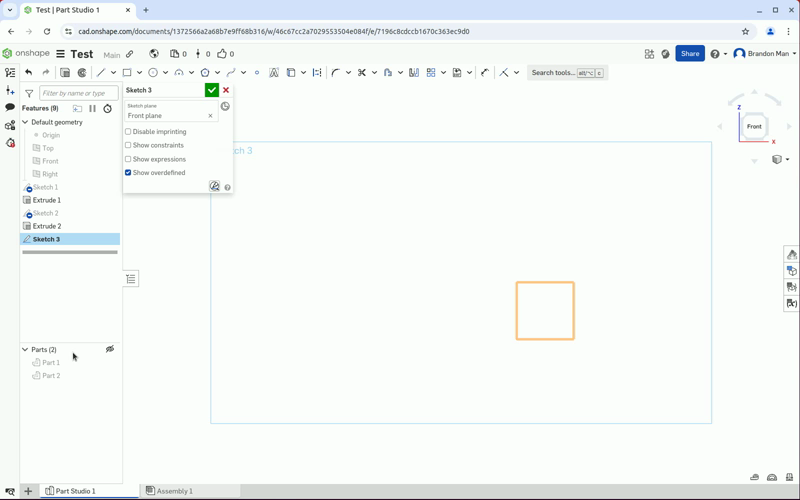
key(l)
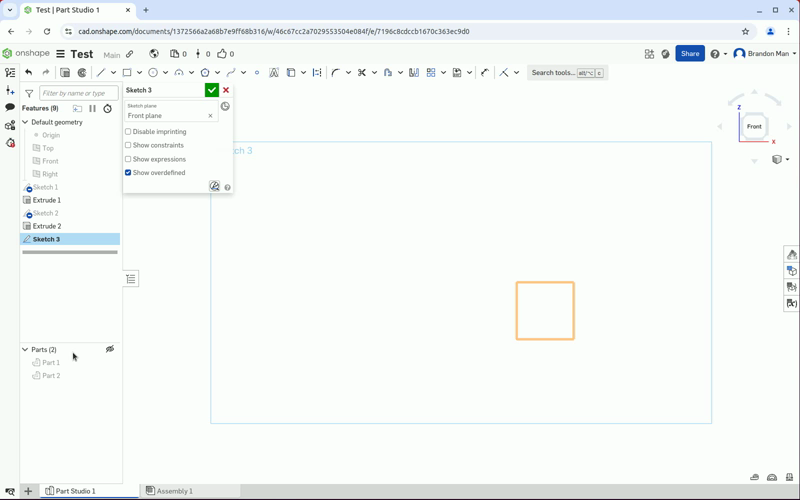
key_down(shift)
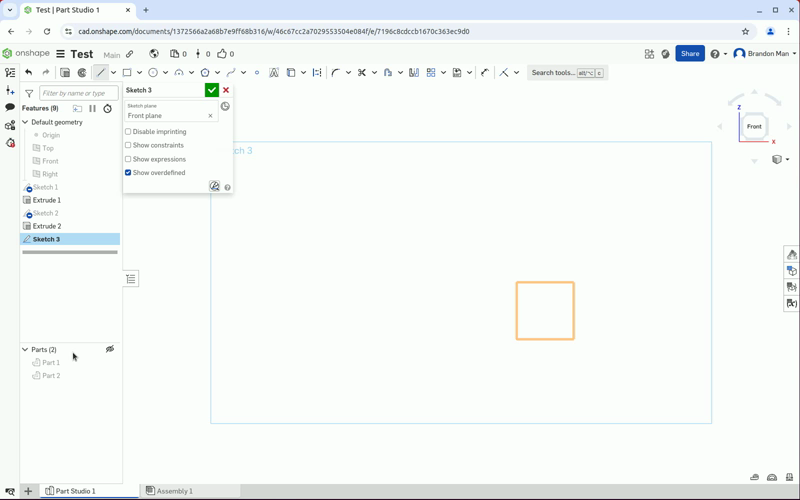
mouse_move(516, 282)
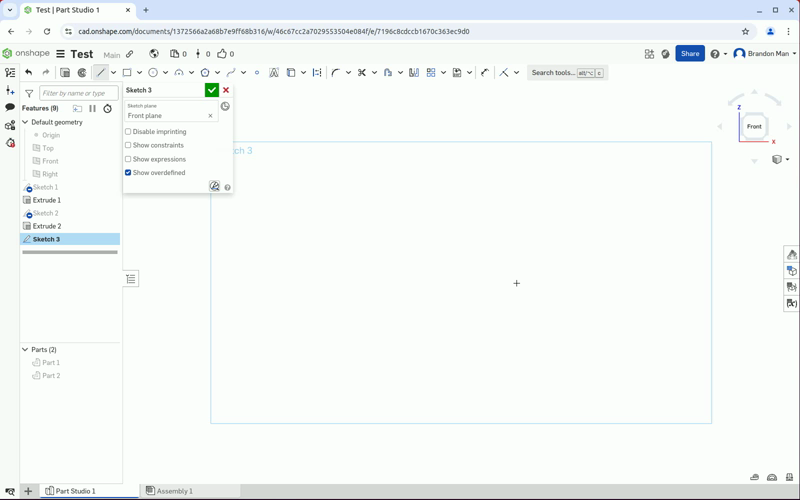
click(516, 282)
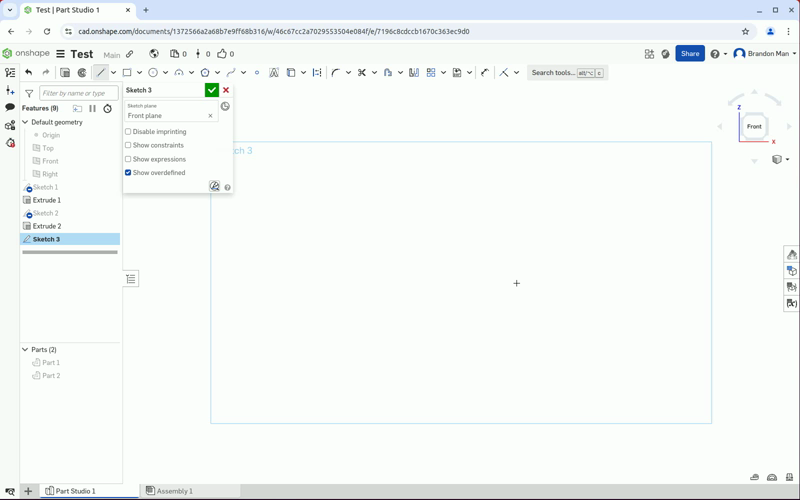
key_up(shift)
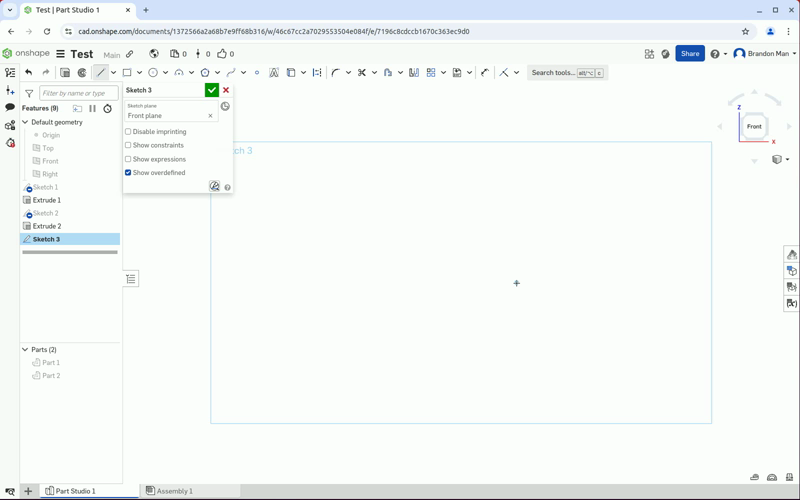
key_down(shift)
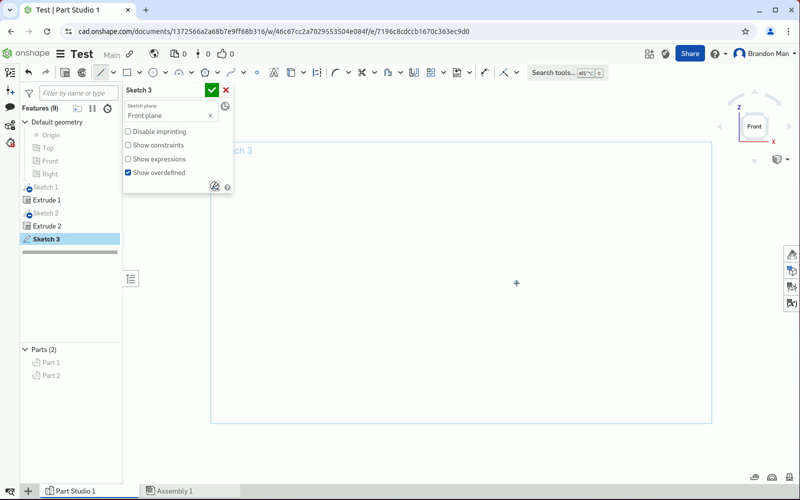
mouse_move(546, 282)
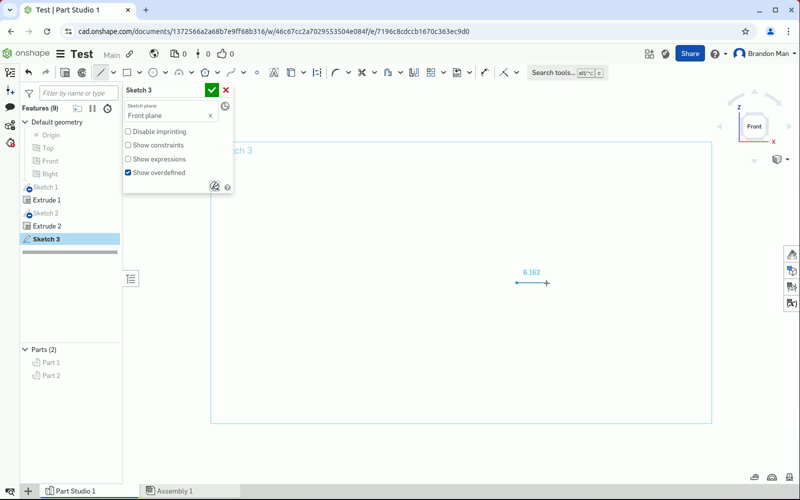
mouse_move(573, 282)
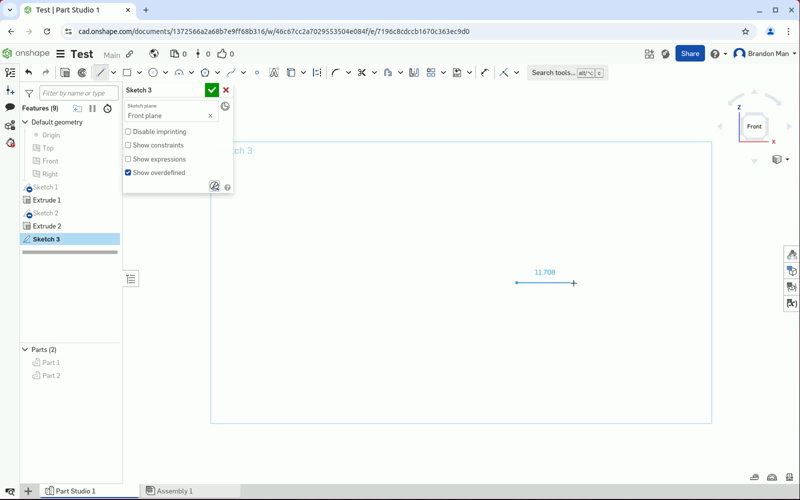
click(573, 282)
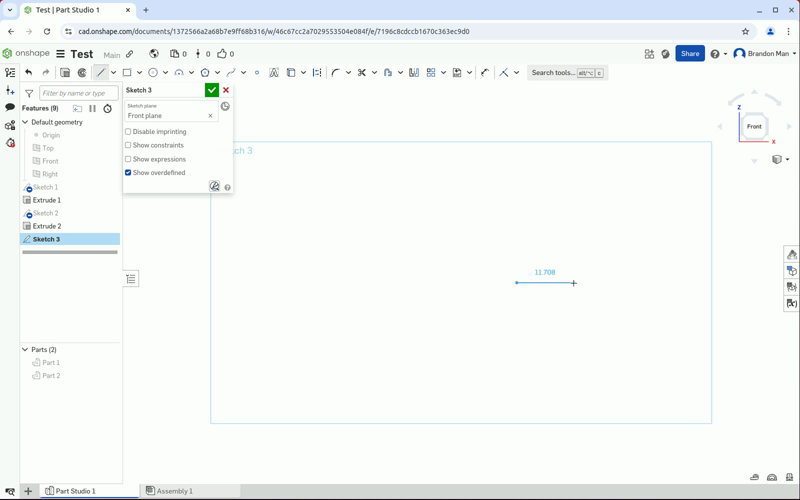
key_up(shift)
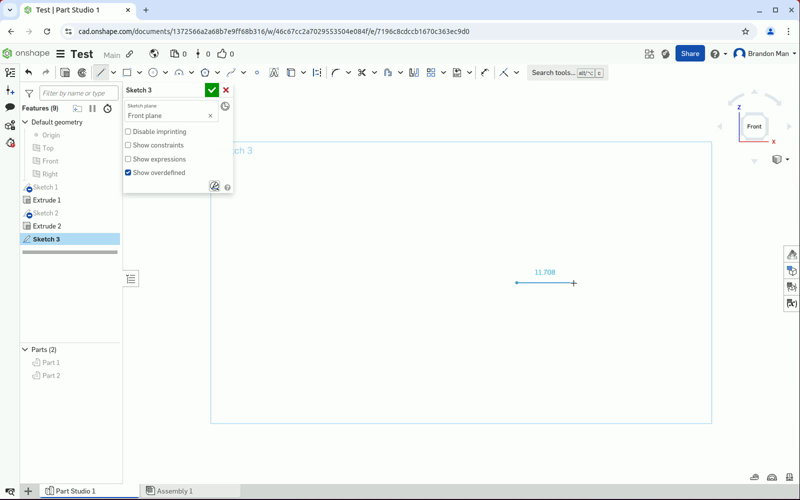
key_down(shift)
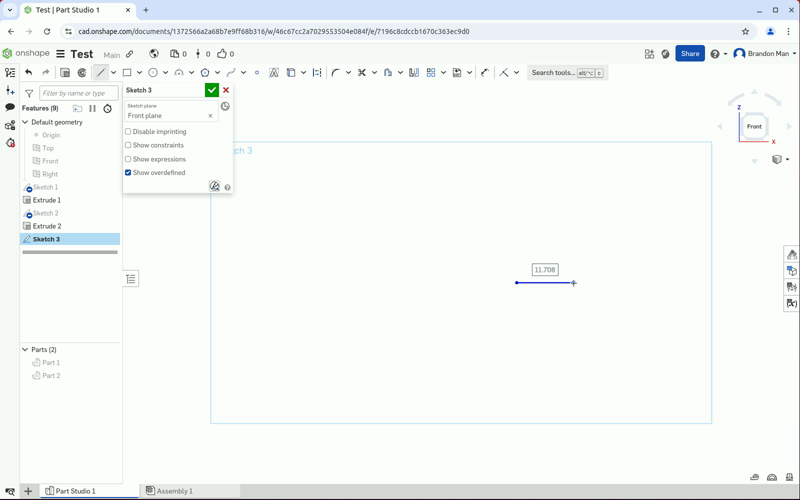
mouse_move(589, 282)
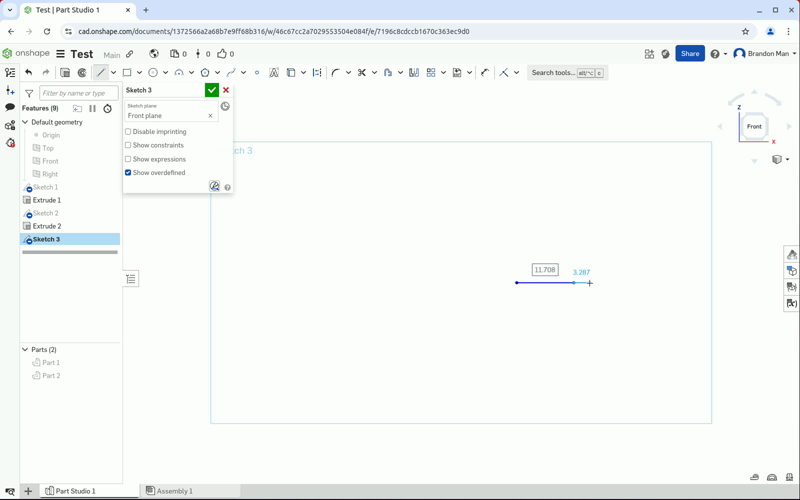
mouse_move(573, 226)
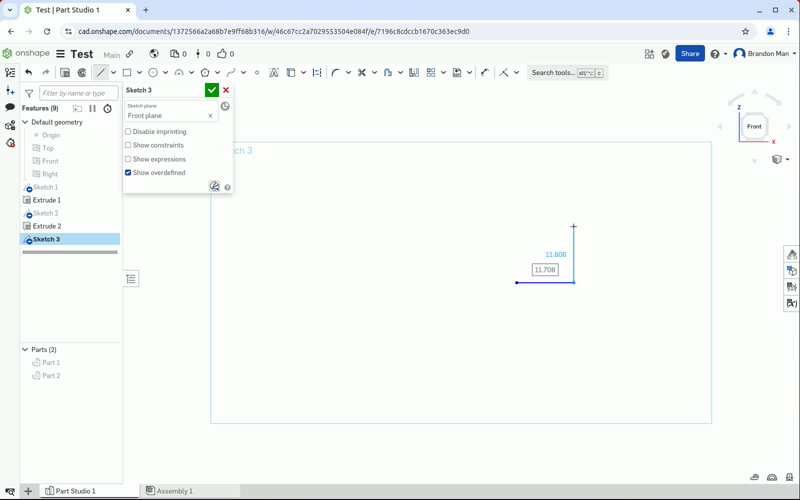
click(573, 226)
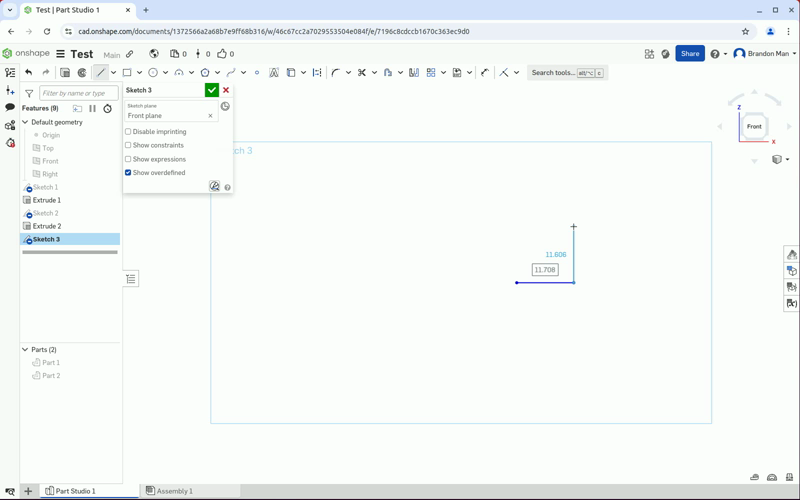
key_up(shift)
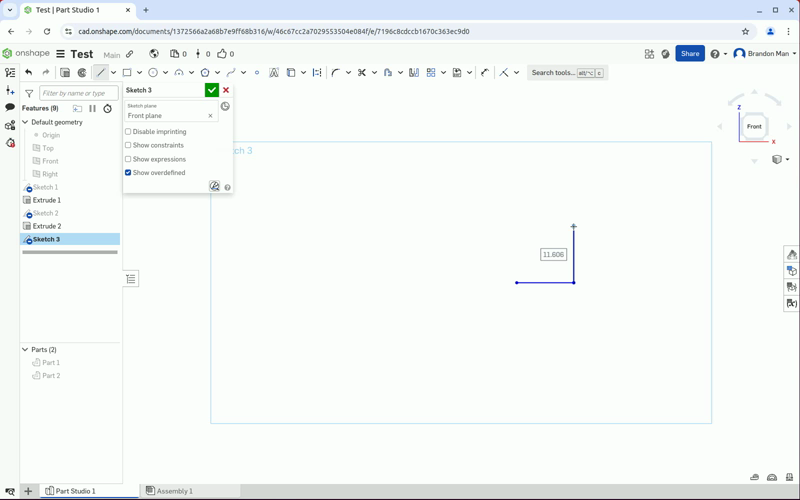
key_down(shift)
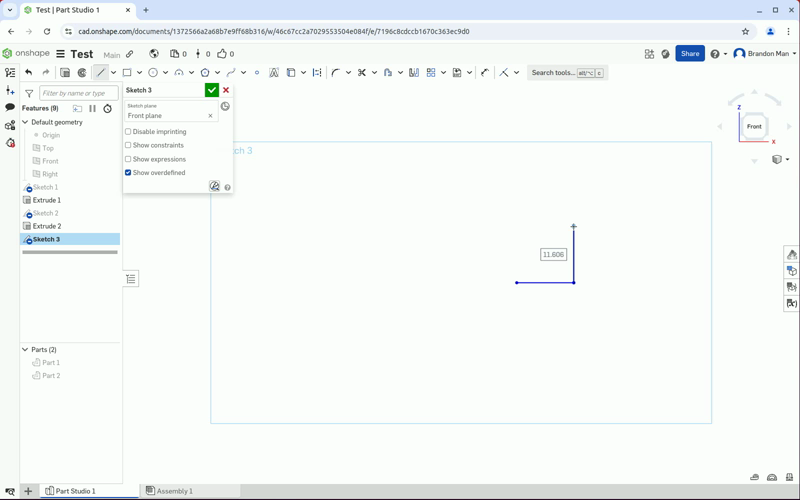
mouse_move(589, 226)
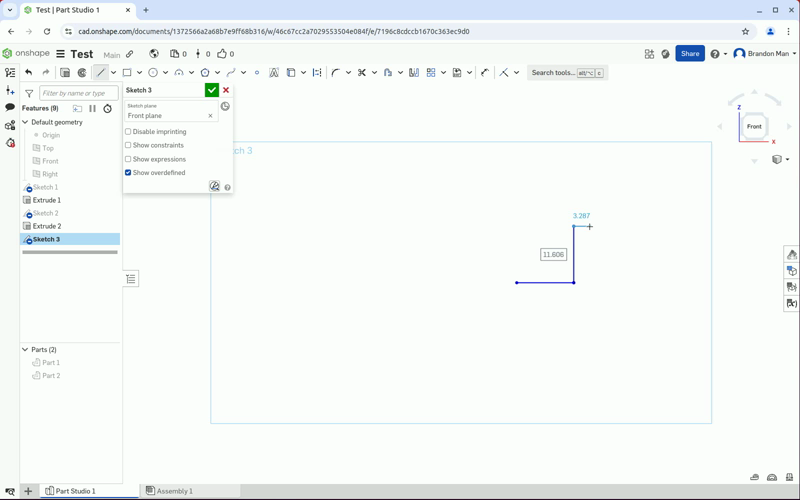
mouse_move(516, 226)
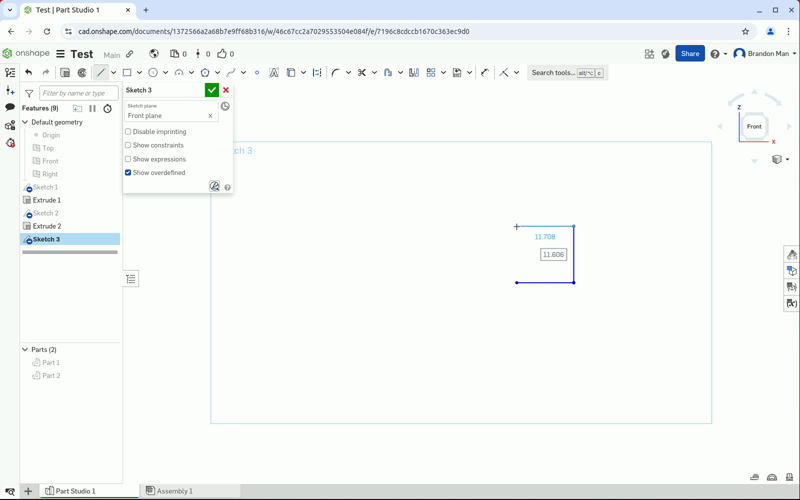
click(516, 226)
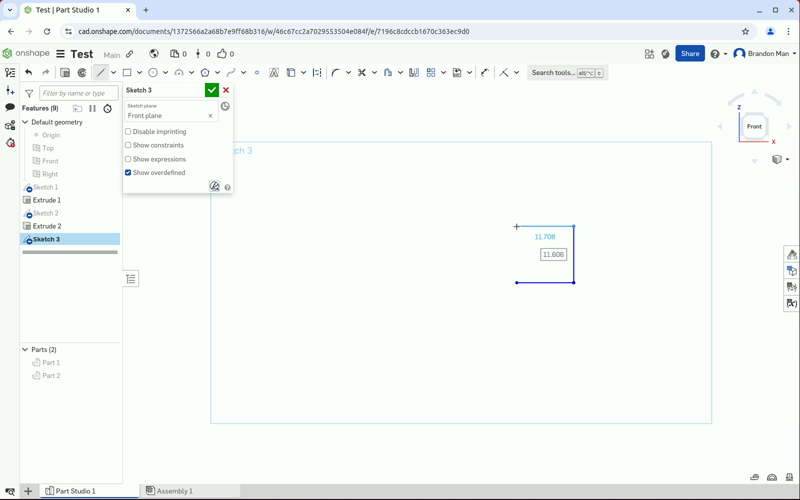
key_up(shift)
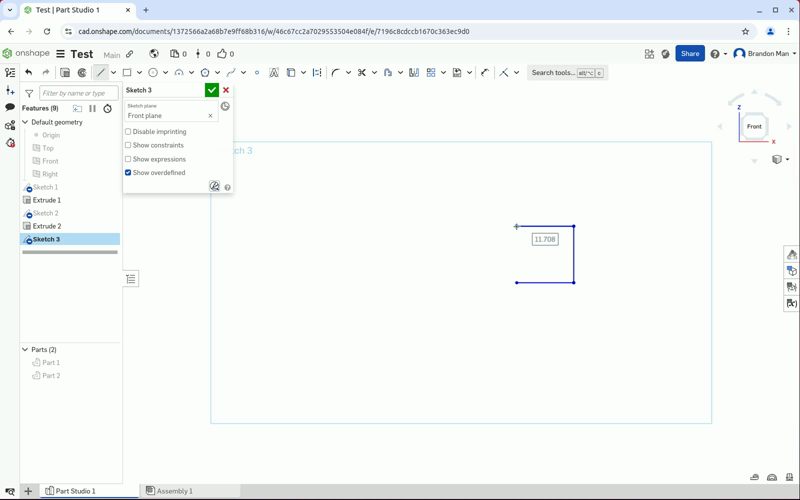
mouse_move(546, 226)
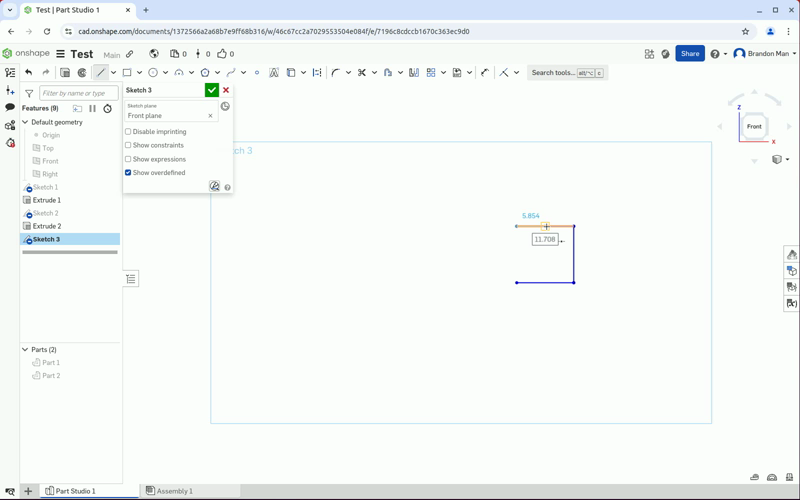
key_down(shift)
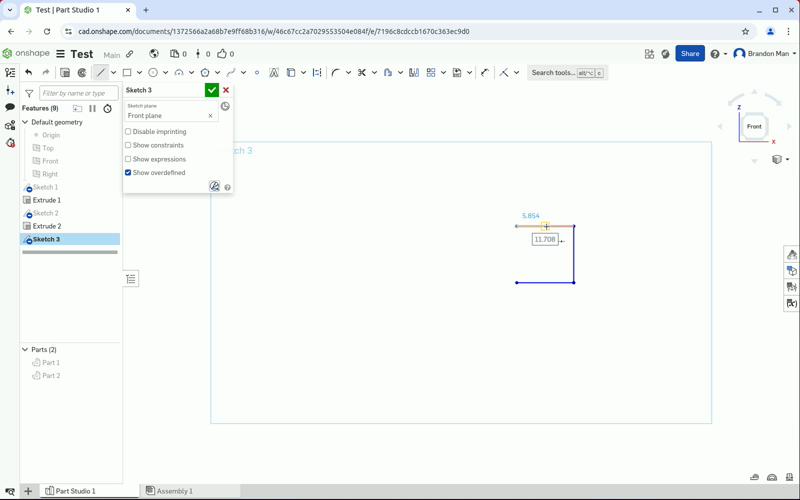
mouse_move(516, 282)
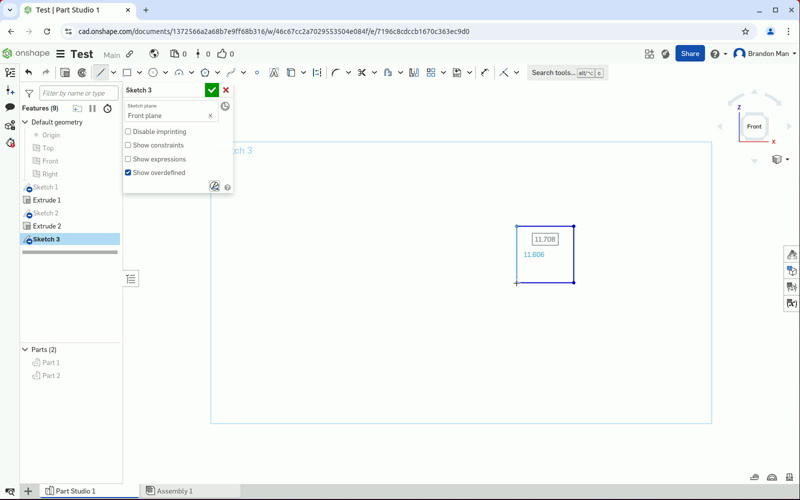
key_up(shift)
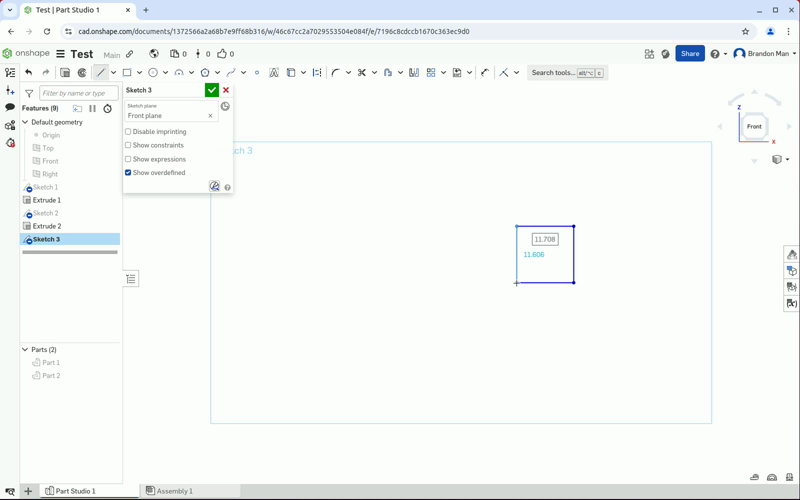
click(516, 282)
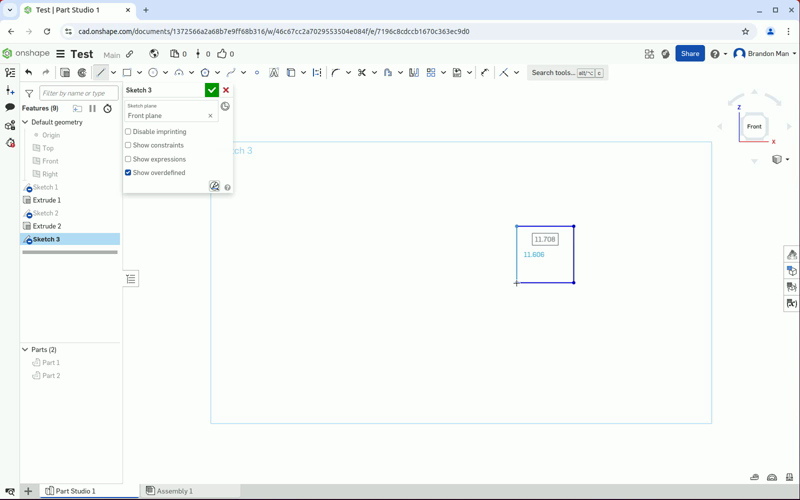
key(esc)
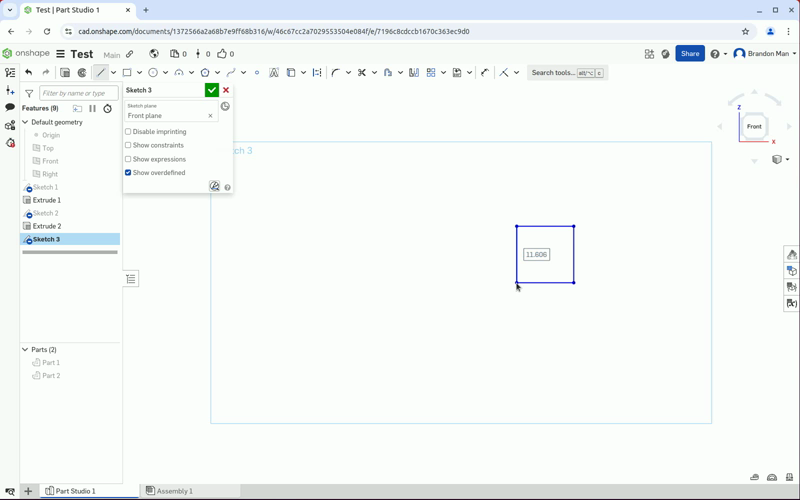
mouse_move(555, 259)
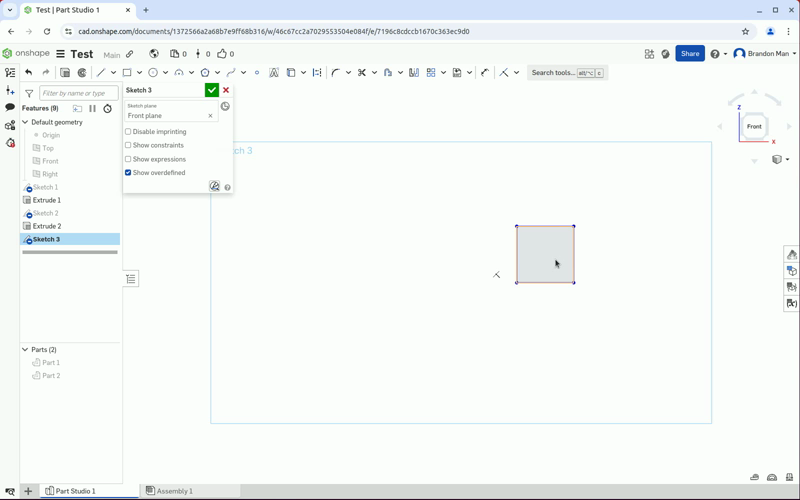
click(555, 259)
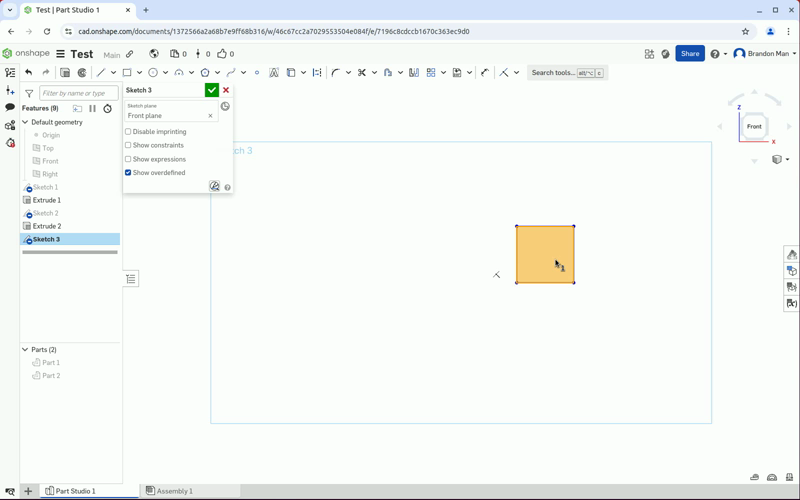
mouse_move(73, 352)
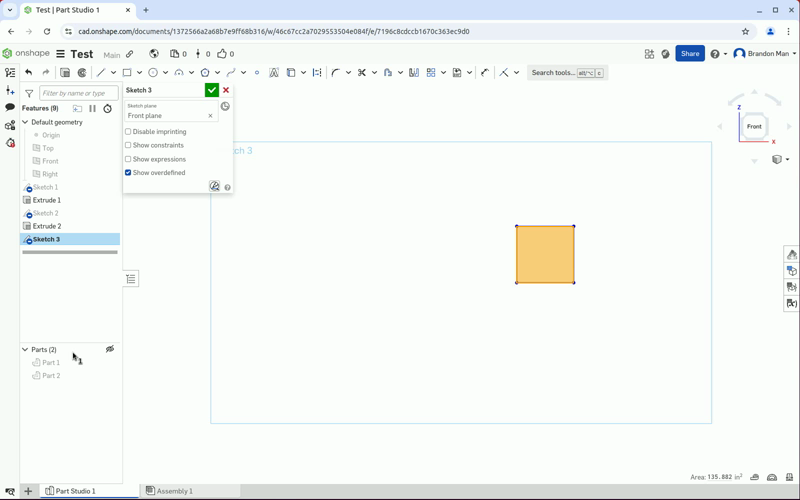
key(shift+y)
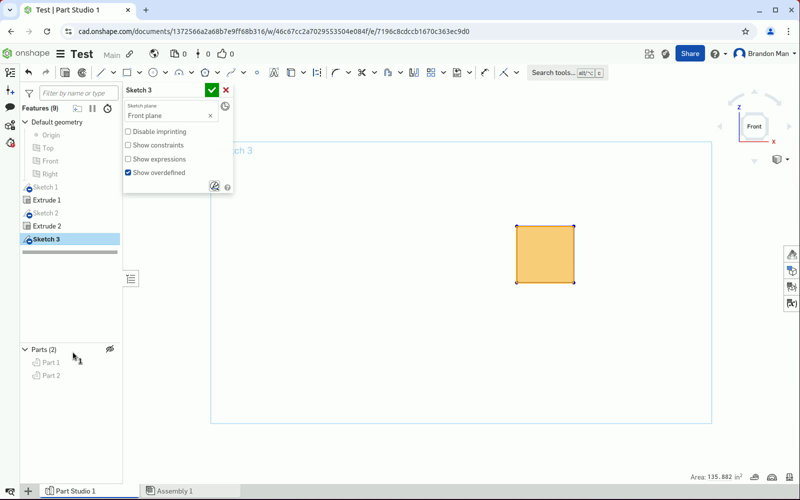
key(shift+e)
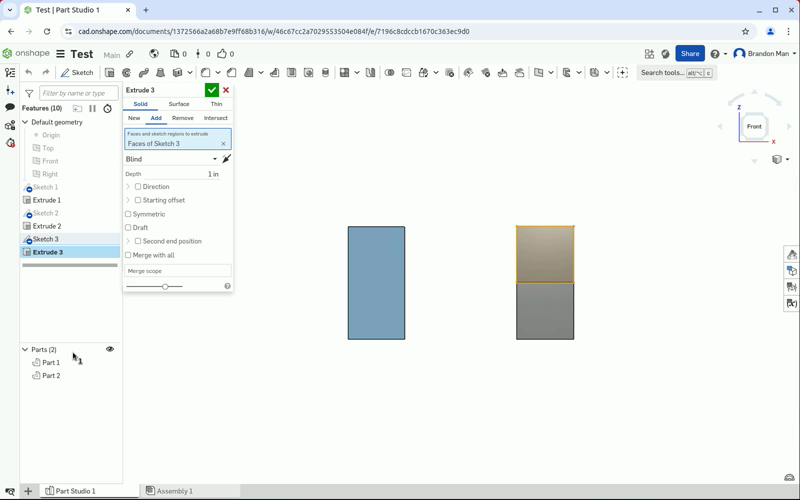
mouse_move(143, 106)
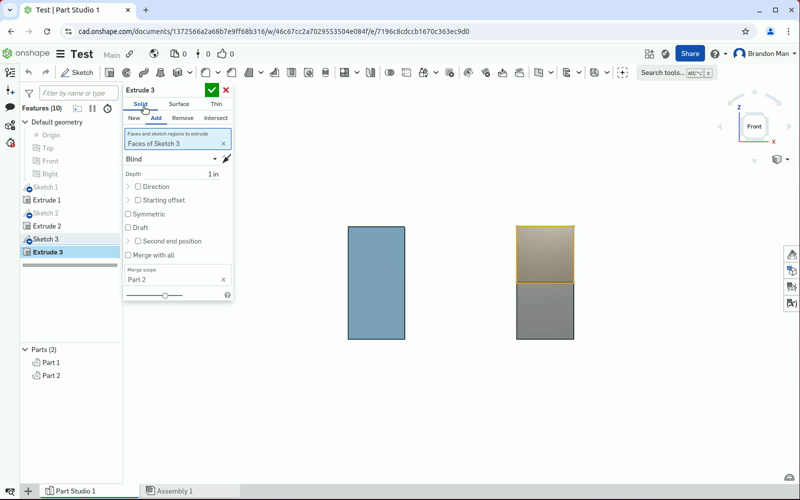
click(143, 106)
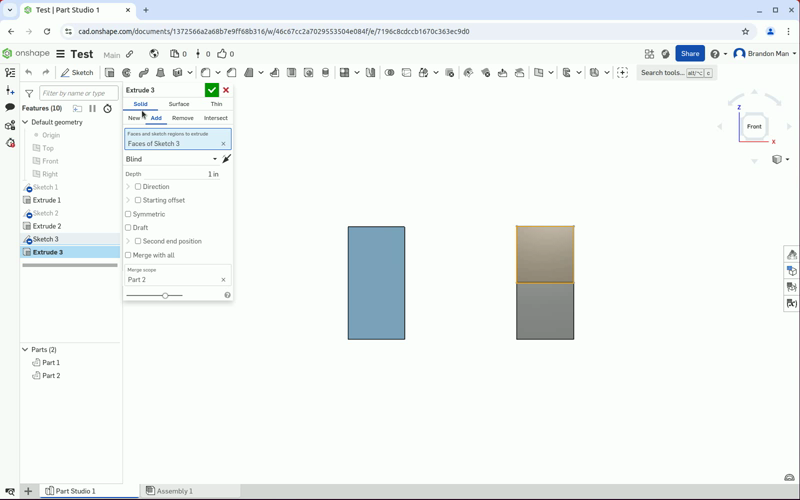
mouse_move(137, 120)
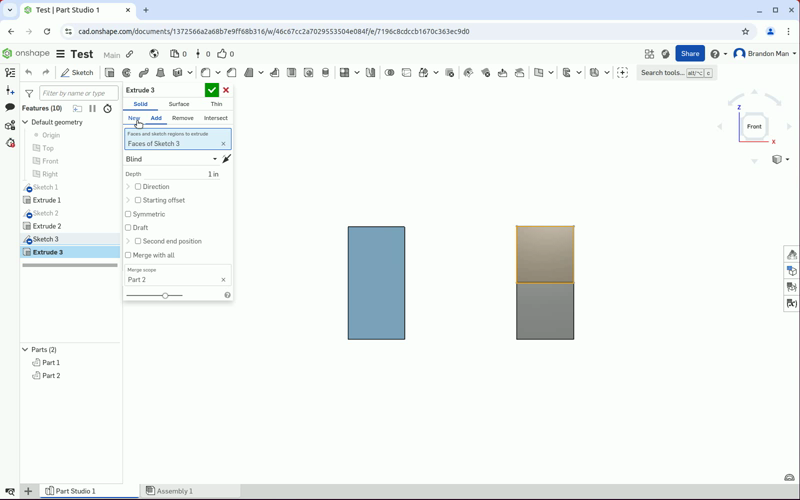
click(137, 120)
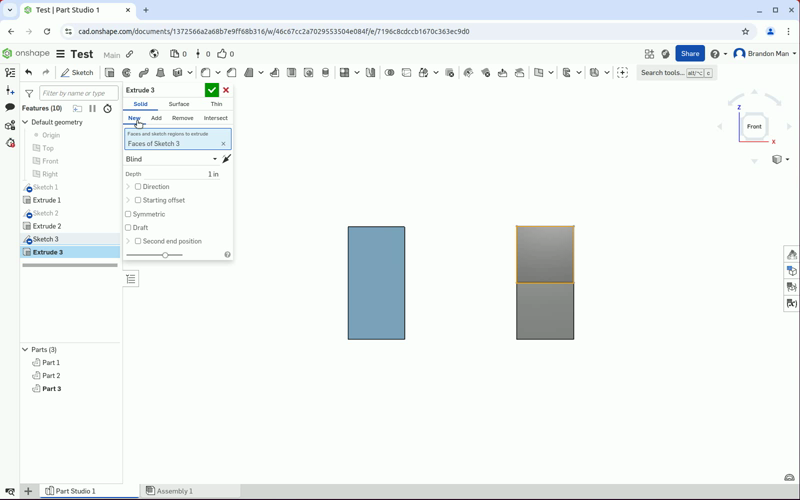
key(tab, 4)
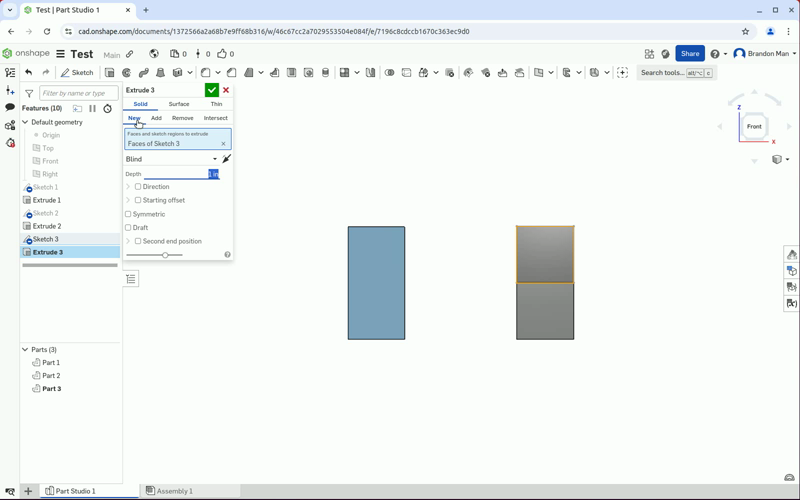
text(2.889)
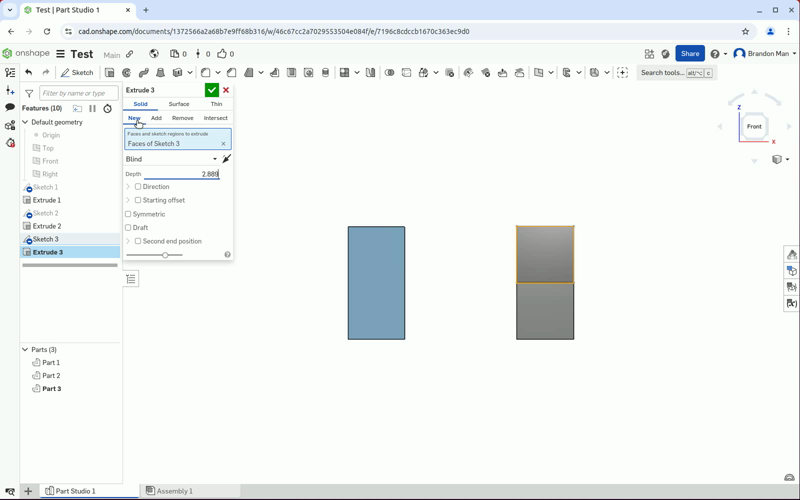
key(enter)
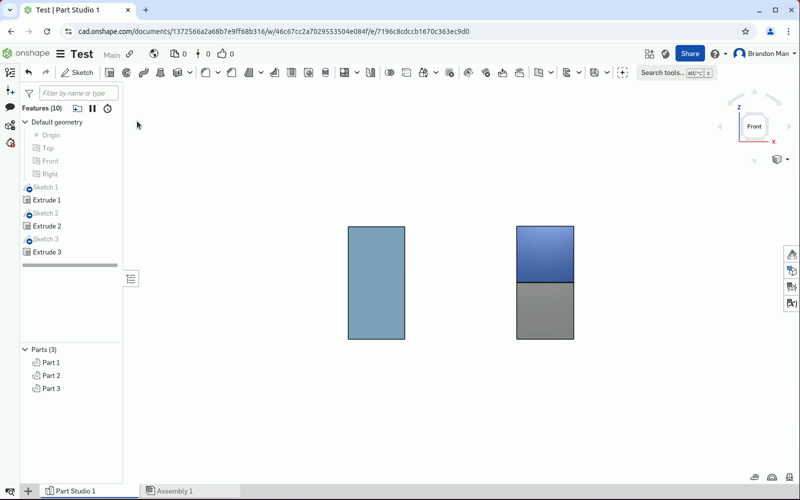
key(shift+h)
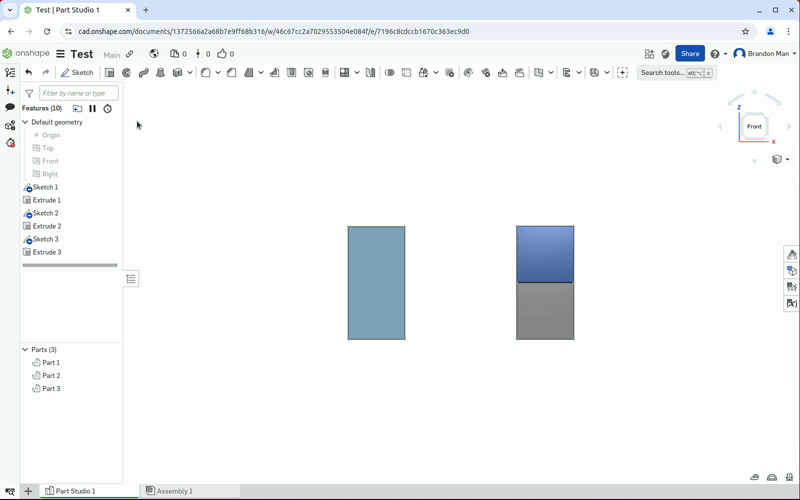
key(shift+h)
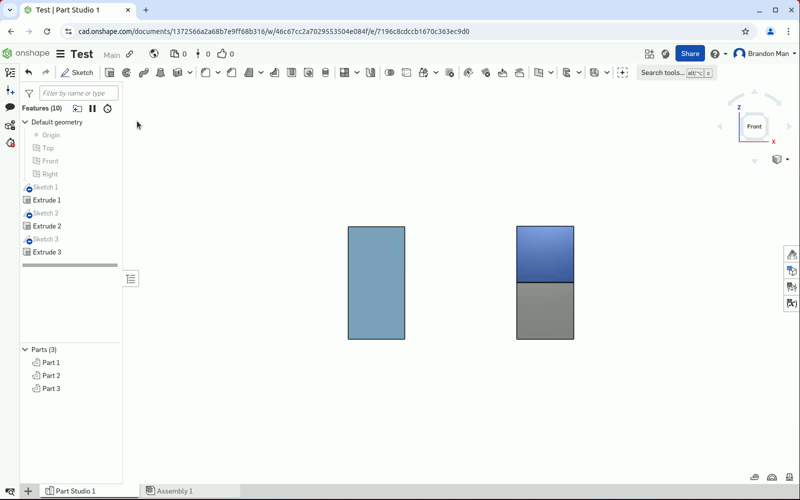
mouse_move(73, 189)
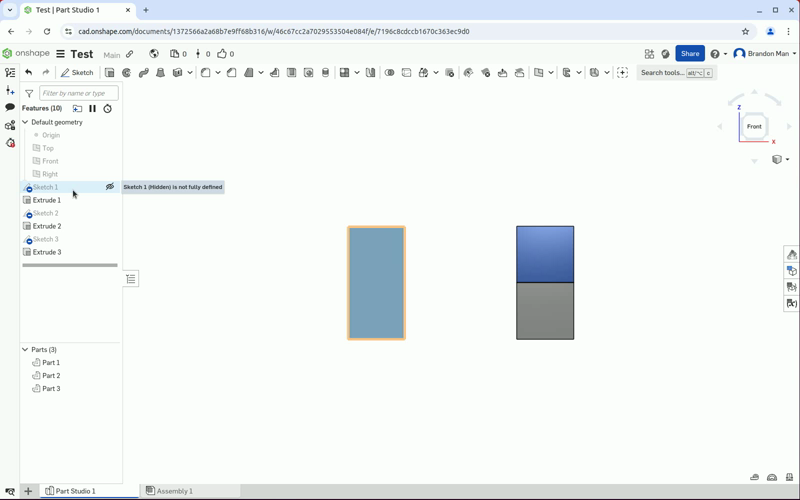
click(73, 189)
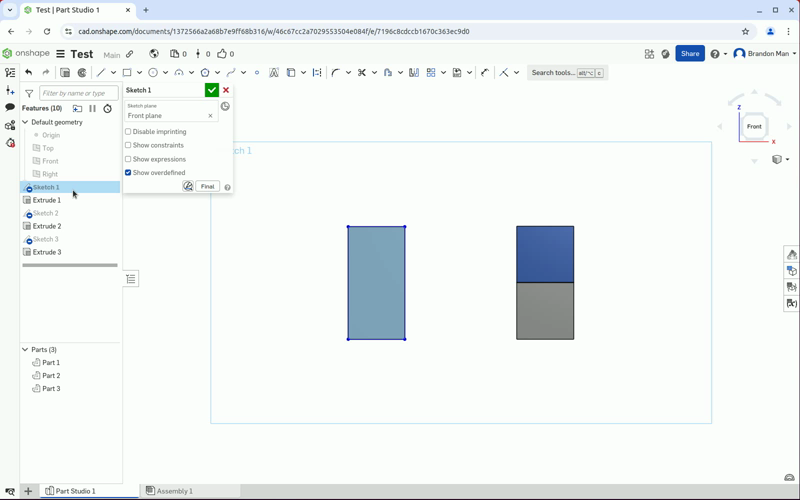
mouse_move(229, 92)
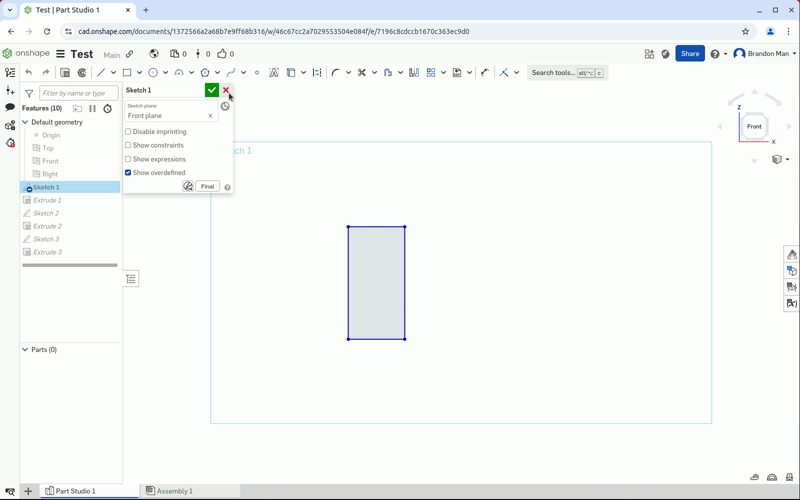
click(229, 92)
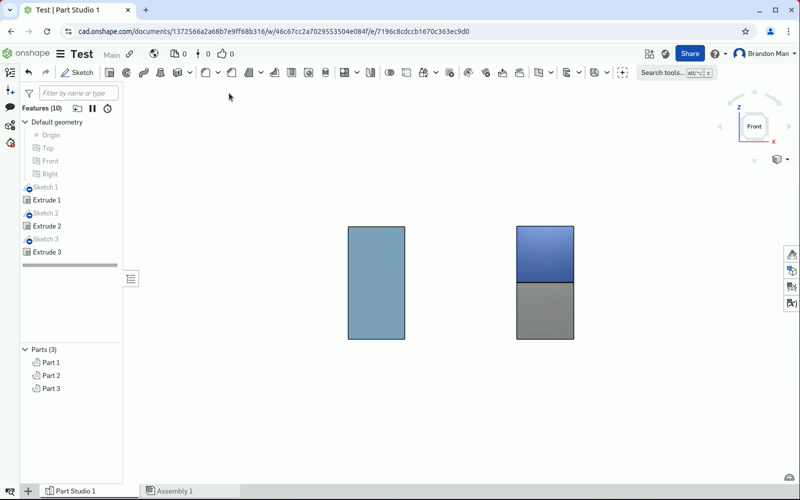
mouse_move(73, 352)
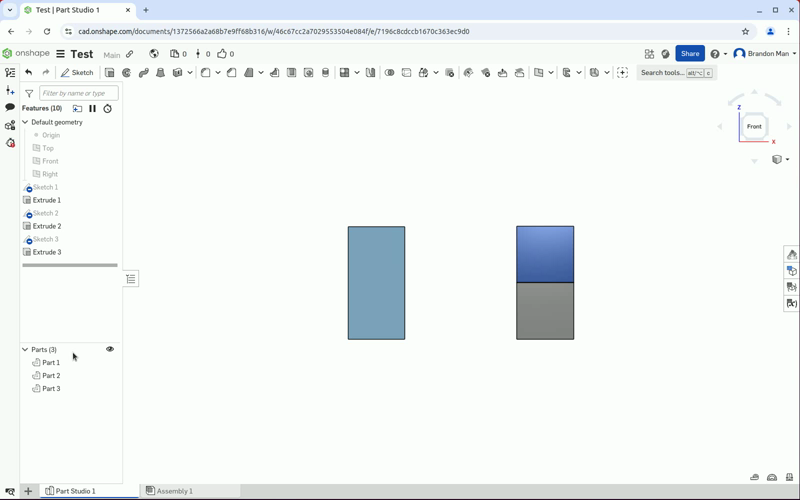
key(y)
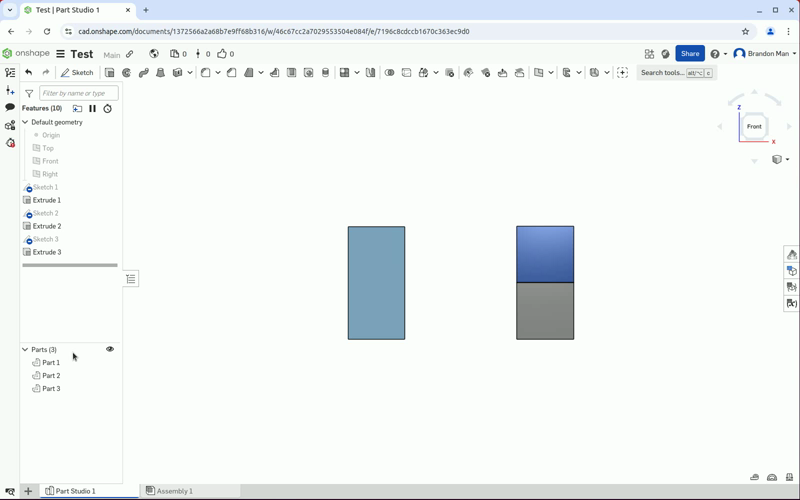
key(shift+p)
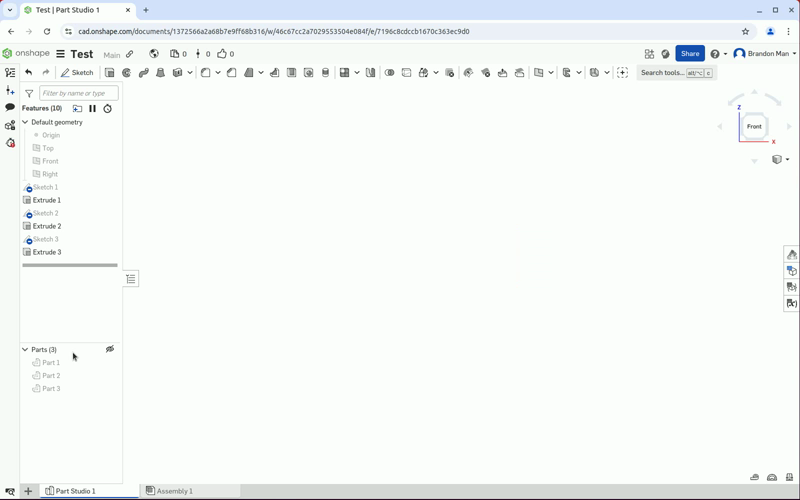
key(space)
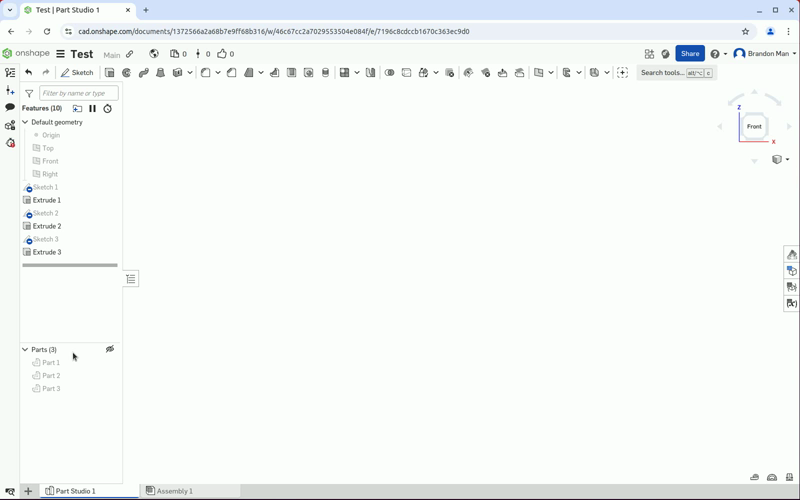
key_down(shift)
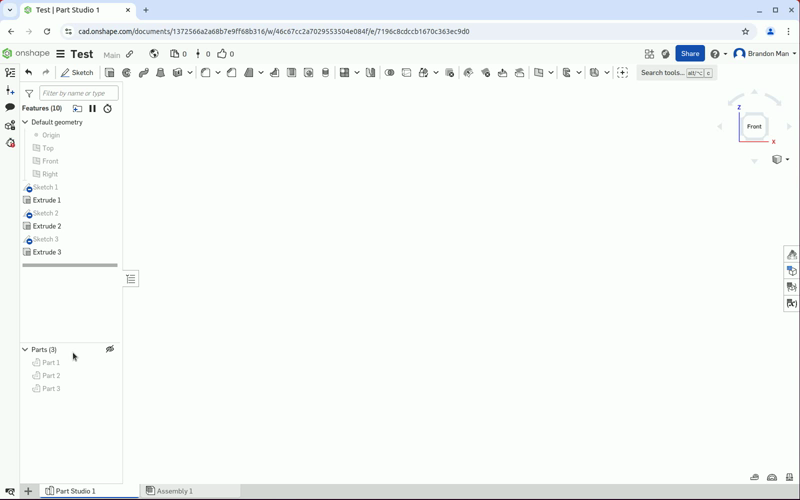
key(down)
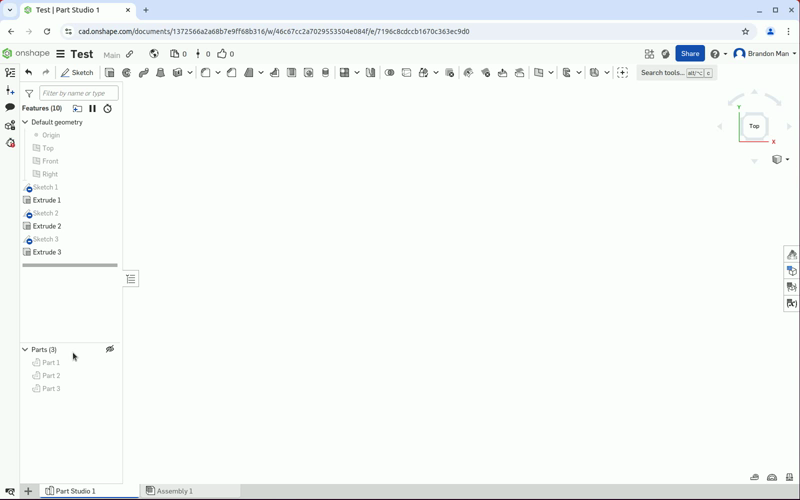
key_up(shift)
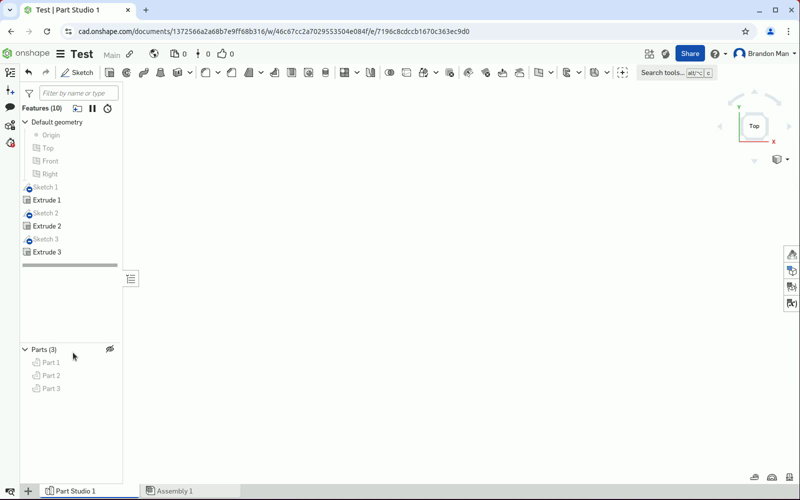
mouse_move(73, 352)
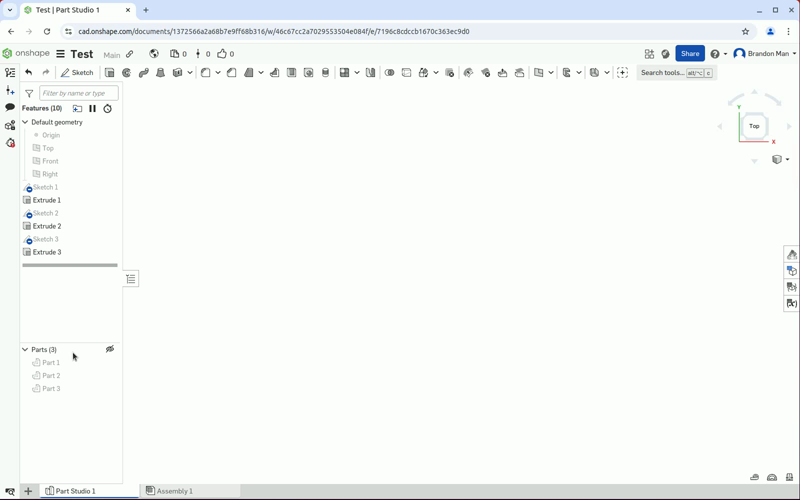
key(shift+y)
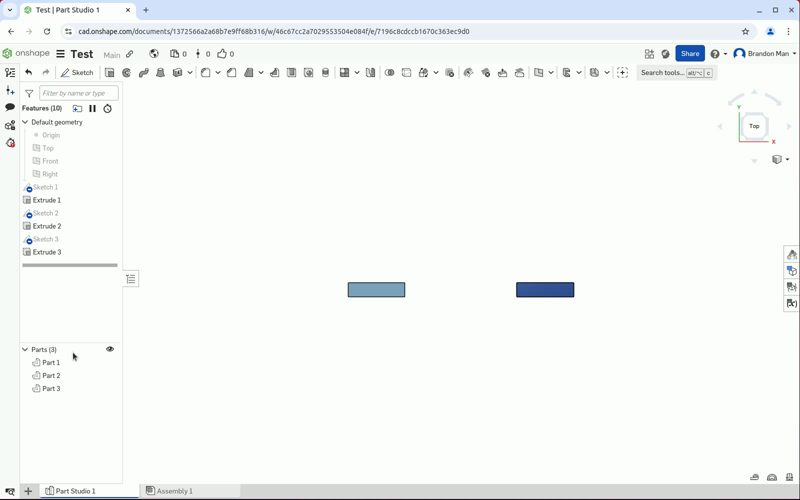
mouse_move(541, 75)
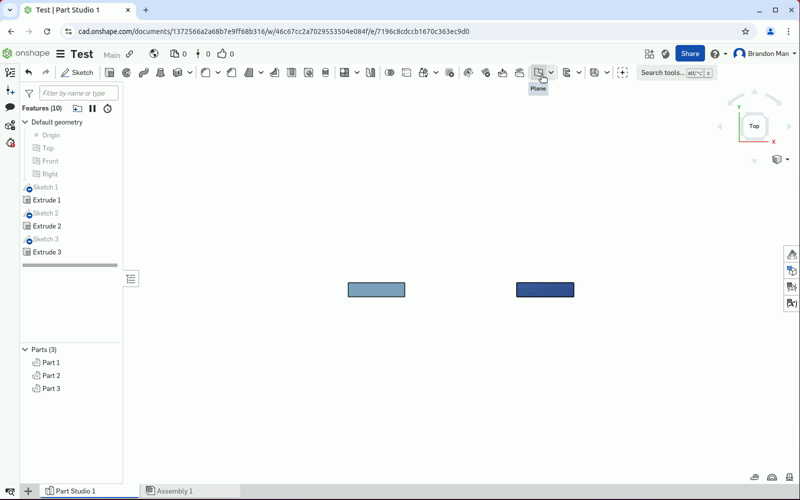
click(541, 75)
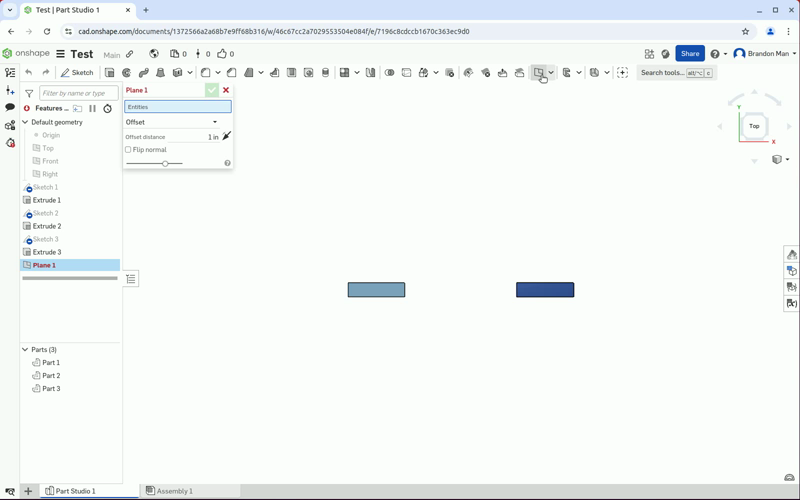
mouse_move(73, 150)
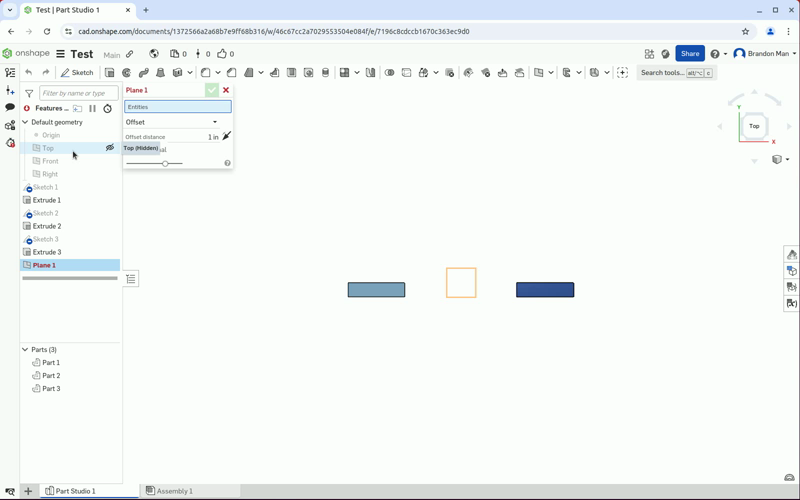
click(73, 150)
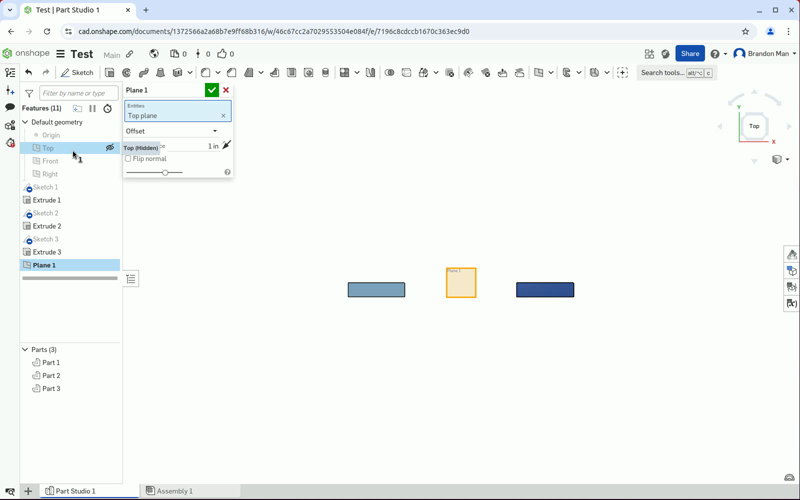
key(tab, 2)
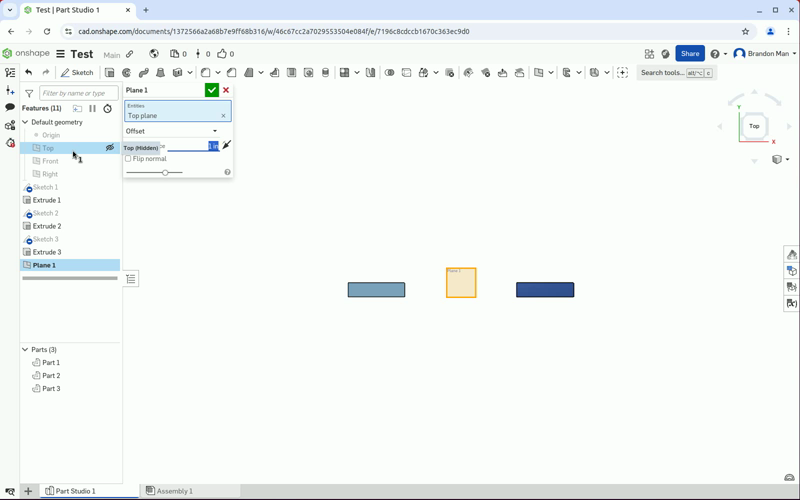
text(11.554)
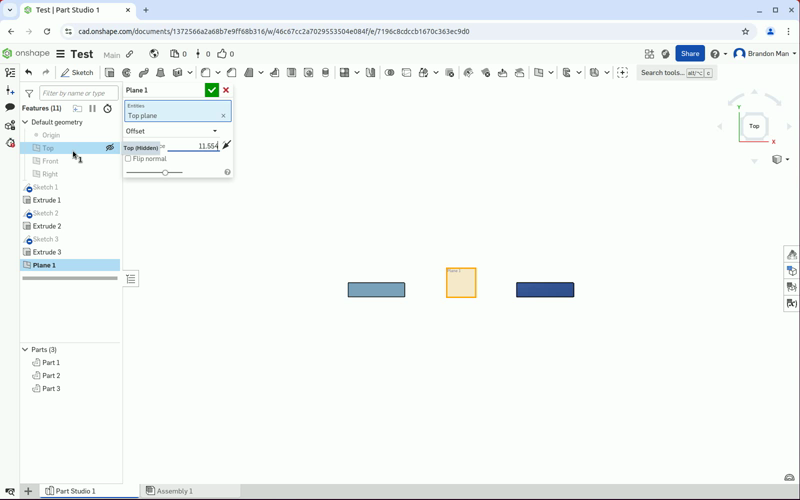
key(enter, 2)
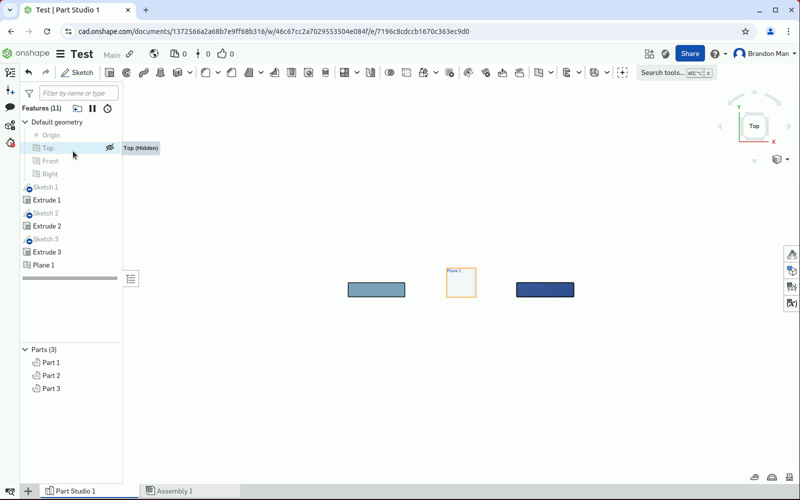
key(shift+s)
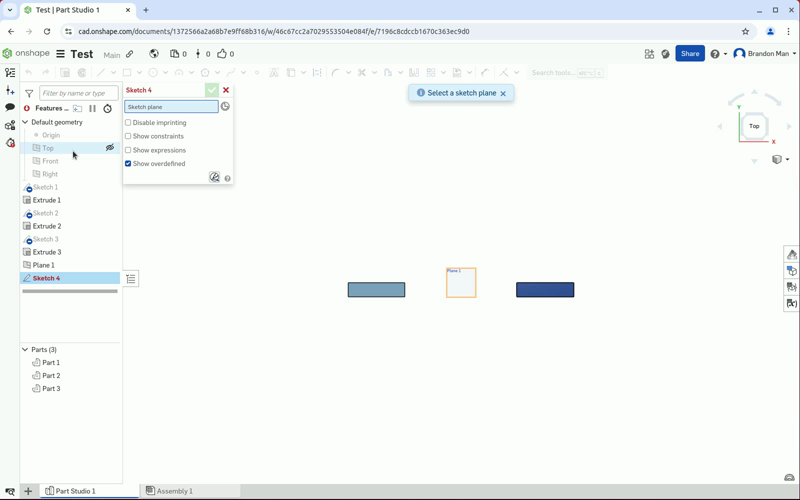
mouse_move(73, 267)
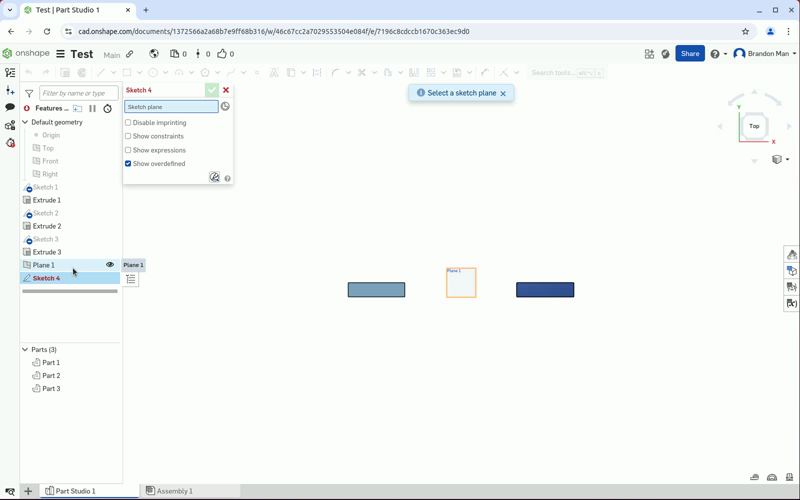
click(73, 267)
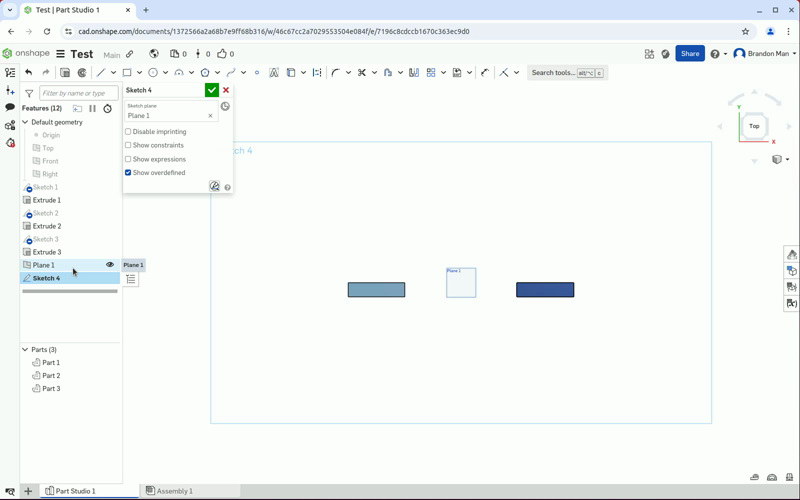
mouse_move(73, 352)
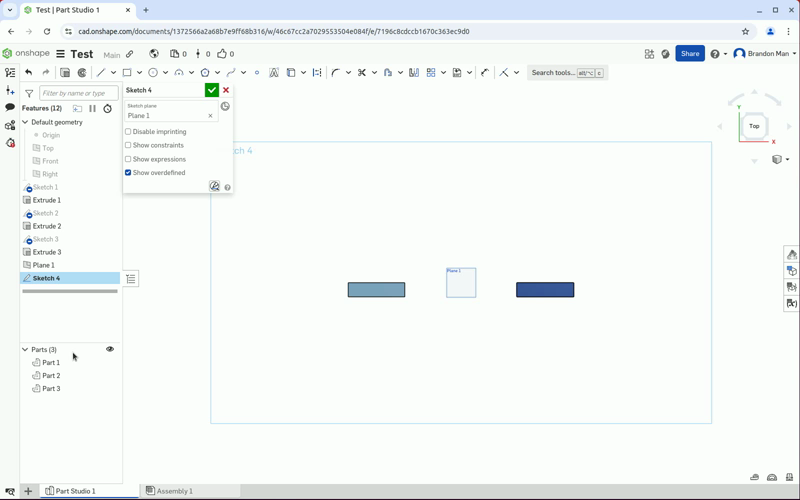
key(y)
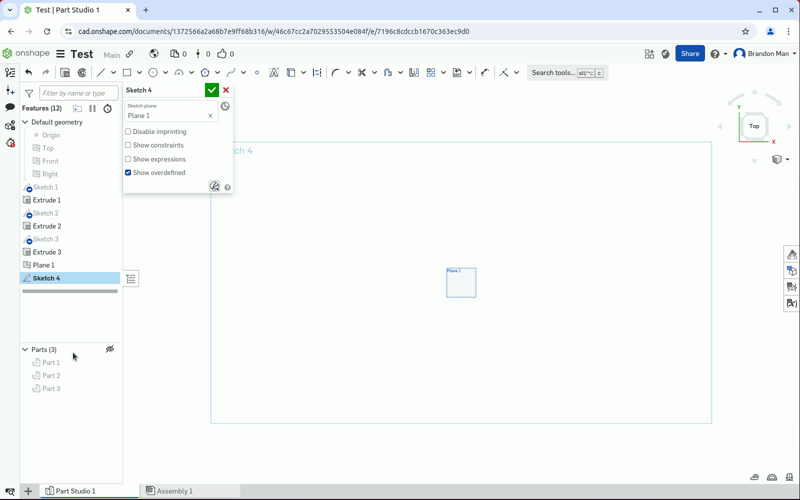
key(a)
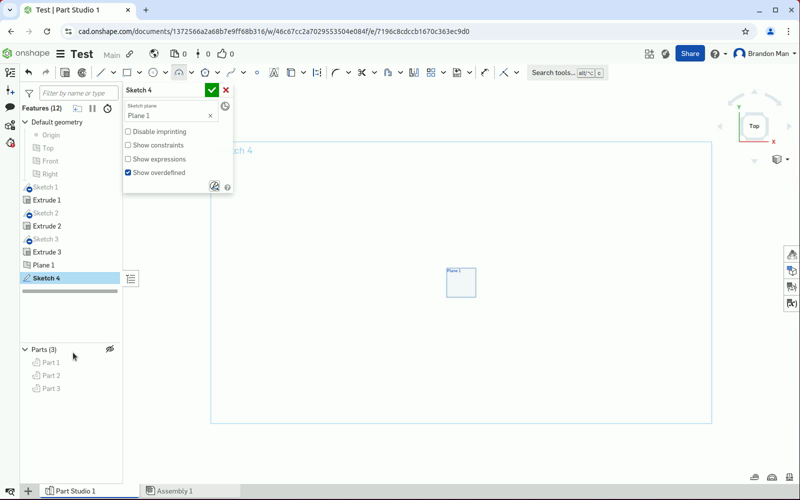
key_down(shift)
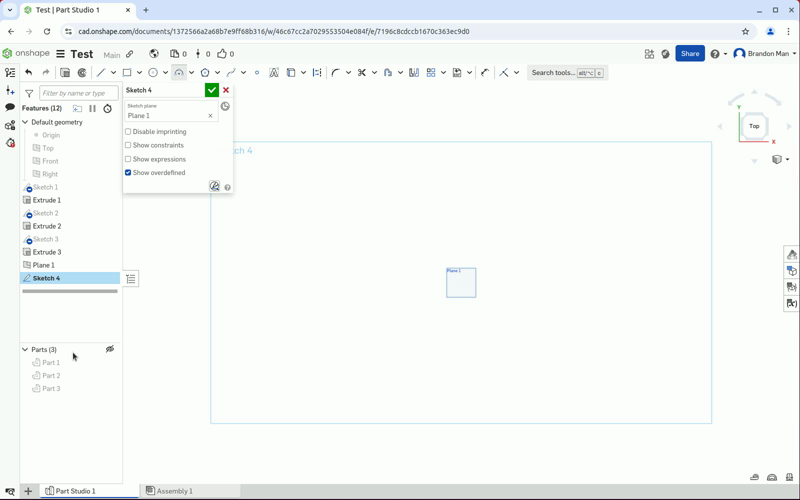
mouse_move(398, 297)
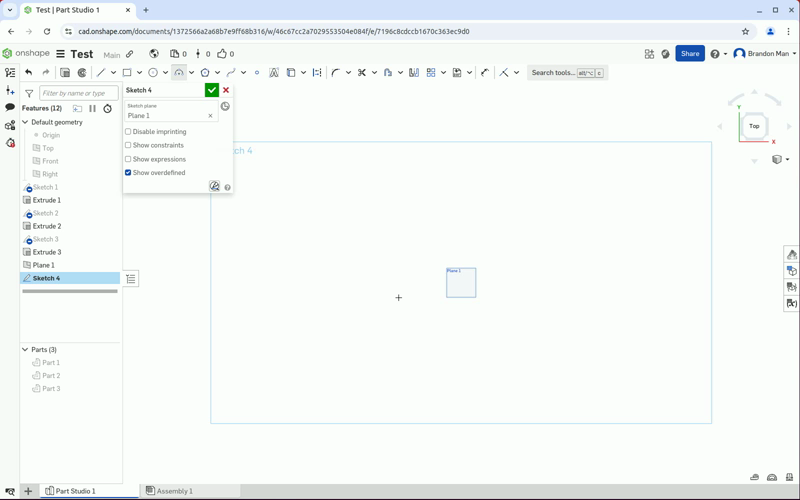
click(398, 297)
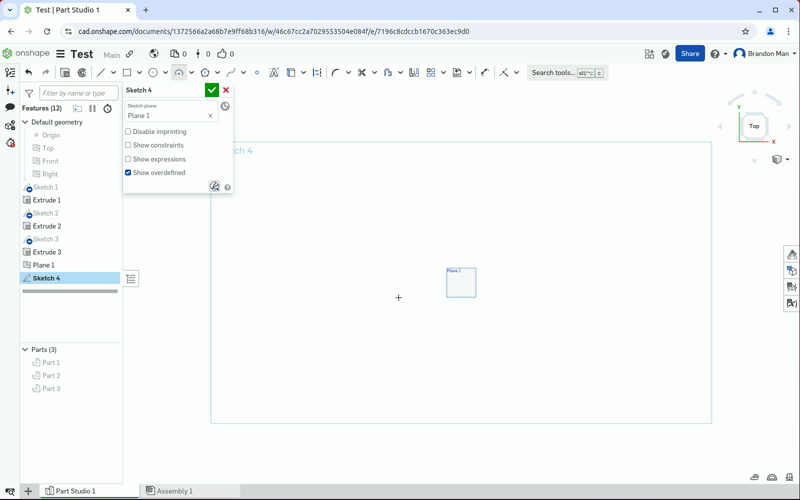
key_up(shift)
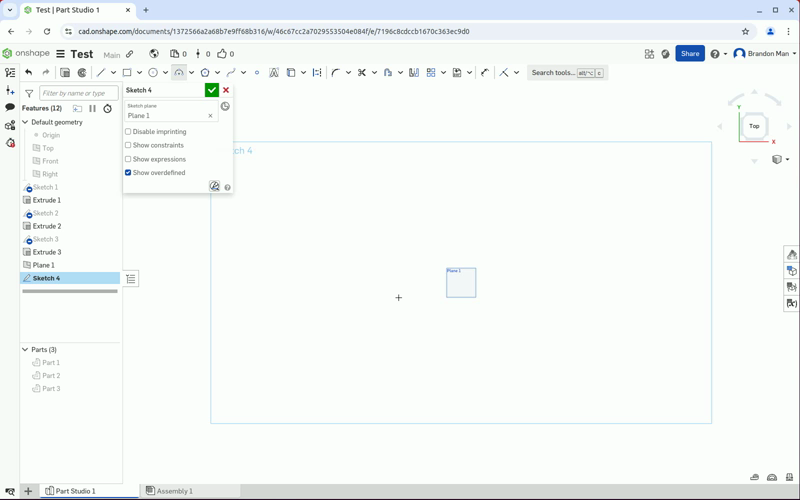
key_down(shift)
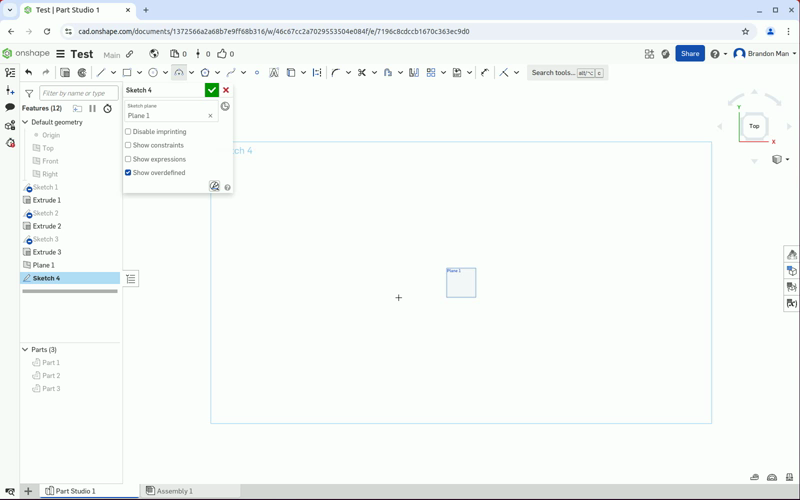
mouse_move(522, 297)
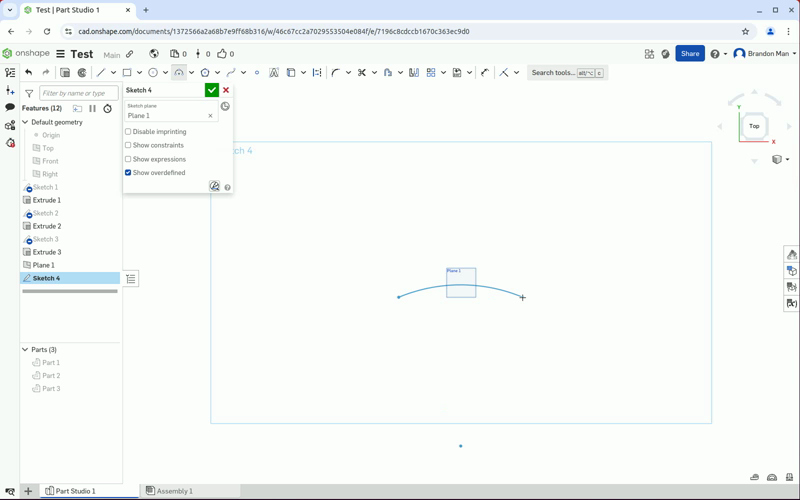
click(522, 297)
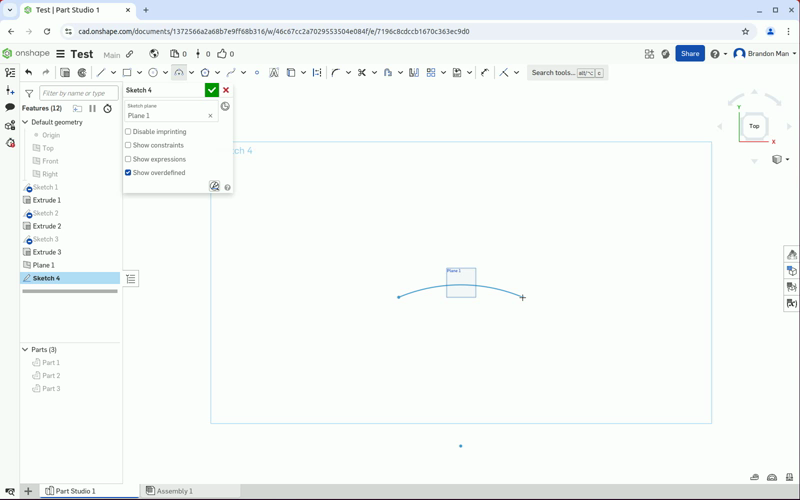
mouse_move(460, 318)
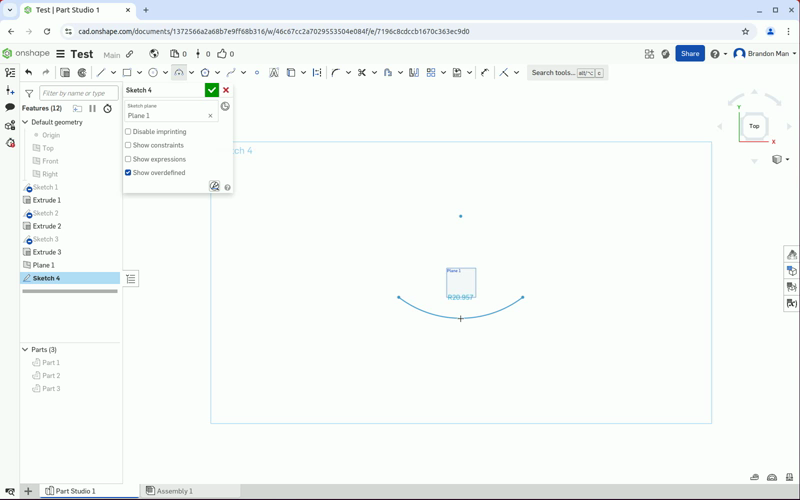
click(460, 318)
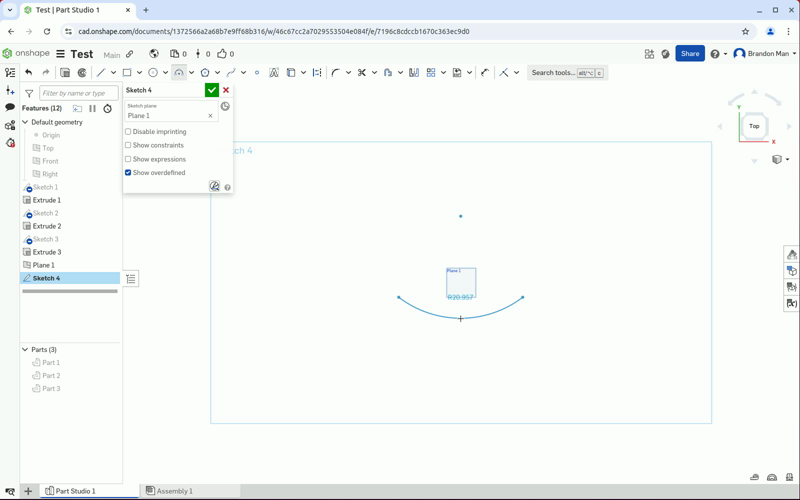
key_up(shift)
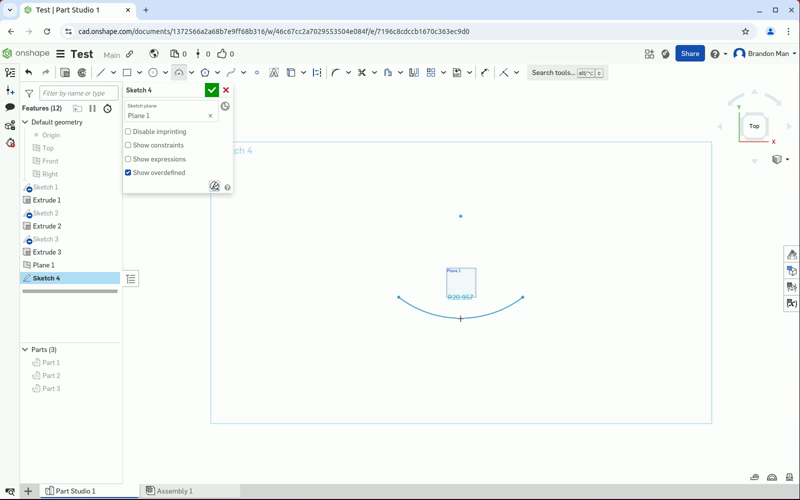
key(esc)
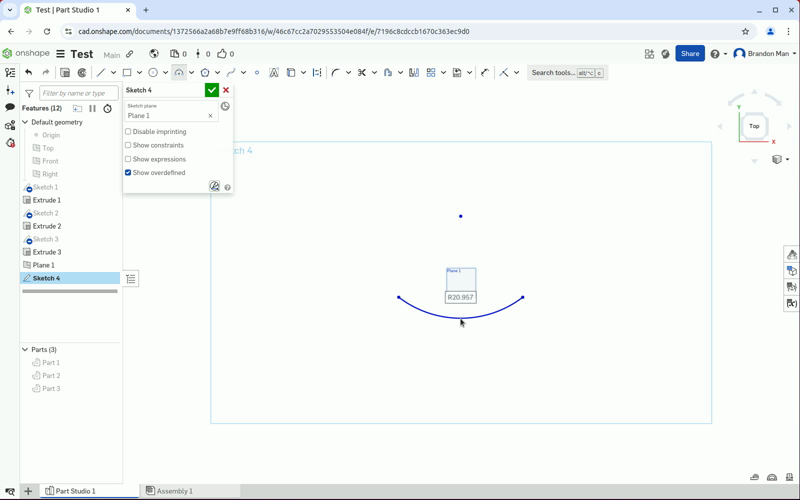
key(l)
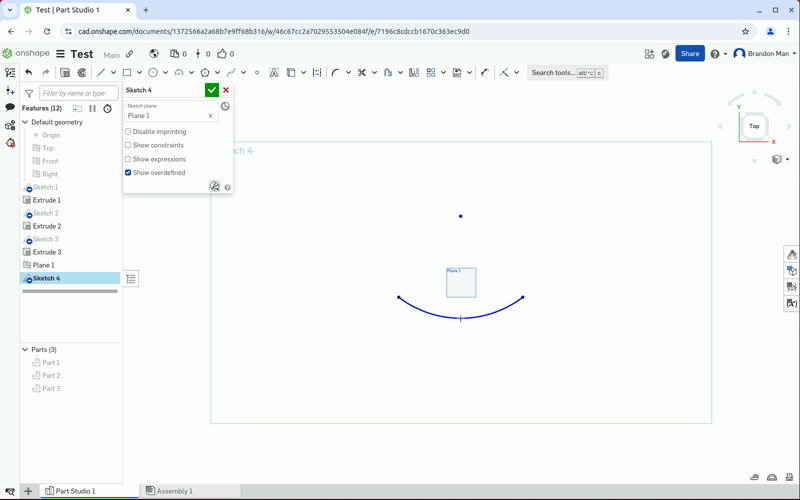
mouse_move(522, 297)
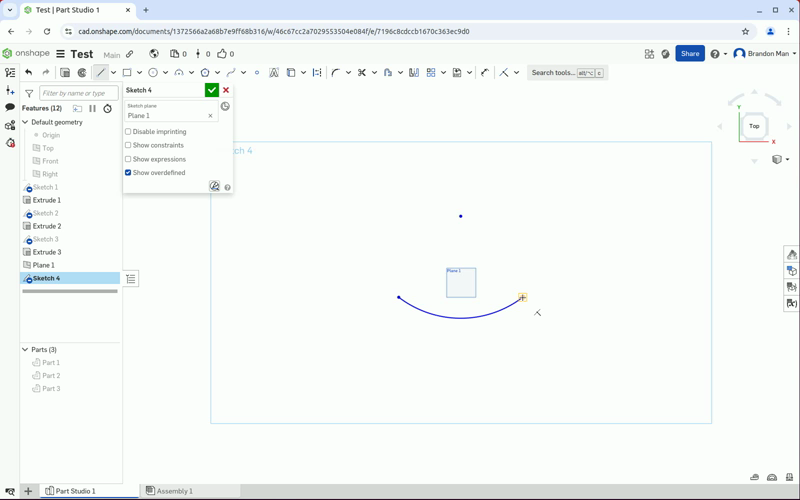
click(522, 297)
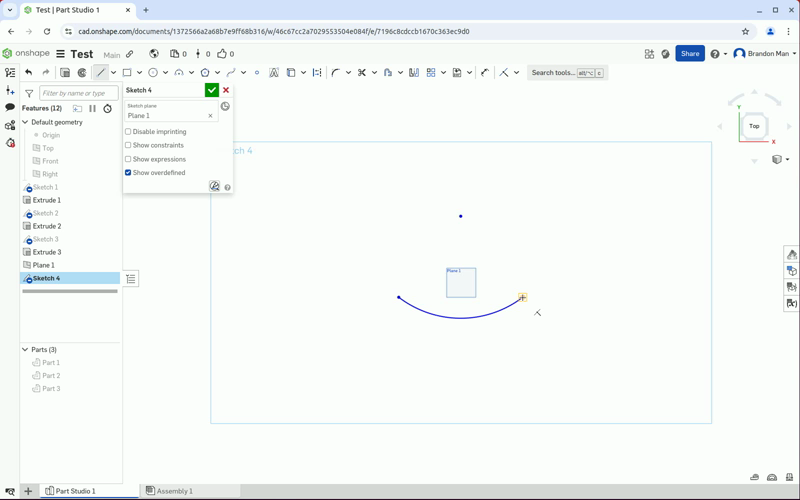
key_down(shift)
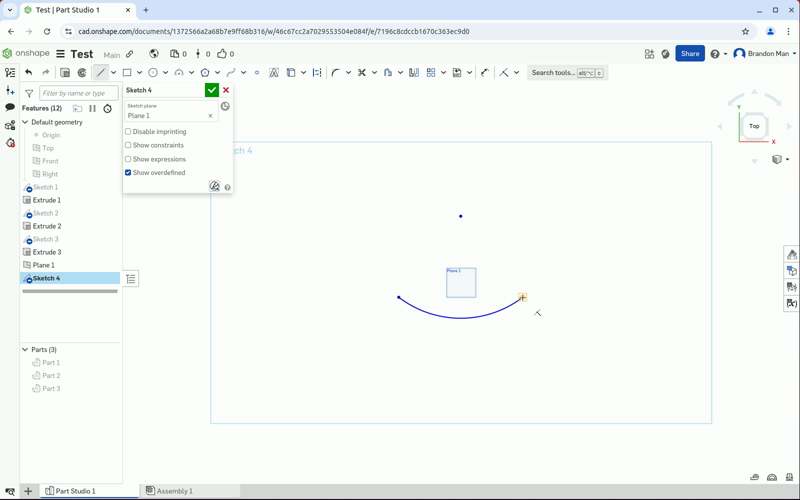
mouse_move(552, 297)
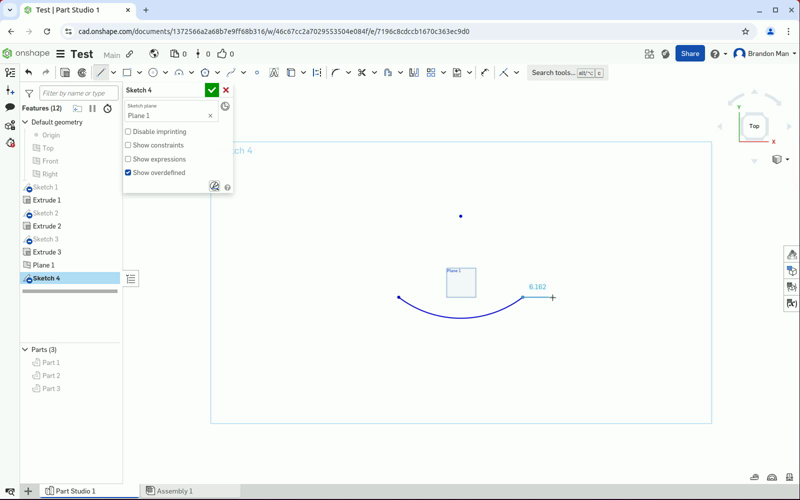
mouse_move(517, 297)
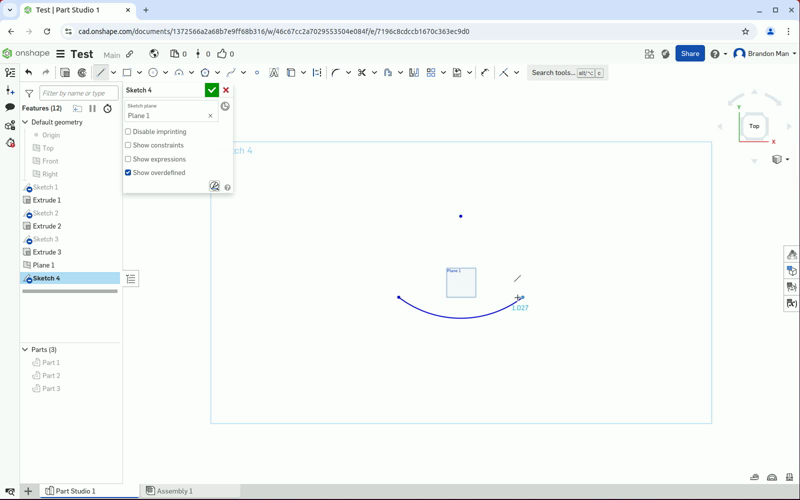
scroll(6)
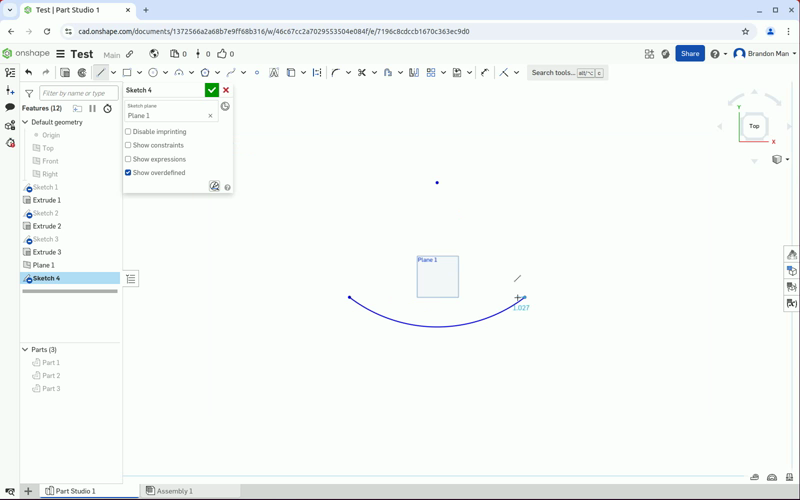
scroll(6)
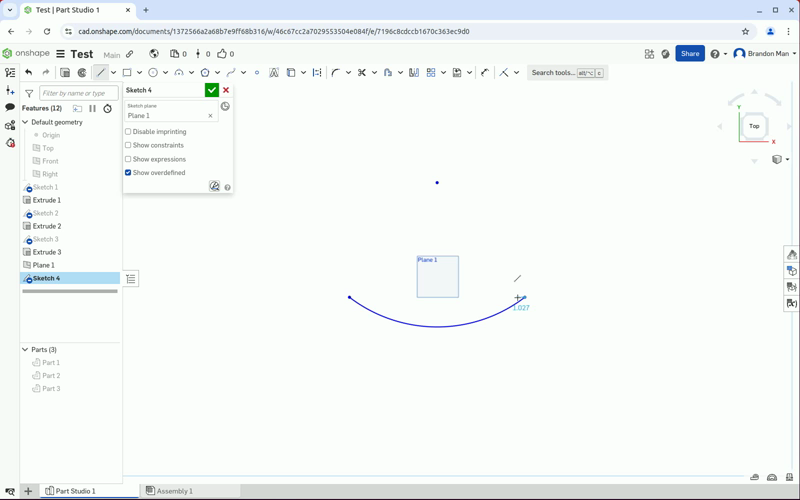
scroll(6)
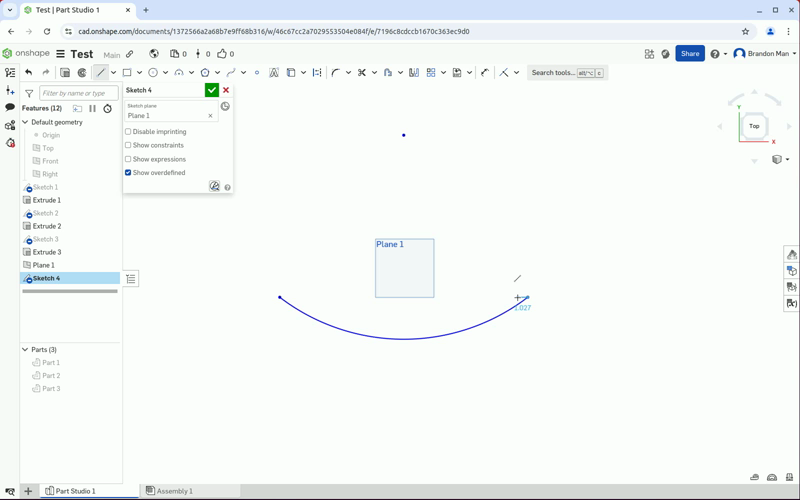
scroll(6)
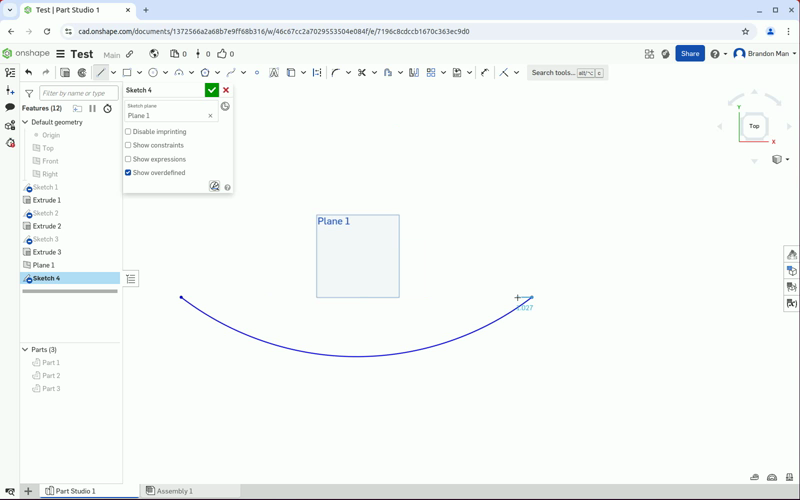
scroll(6)
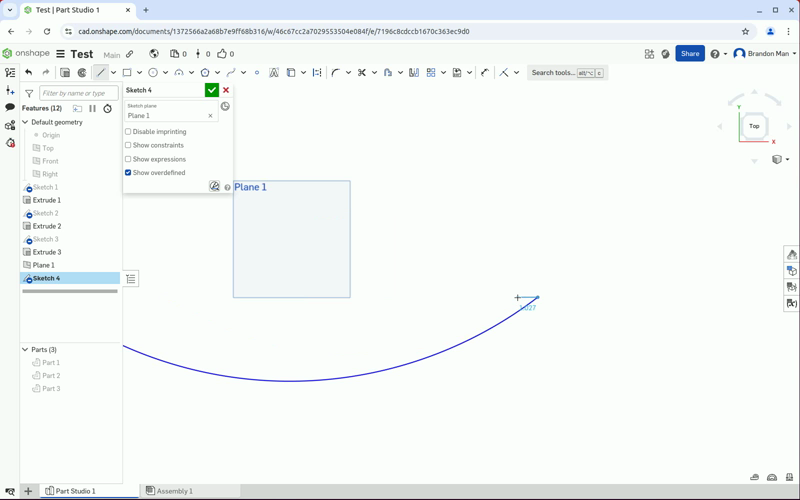
scroll(6)
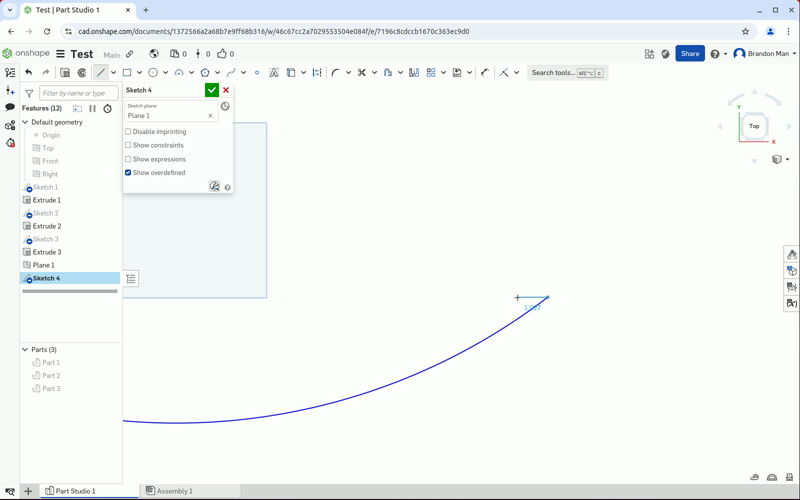
scroll(6)
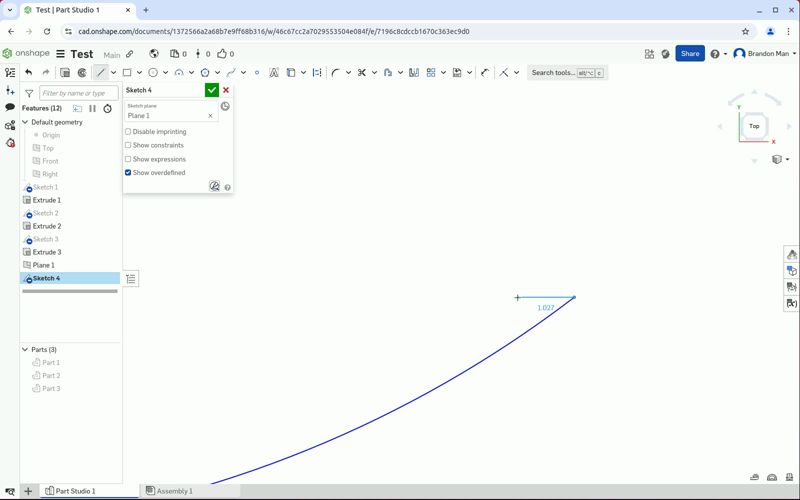
click(517, 297)
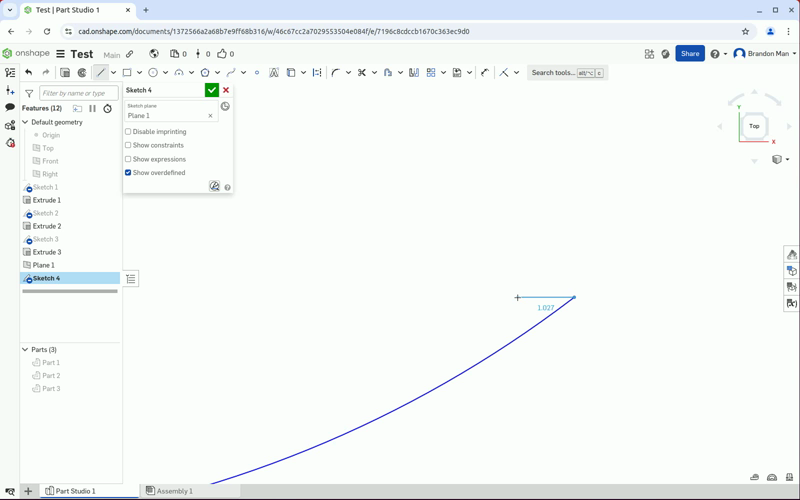
scroll(-6)
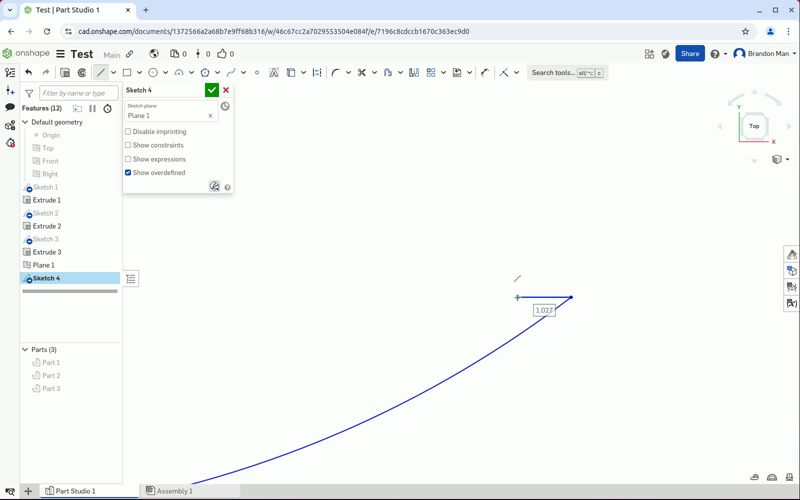
scroll(-6)
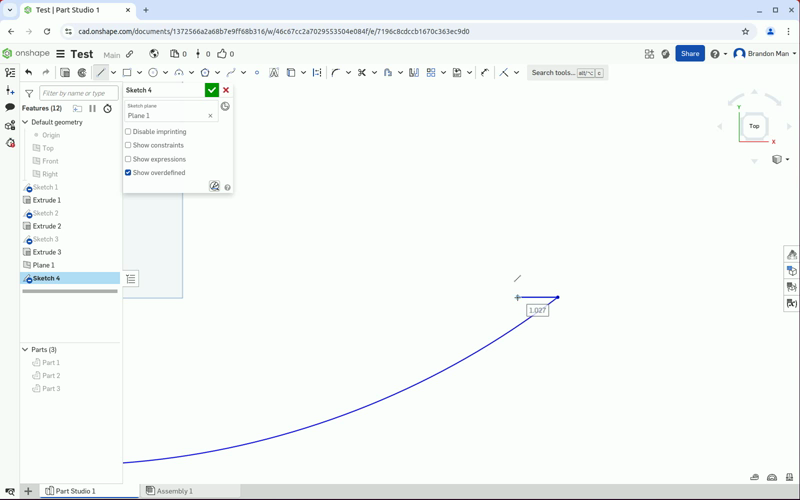
scroll(-6)
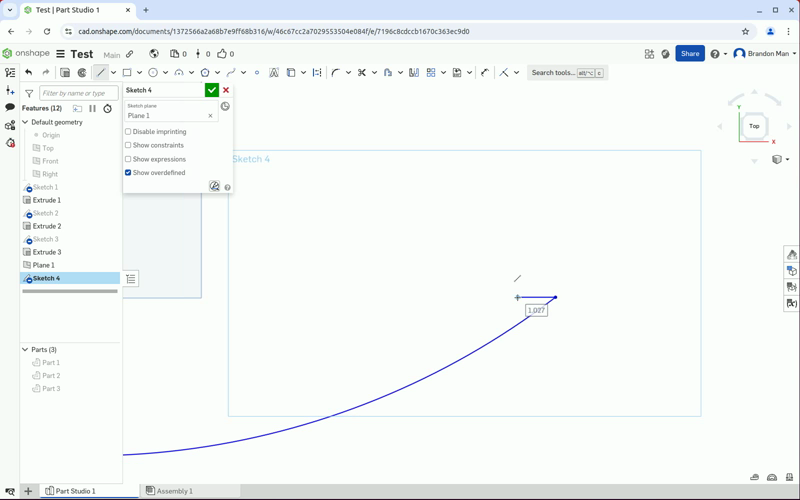
scroll(-6)
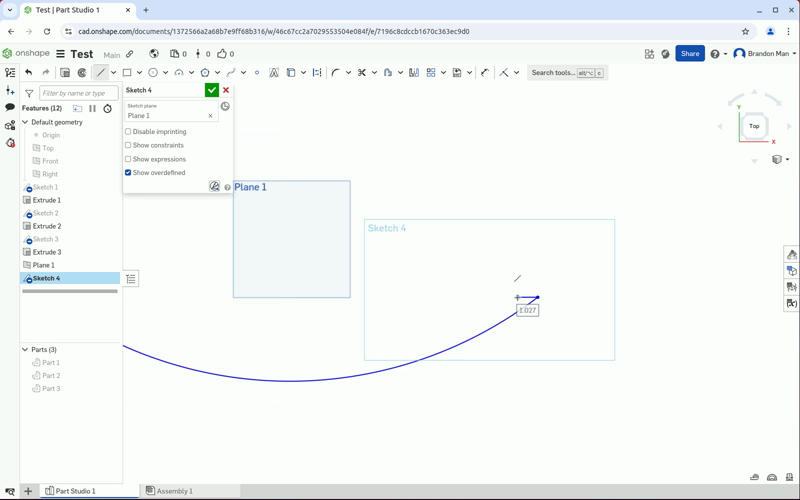
scroll(-6)
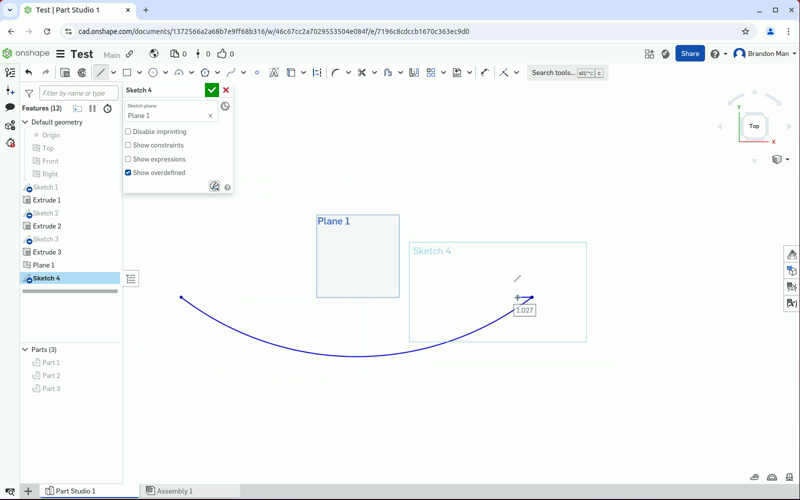
scroll(-6)
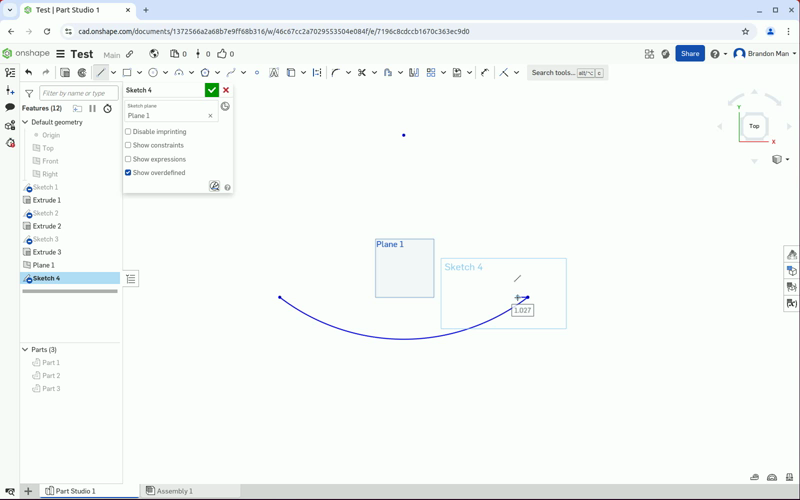
scroll(-6)
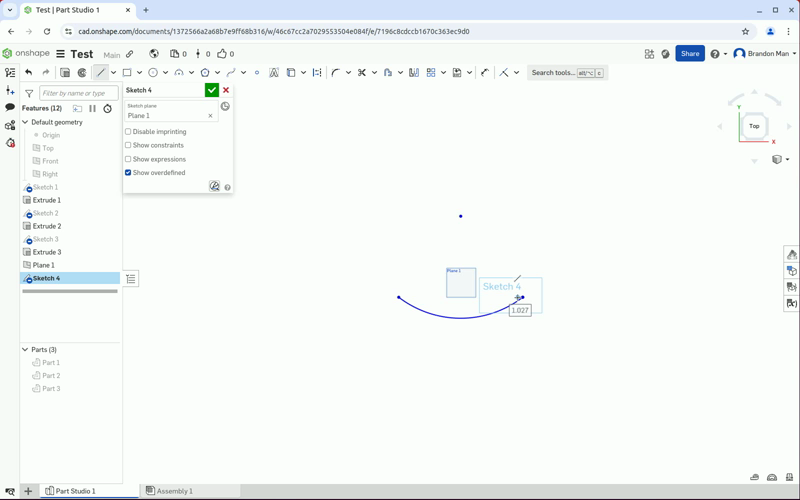
key_up(shift)
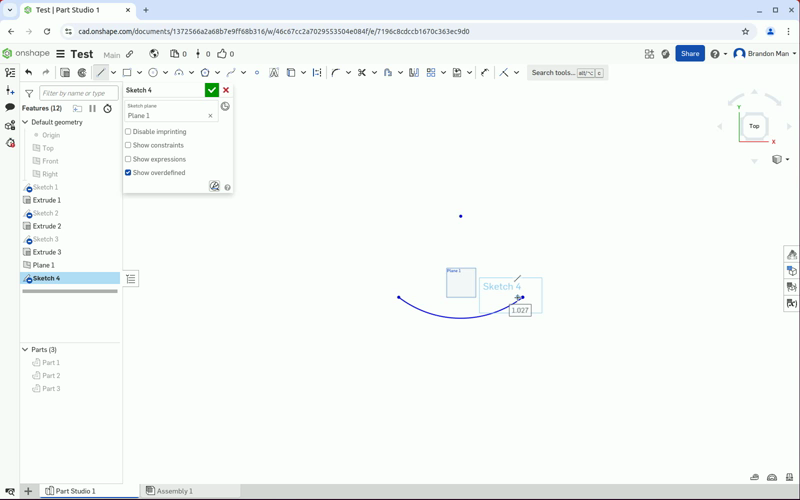
key(esc)
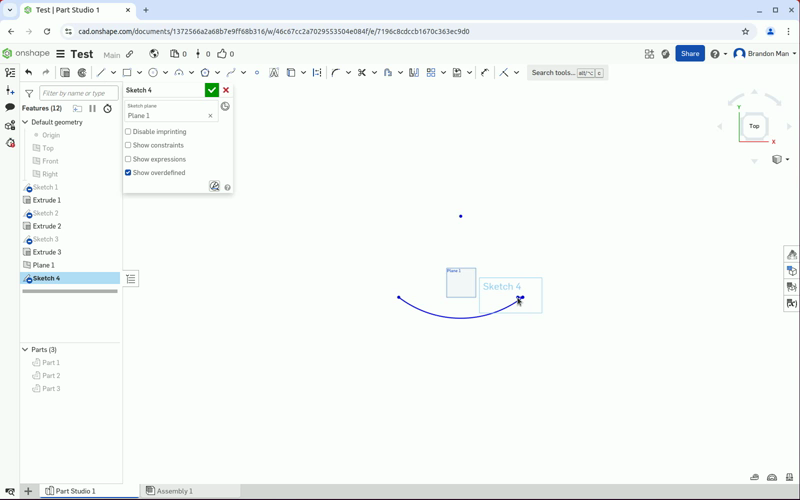
key(a)
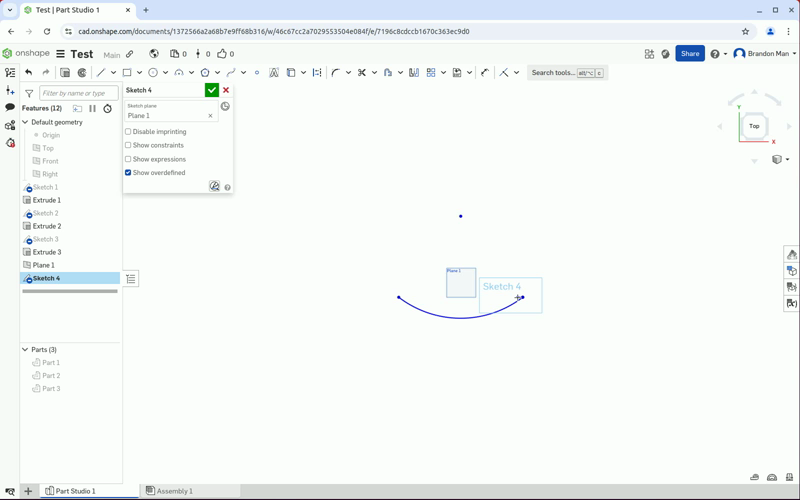
mouse_move(517, 297)
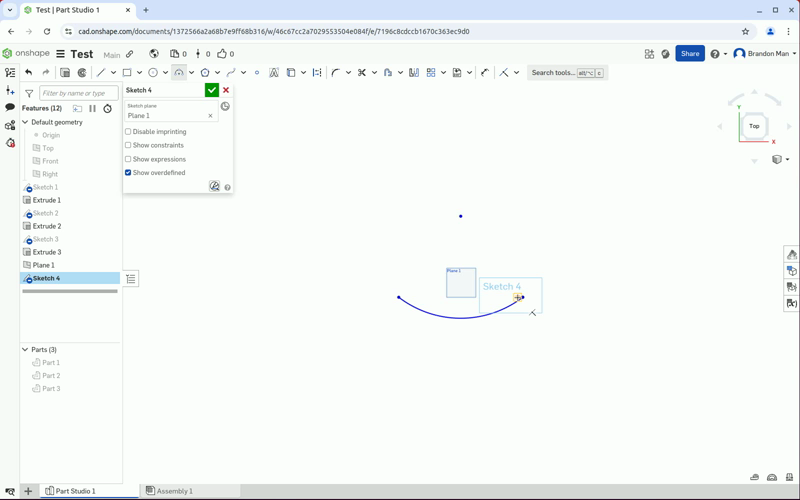
click(517, 297)
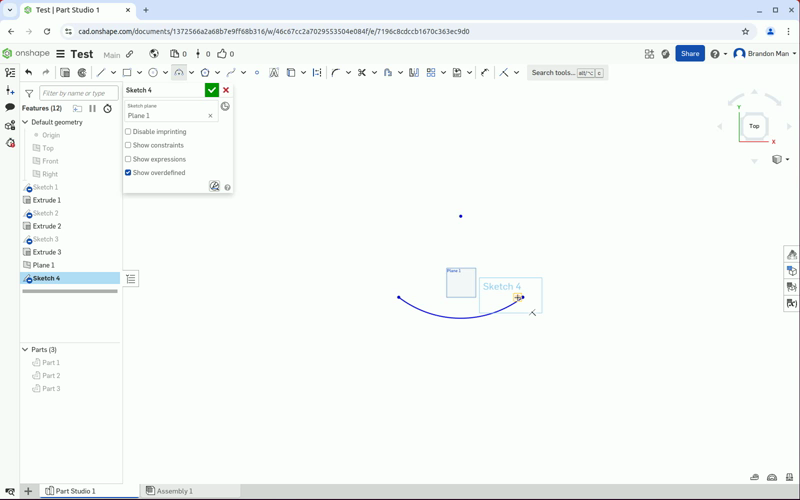
key_down(shift)
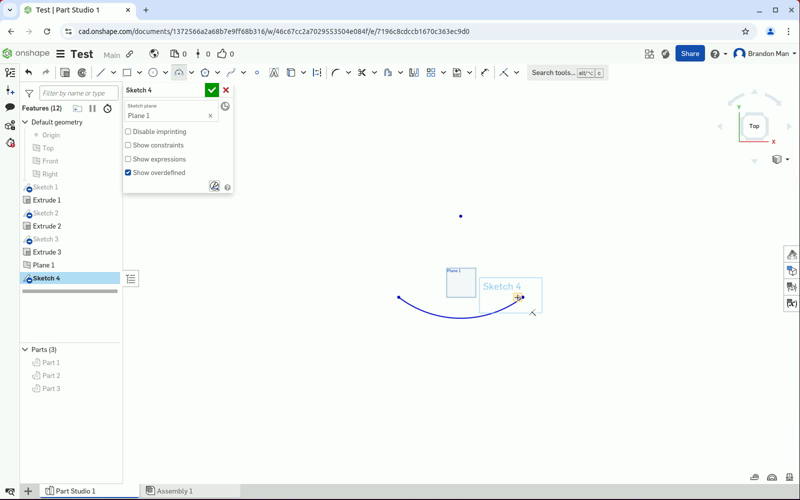
mouse_move(403, 297)
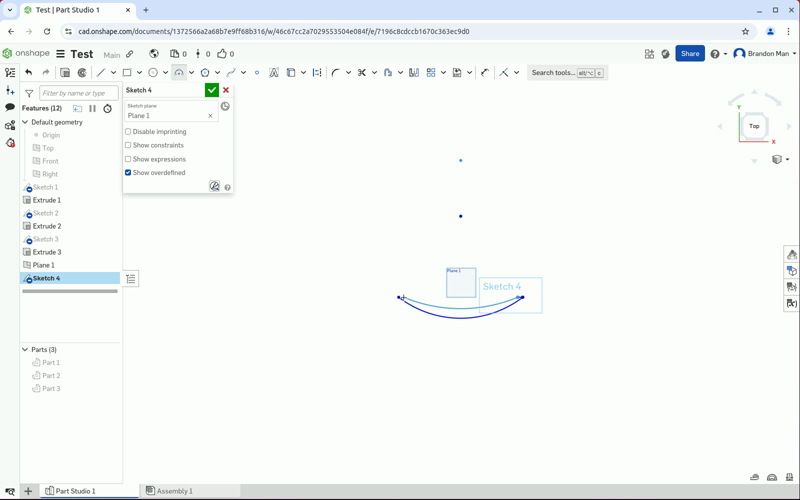
click(403, 297)
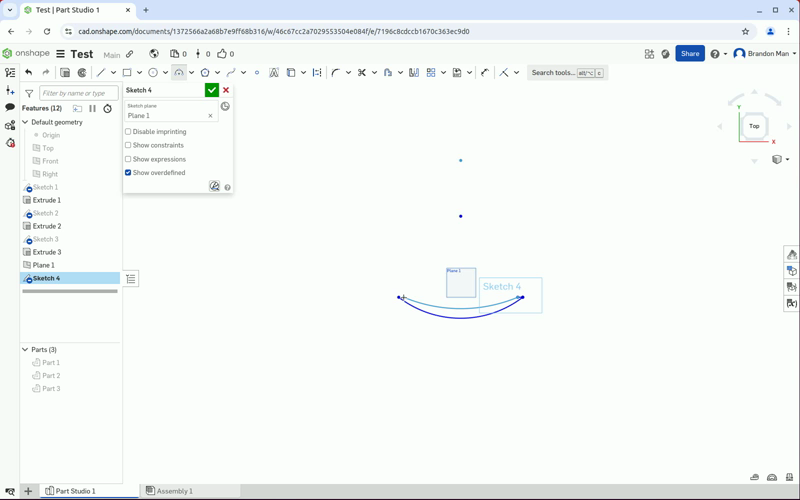
mouse_move(460, 312)
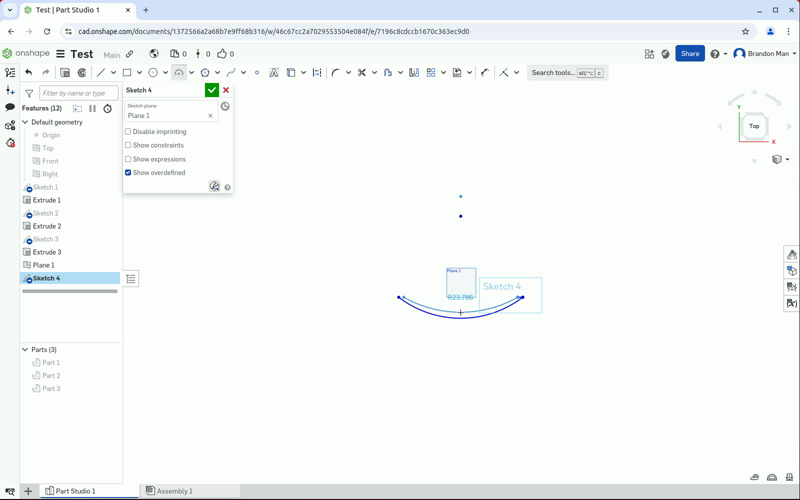
click(460, 312)
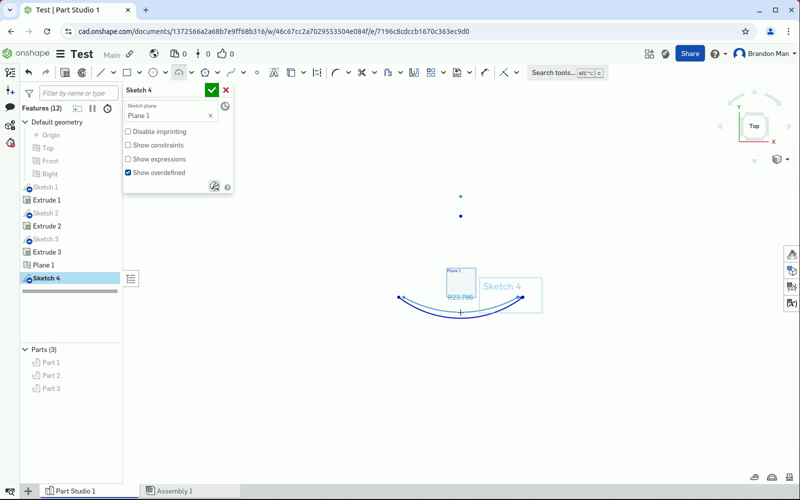
key_up(shift)
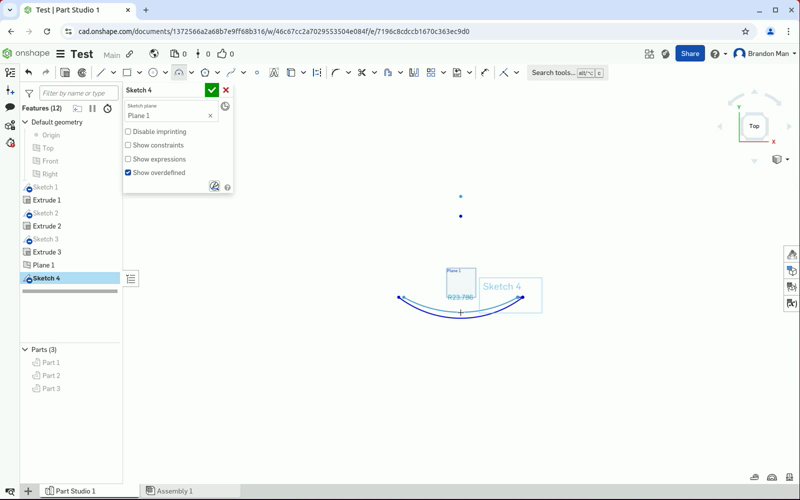
key(esc)
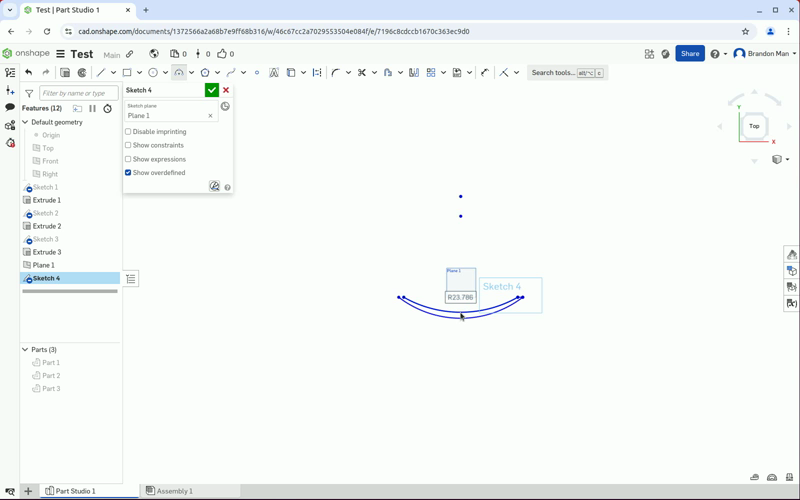
key(l)
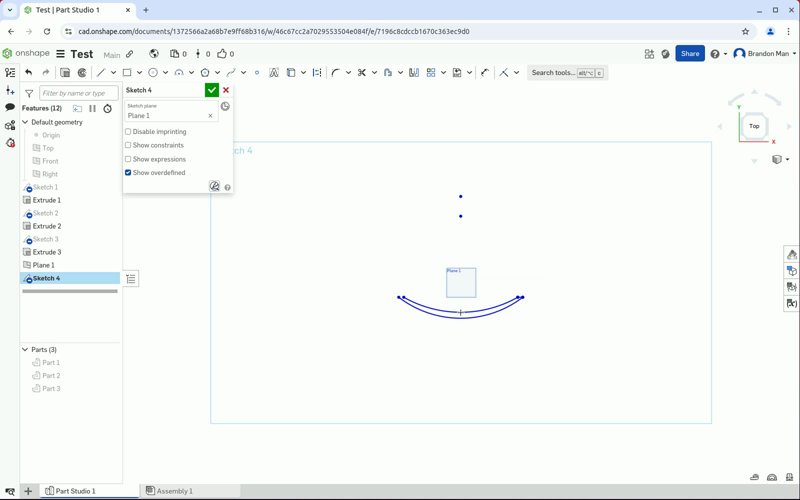
mouse_move(403, 297)
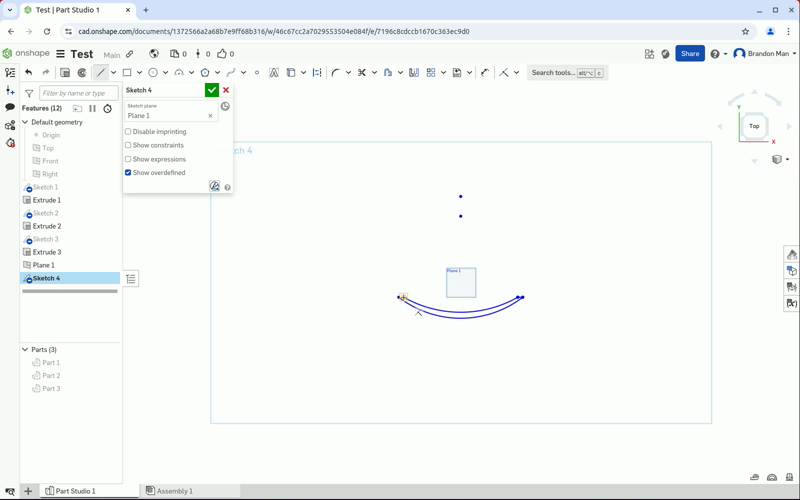
click(403, 297)
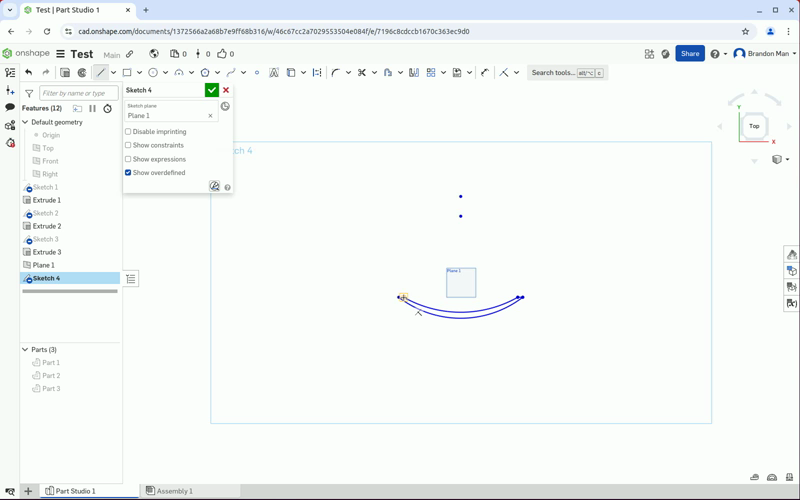
mouse_move(433, 297)
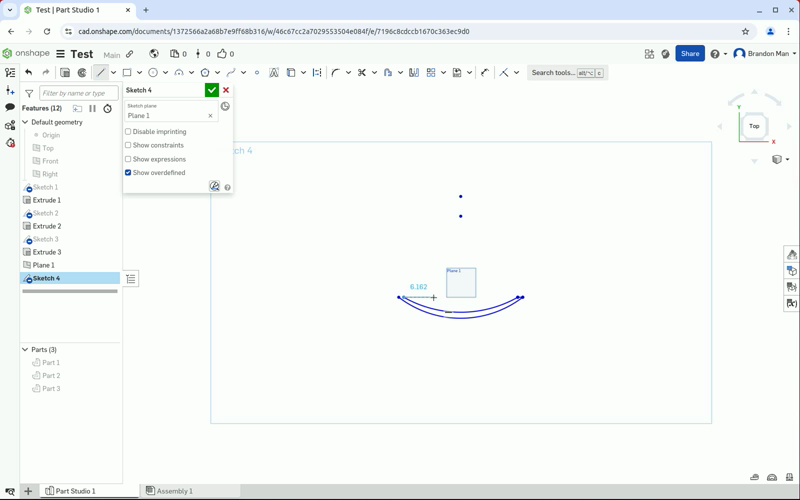
key_down(shift)
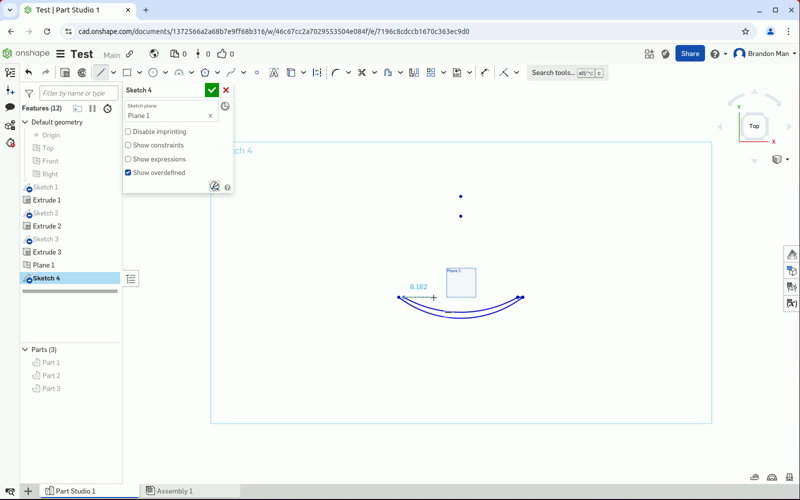
mouse_move(398, 297)
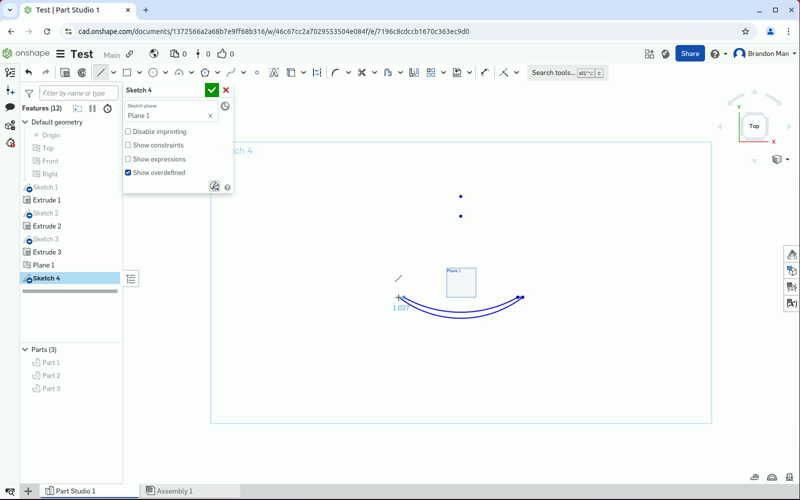
scroll(6)
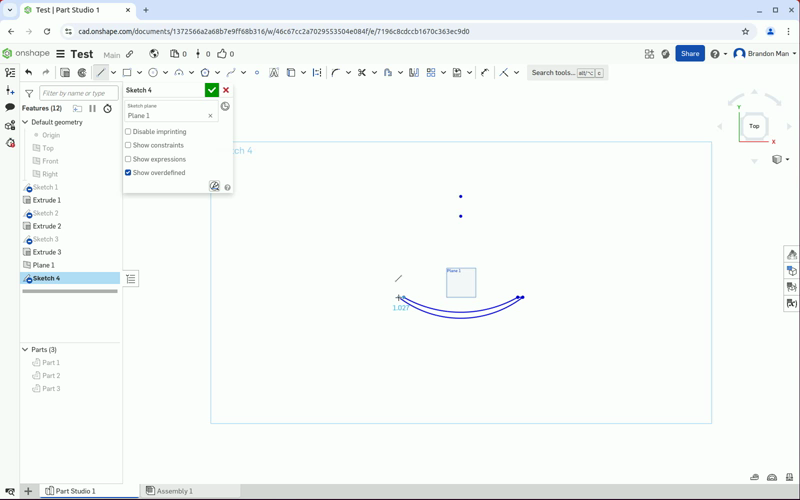
scroll(6)
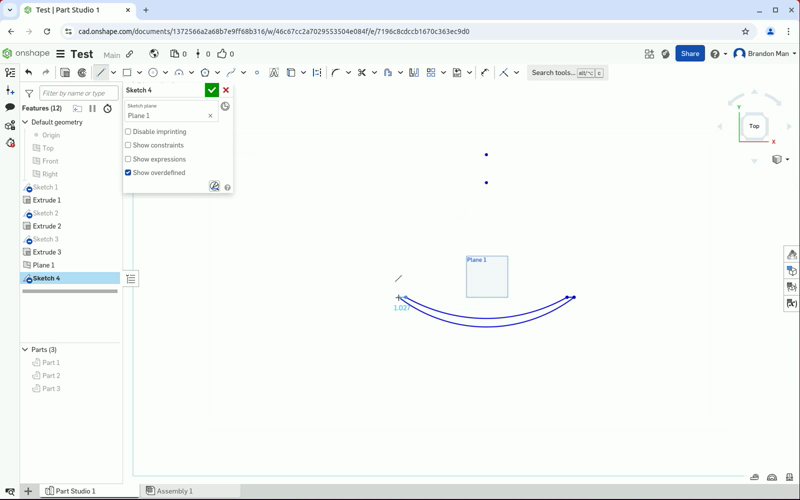
scroll(6)
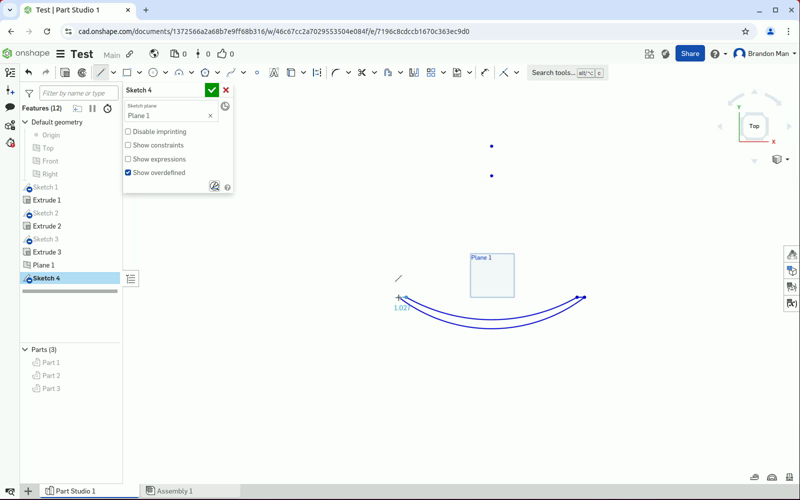
scroll(6)
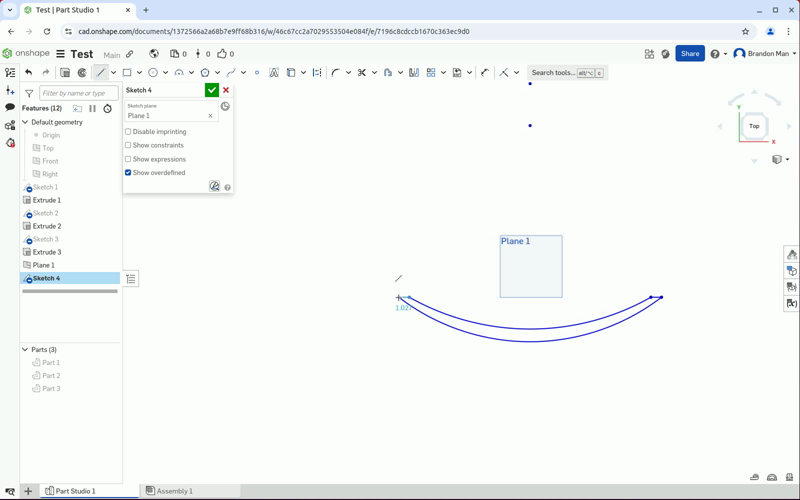
scroll(6)
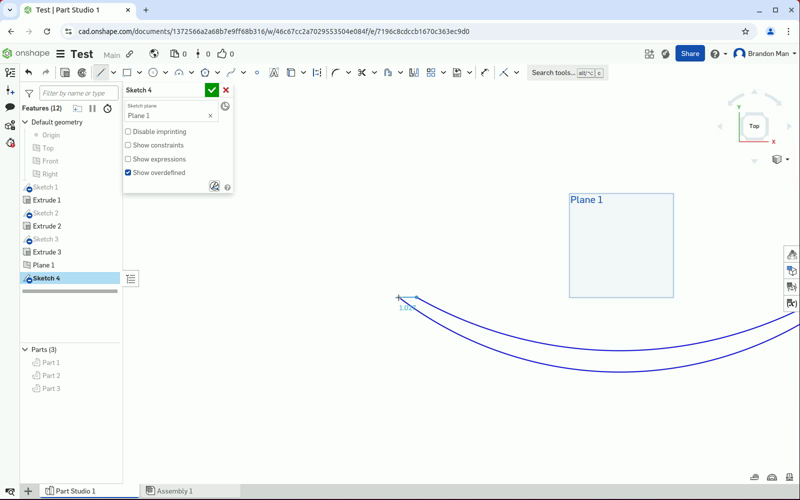
scroll(6)
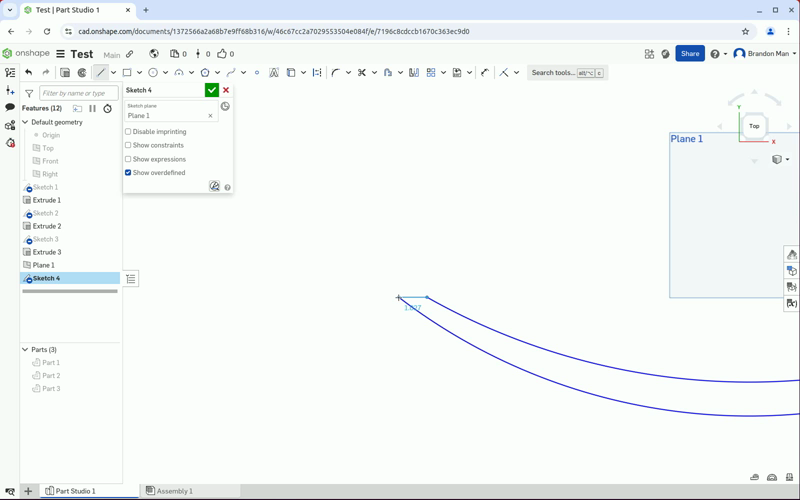
scroll(6)
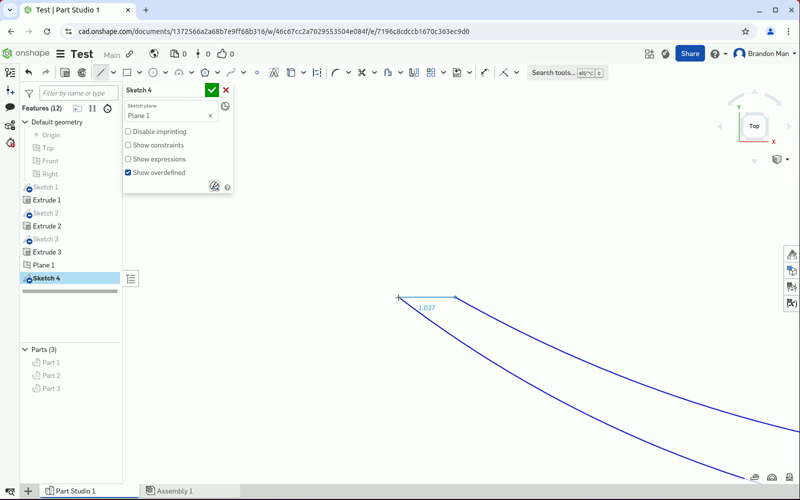
key_up(shift)
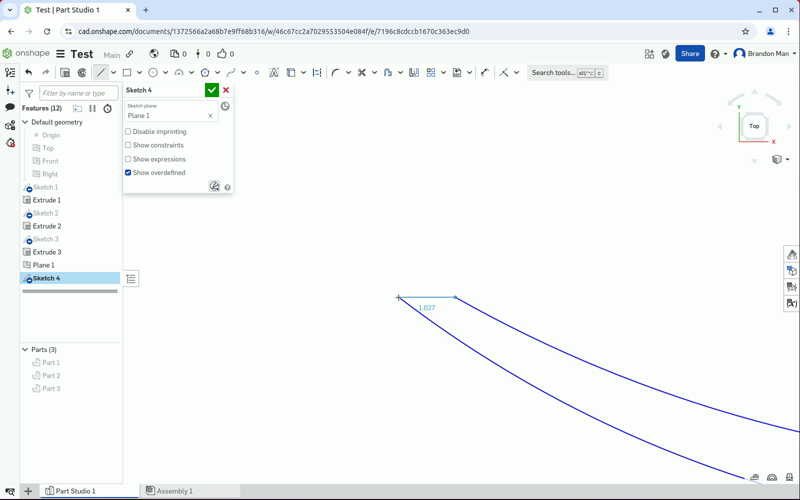
click(398, 297)
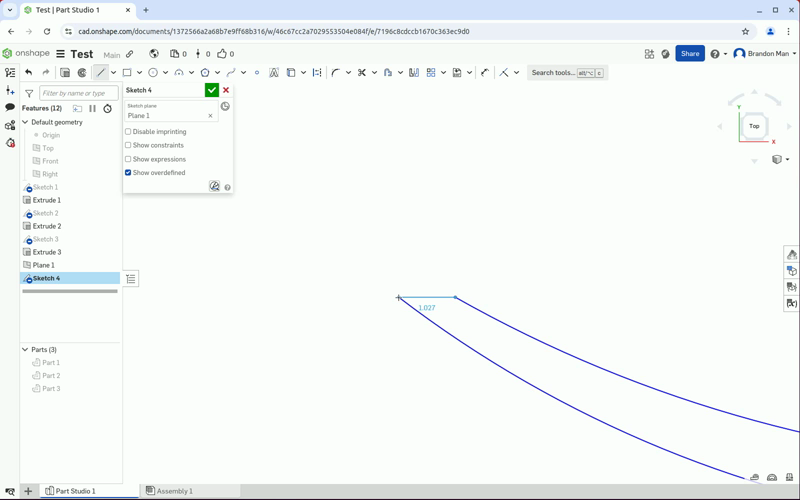
scroll(-6)
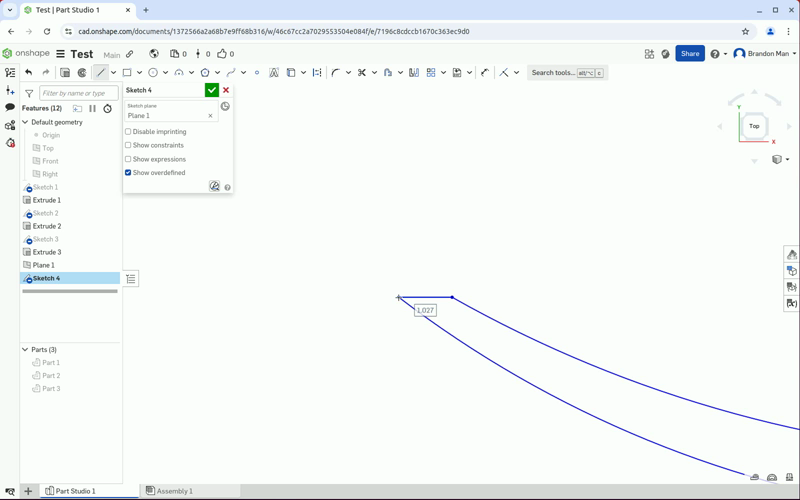
scroll(-6)
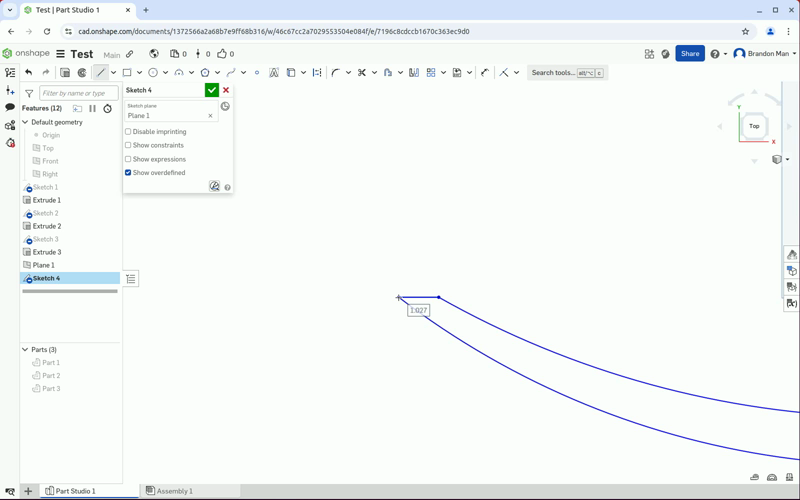
scroll(-6)
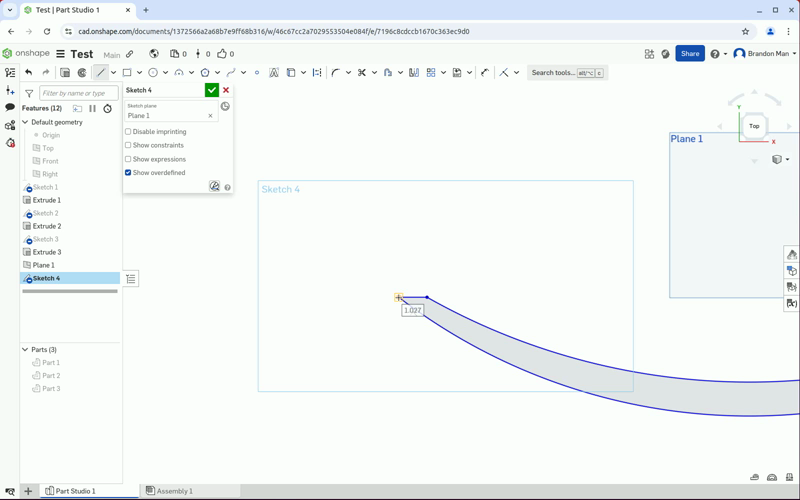
scroll(-6)
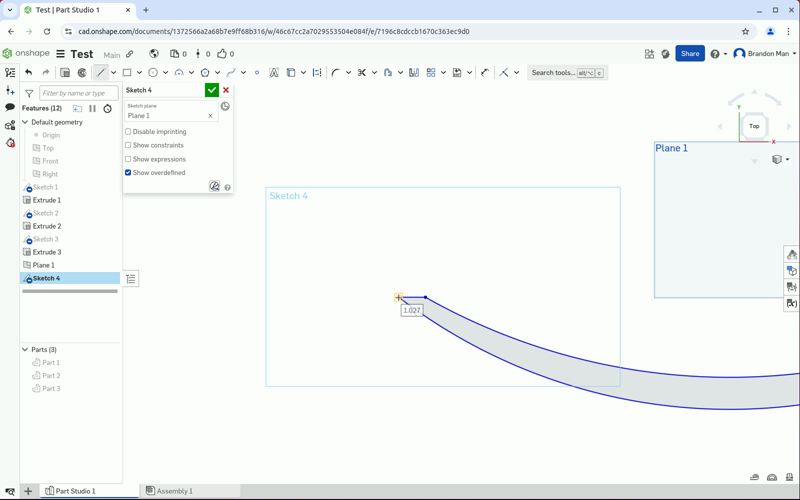
scroll(-6)
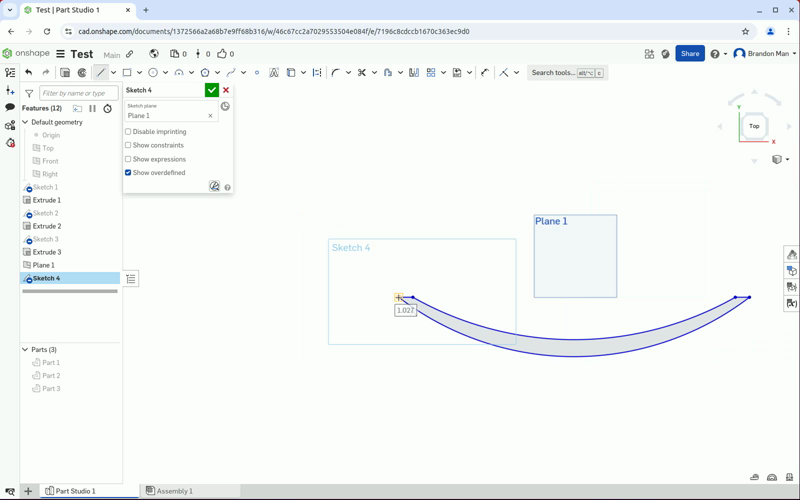
scroll(-6)
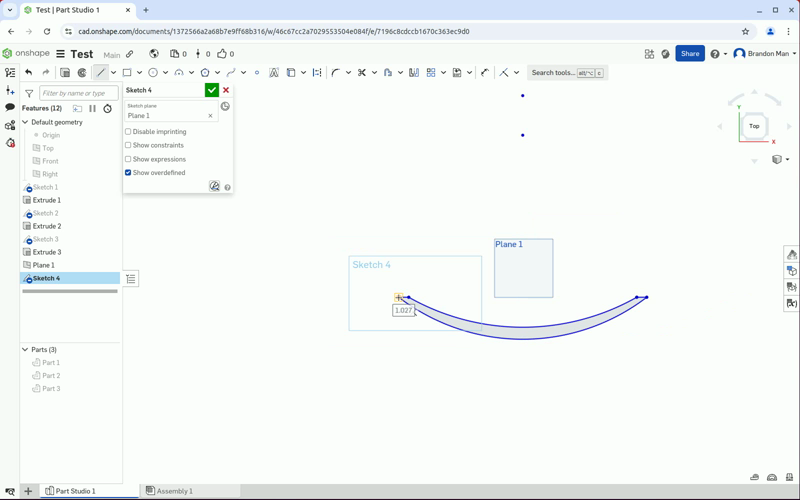
scroll(-6)
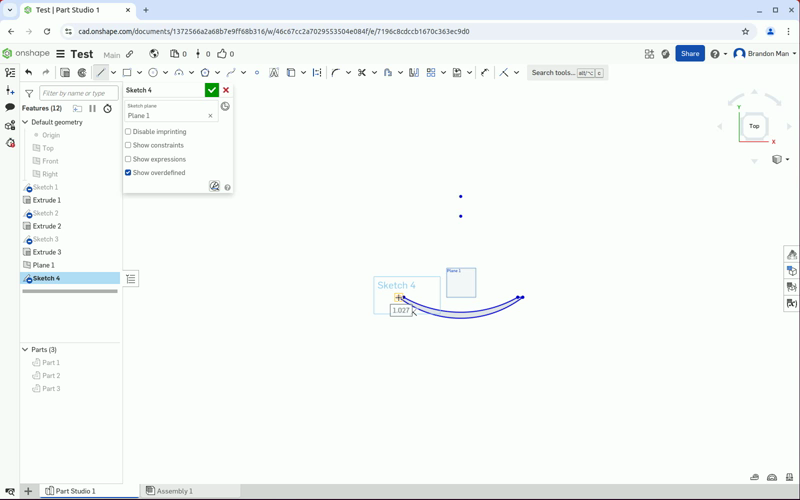
key(esc)
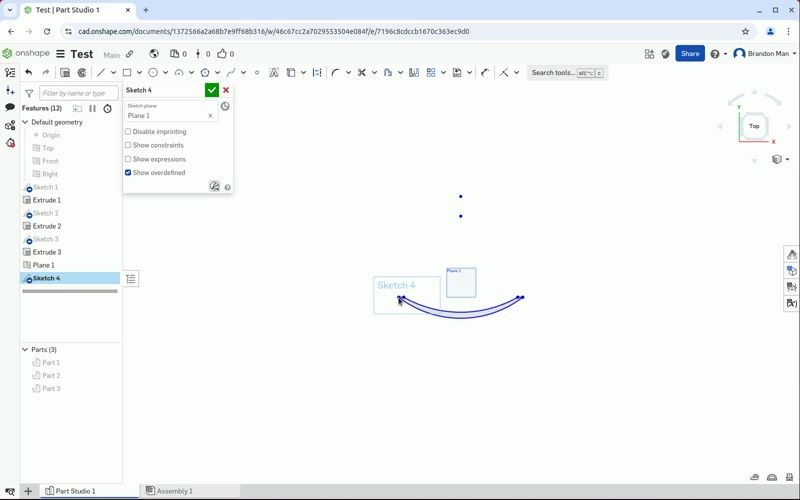
mouse_move(454, 314)
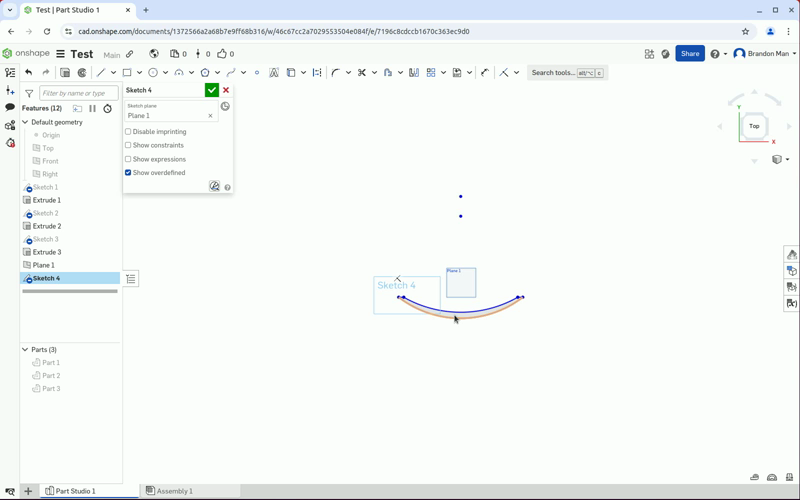
scroll(6)
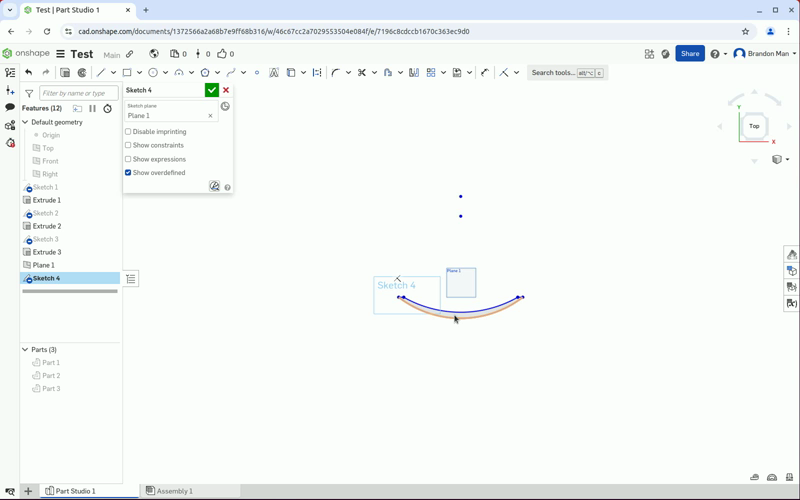
scroll(6)
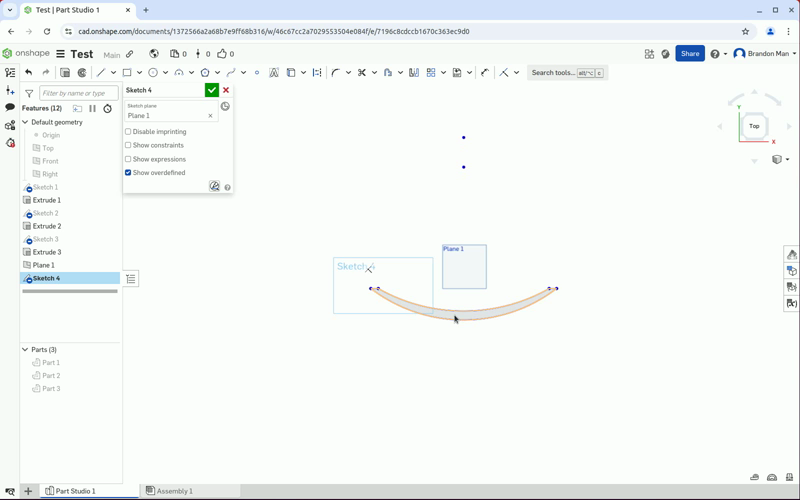
scroll(6)
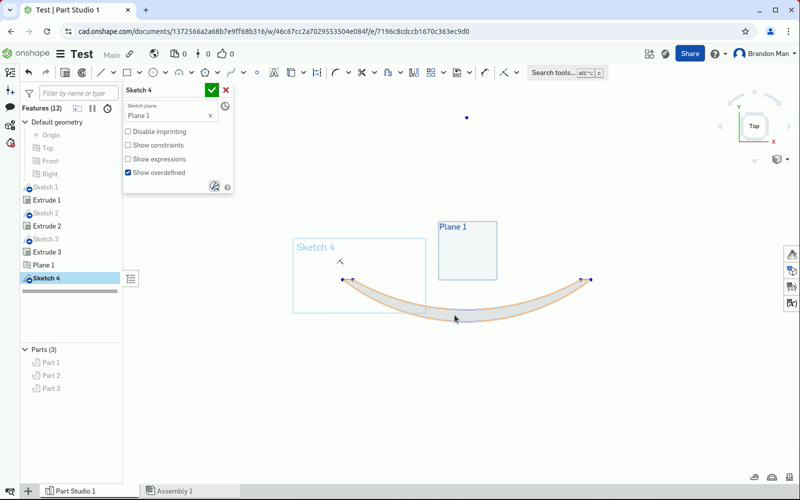
scroll(6)
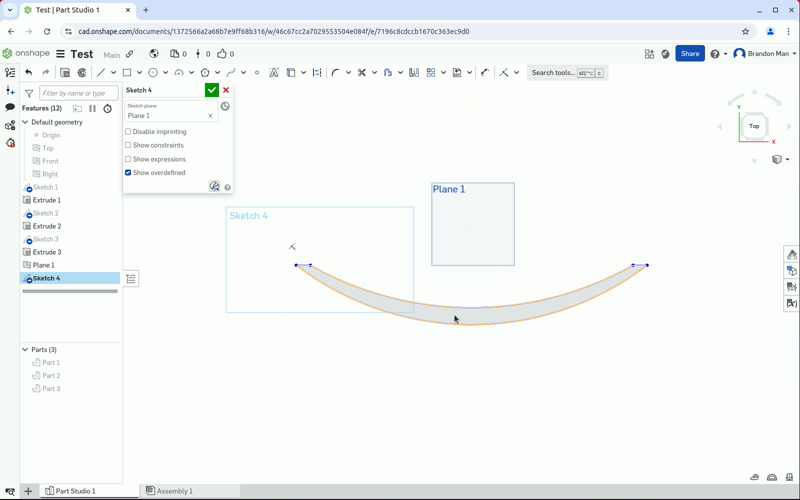
scroll(6)
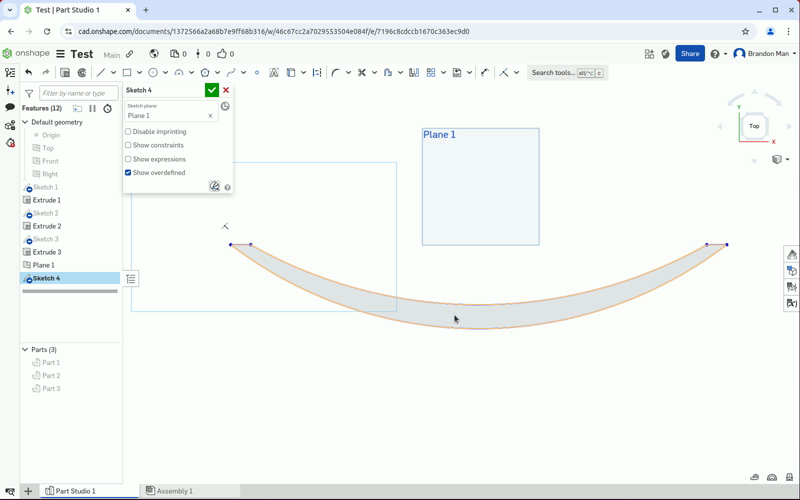
scroll(6)
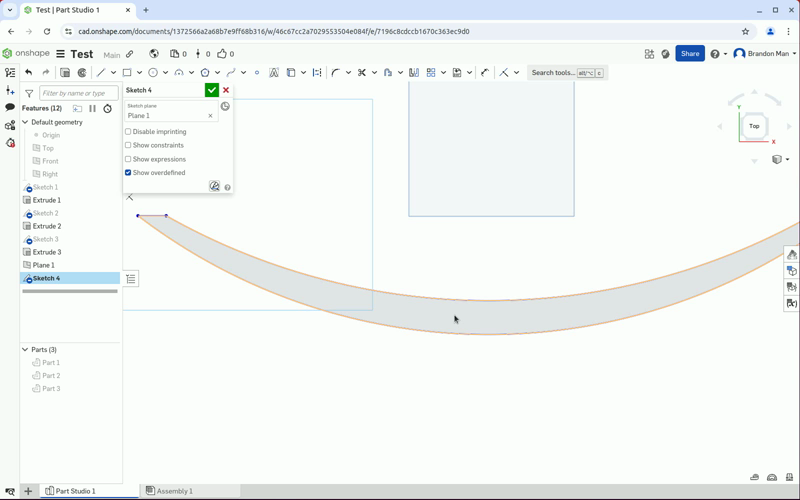
scroll(6)
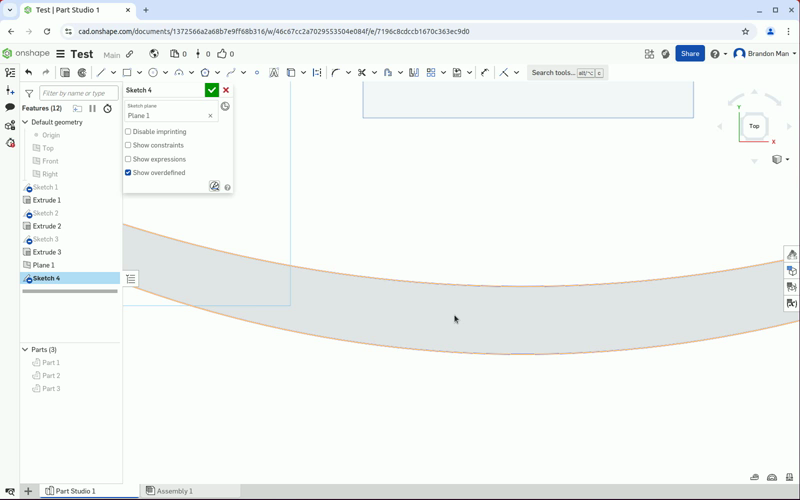
click(454, 314)
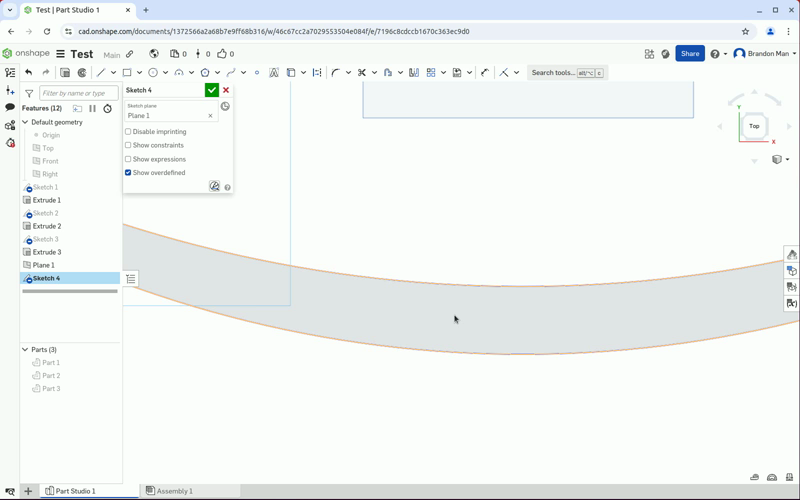
scroll(-6)
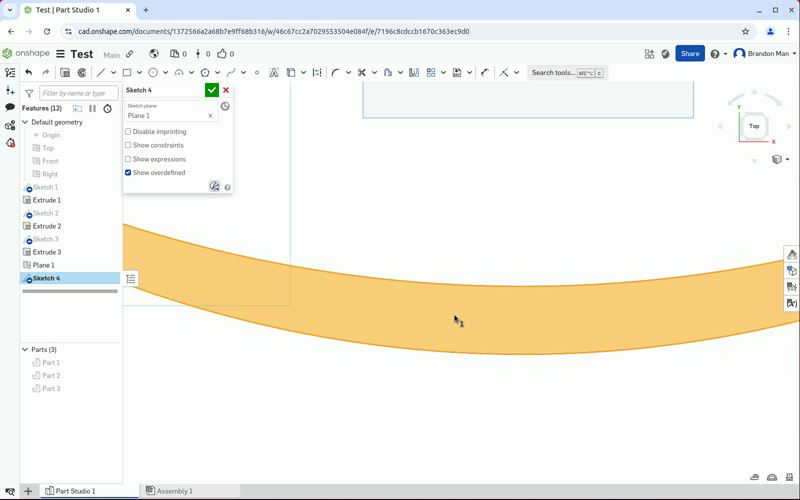
scroll(-6)
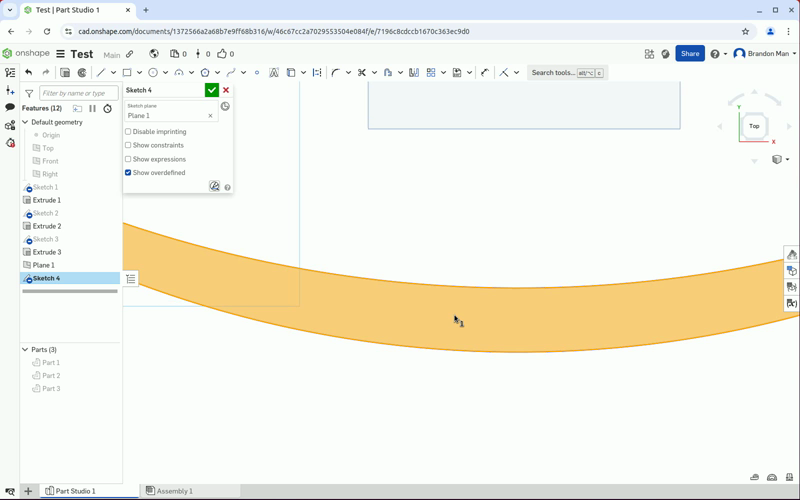
scroll(-6)
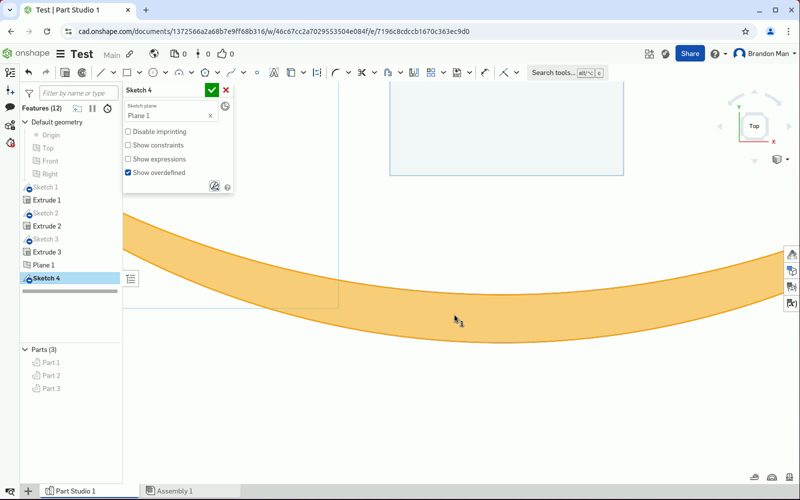
scroll(-6)
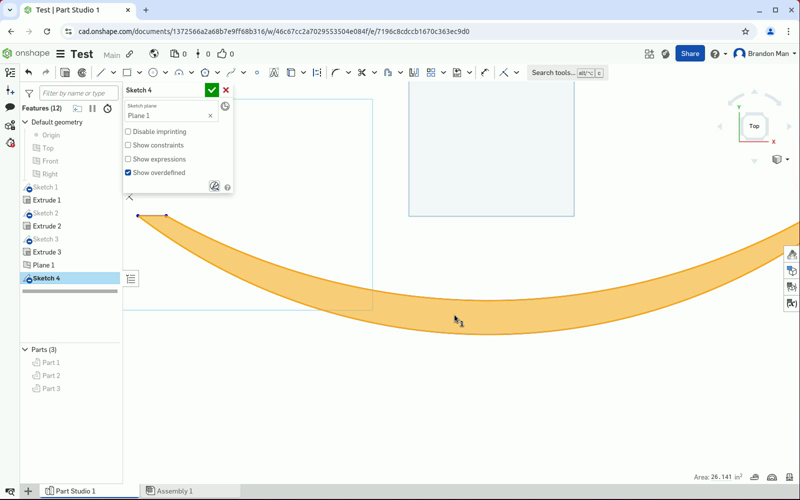
scroll(-6)
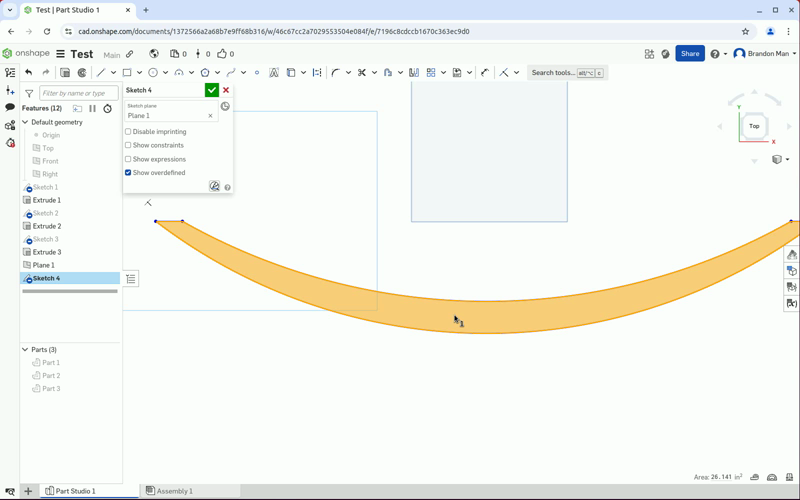
scroll(-6)
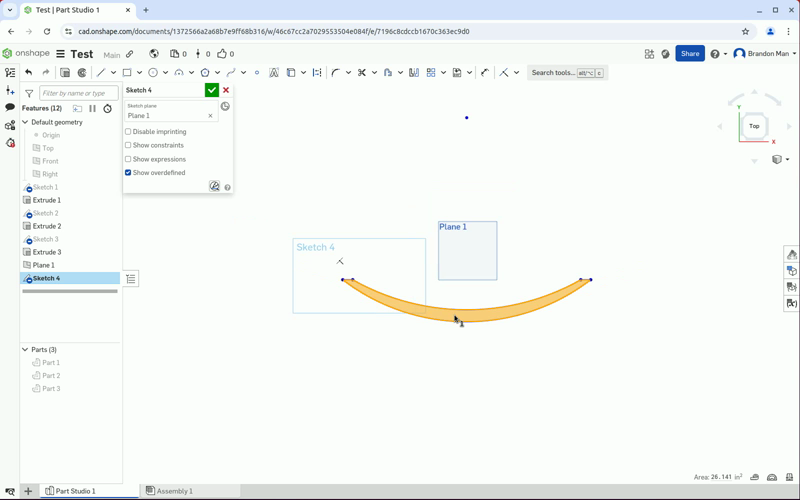
scroll(-6)
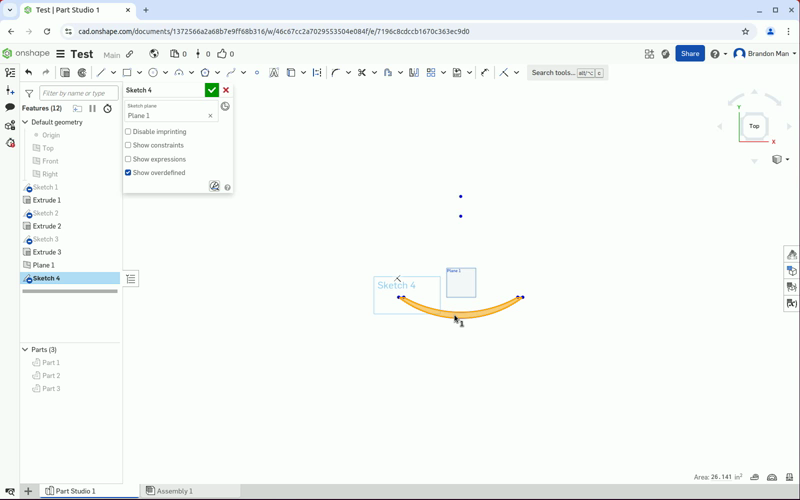
mouse_move(73, 352)
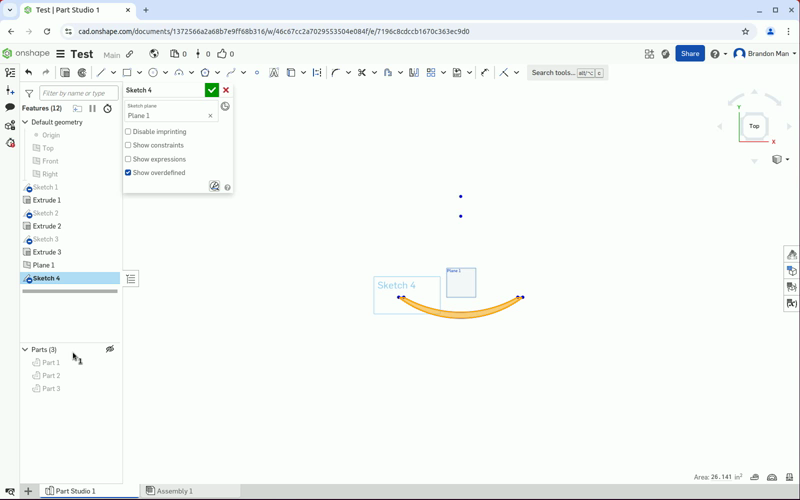
key(shift+y)
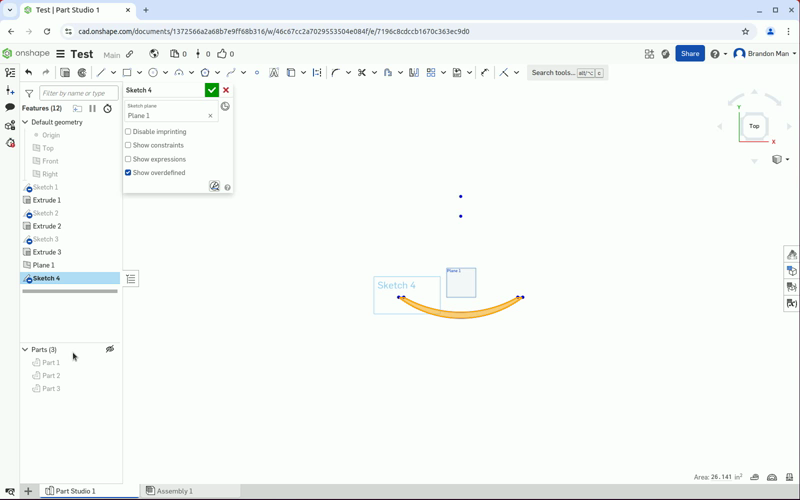
key(shift+e)
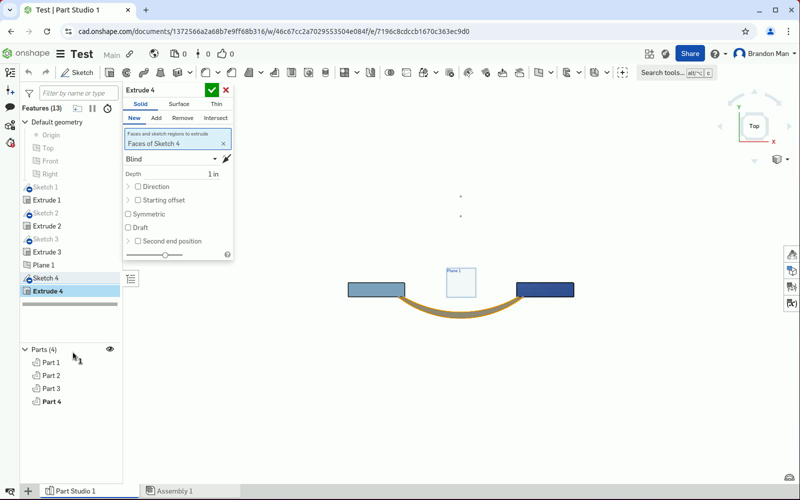
mouse_move(143, 106)
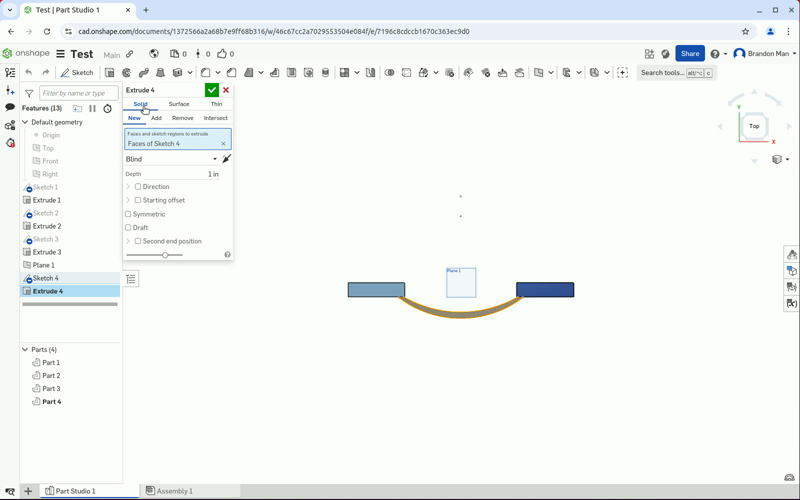
click(143, 106)
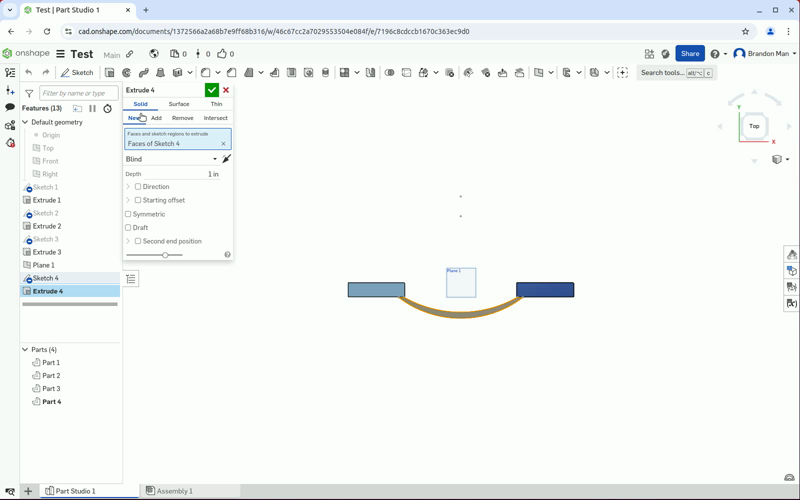
mouse_move(137, 120)
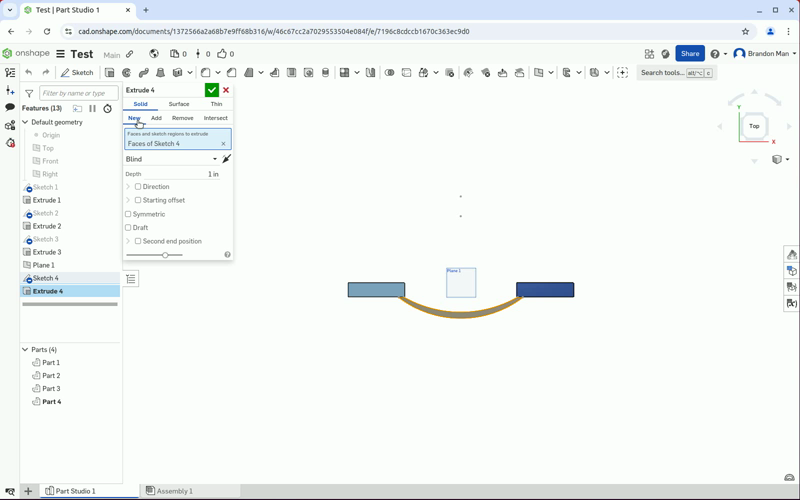
click(137, 120)
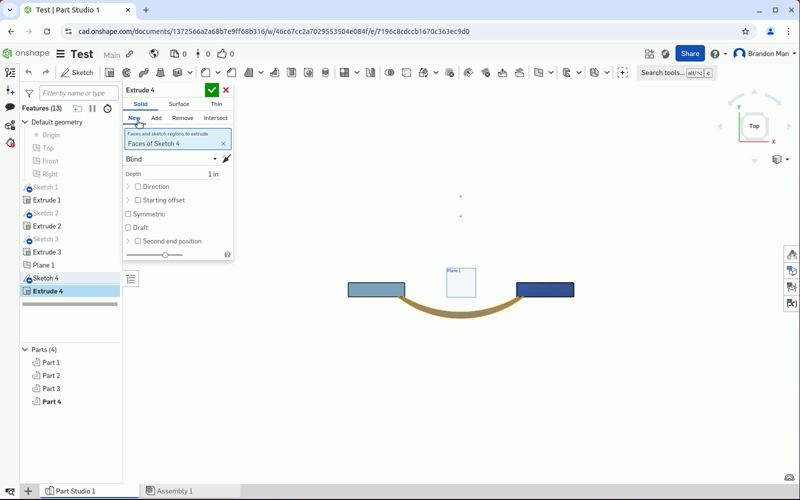
key(tab, 4)
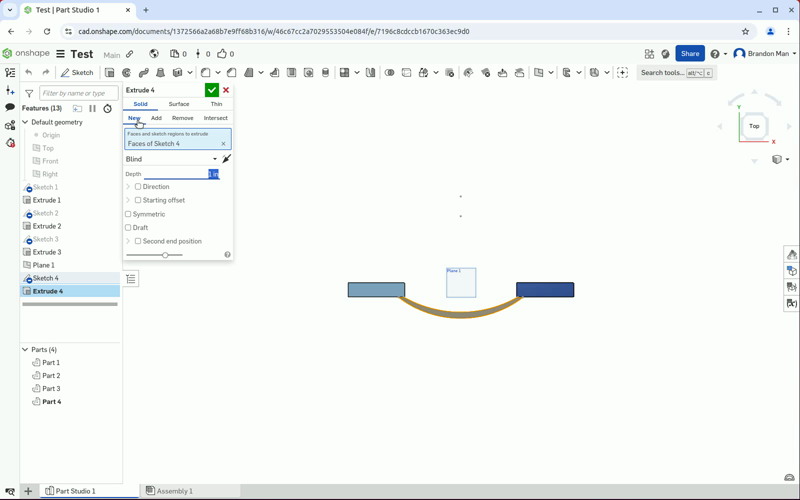
text(-23.108)
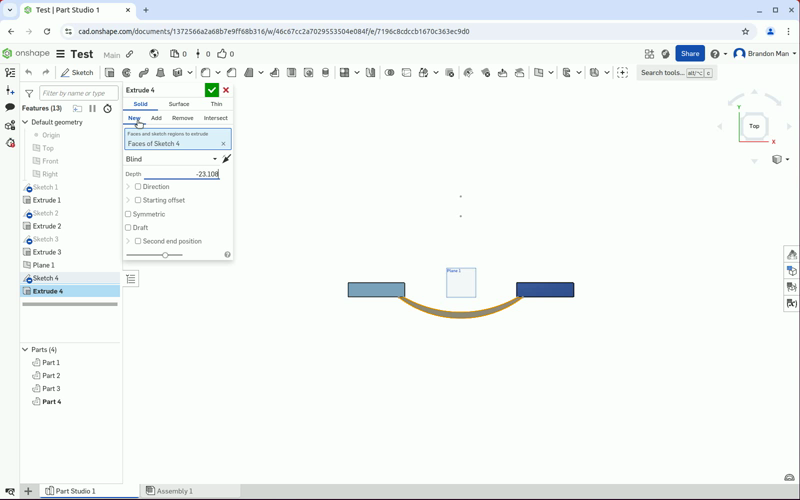
key(enter)
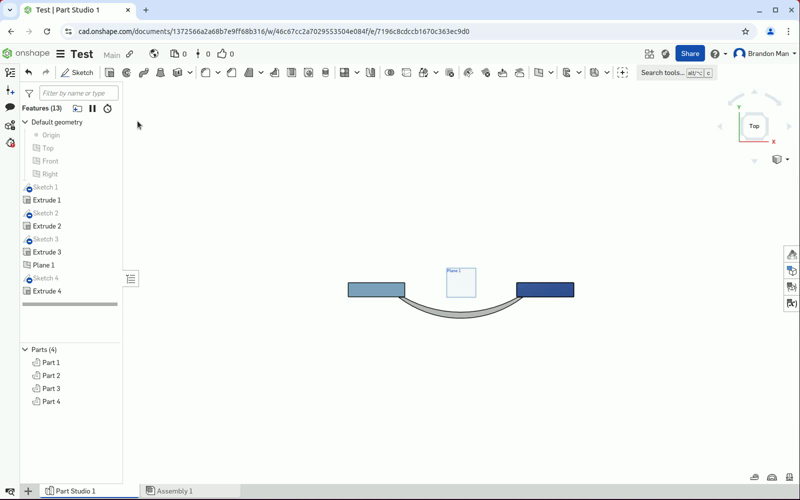
key(shift+h)
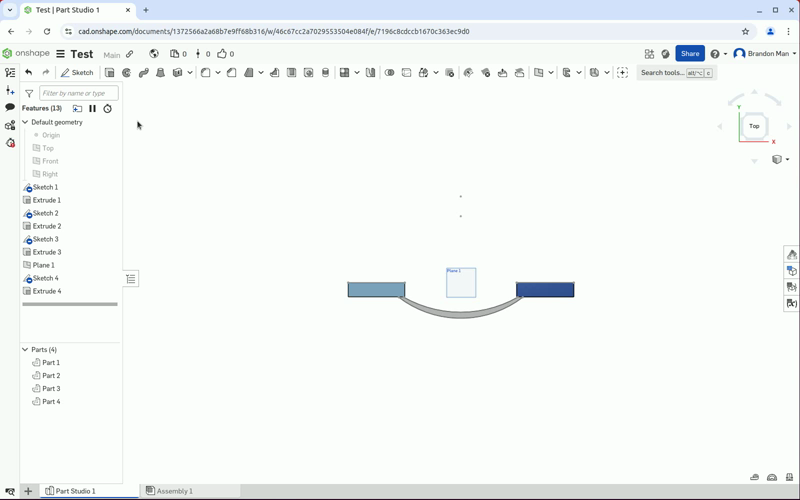
key(shift+h)
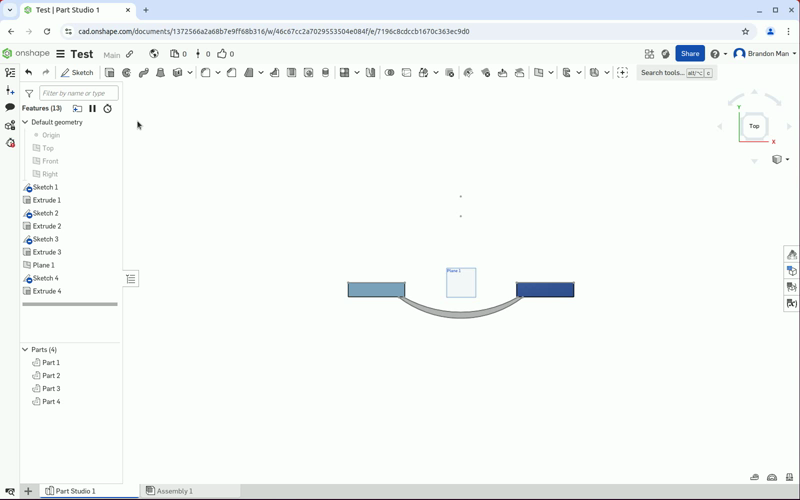
key(shift+7)
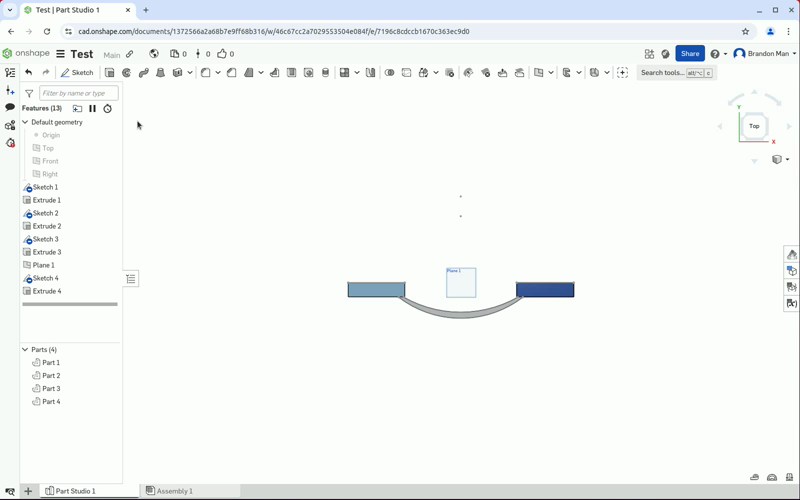
key(up, 3)
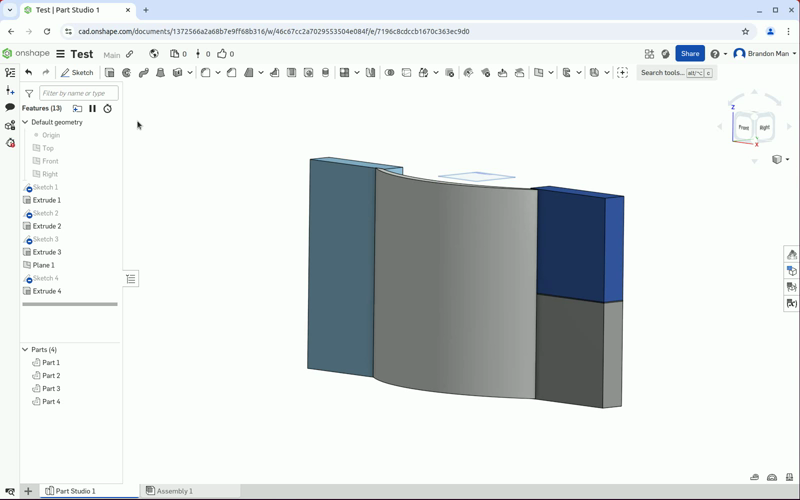
key(left, 3)
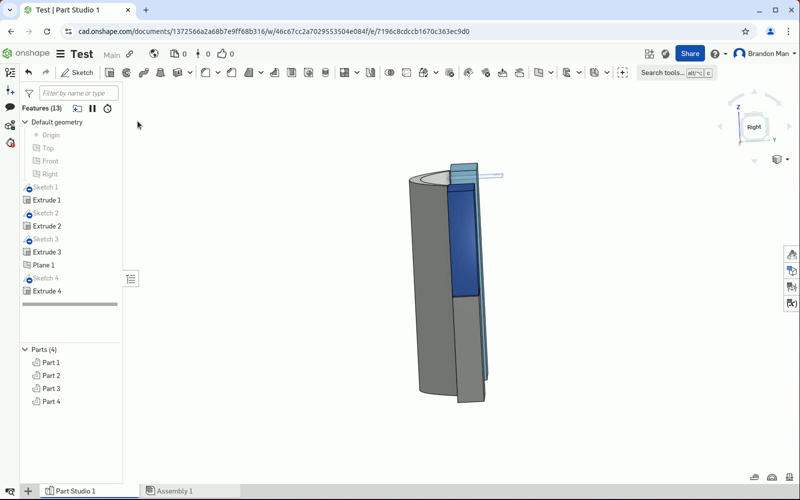
key(right, 3)
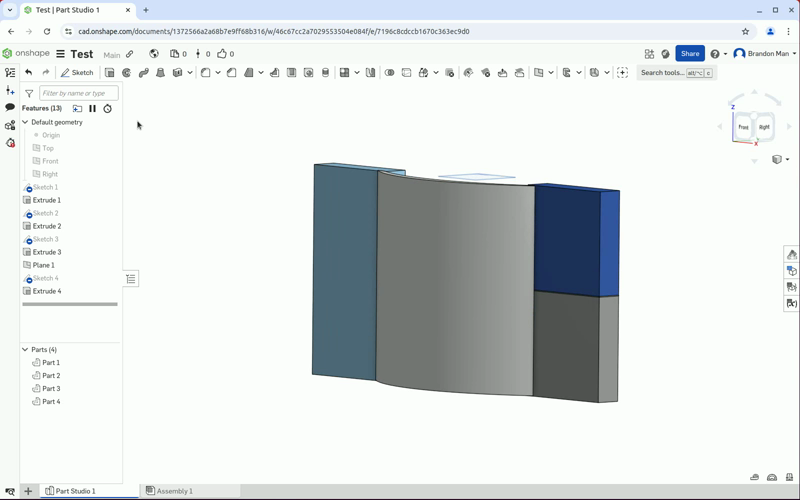
key(down, 3)
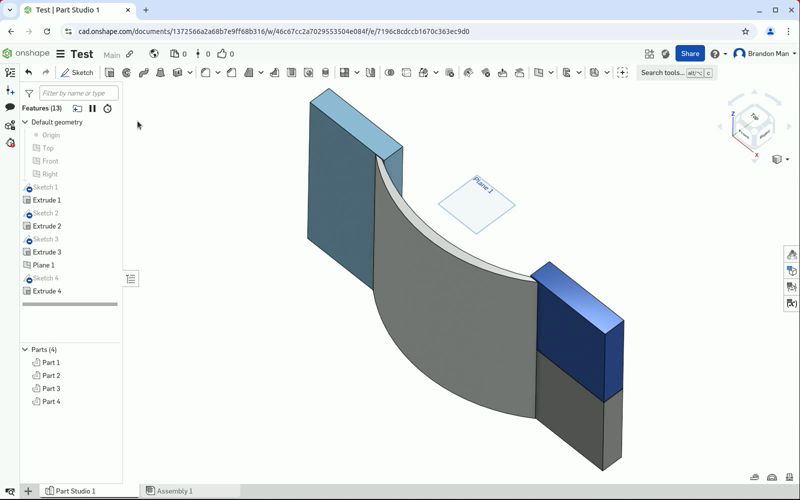
mouse_move(73, 189)
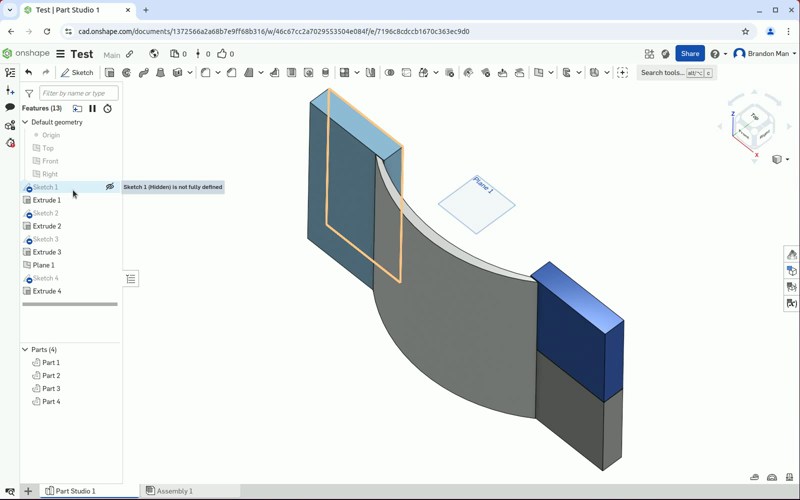
click(73, 189)